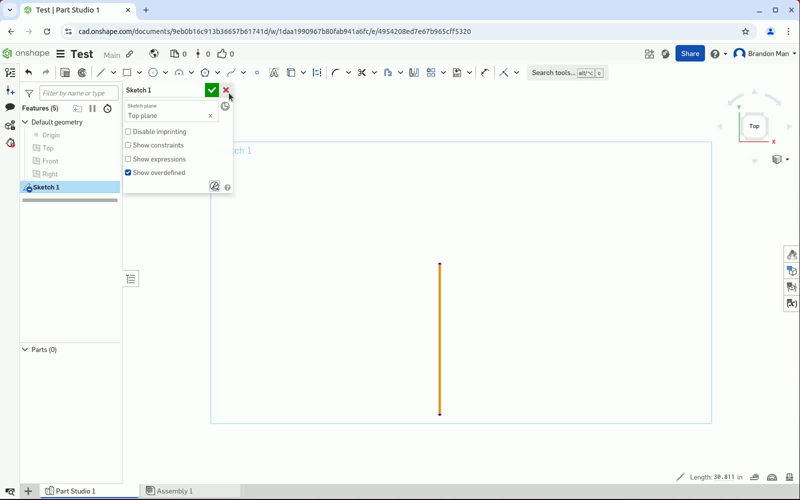
key(shift+h)
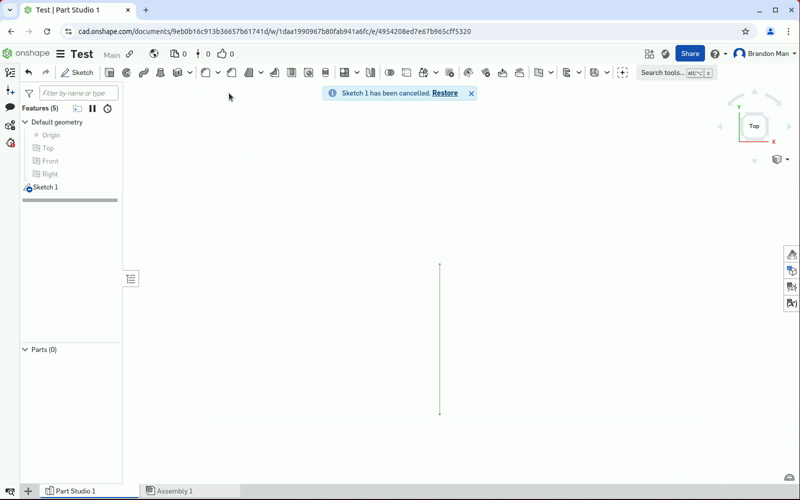
key(shift+s)
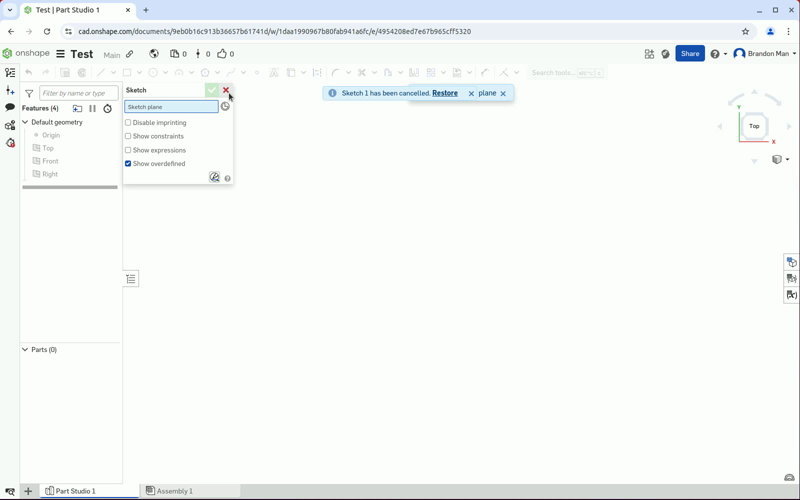
mouse_move(73, 150)
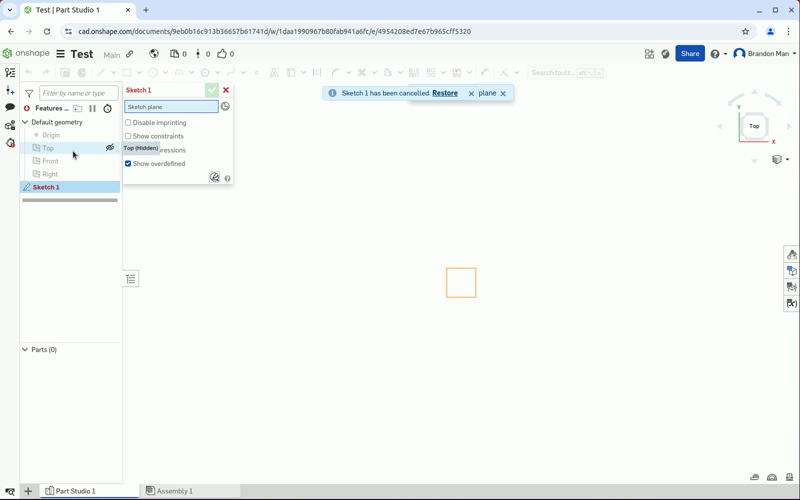
click(73, 150)
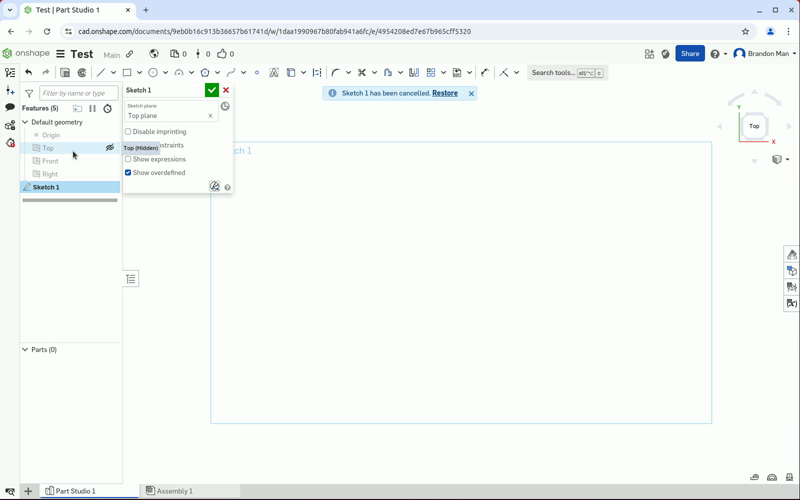
mouse_move(73, 352)
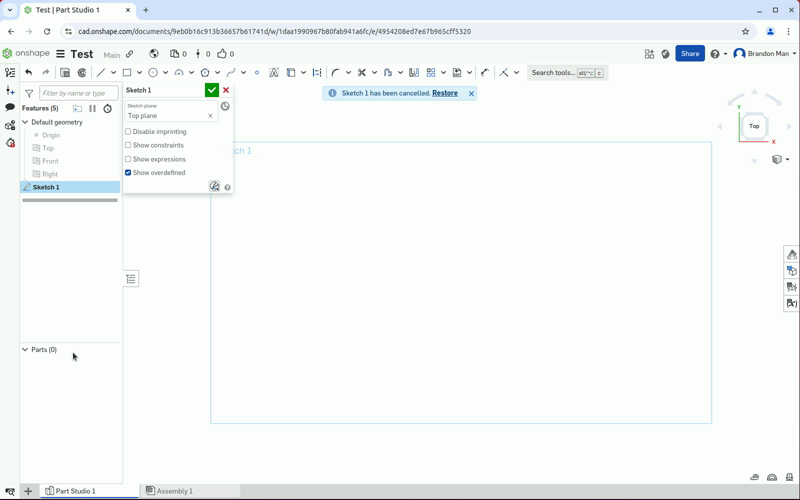
key(y)
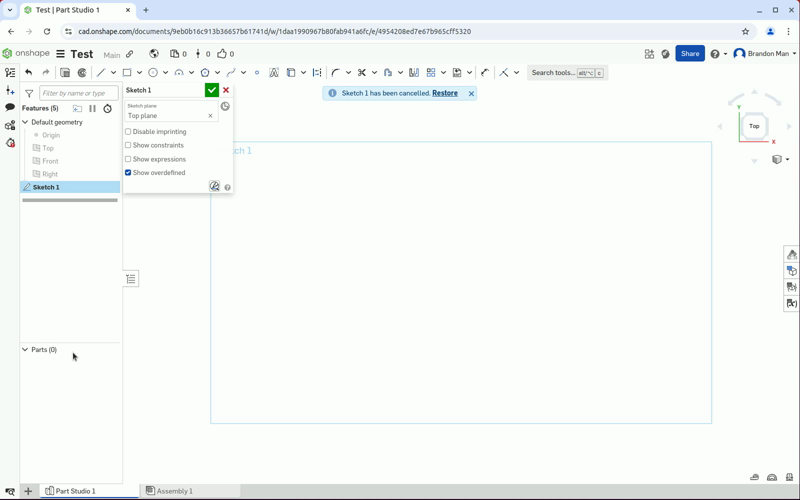
key(l)
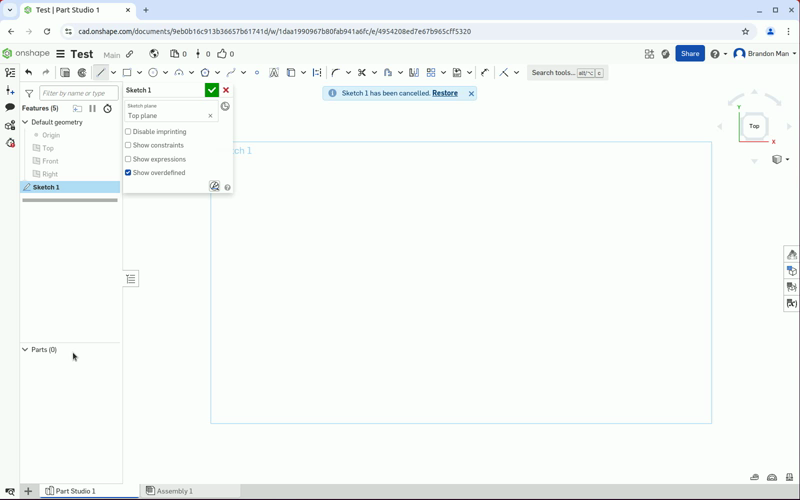
key_down(shift)
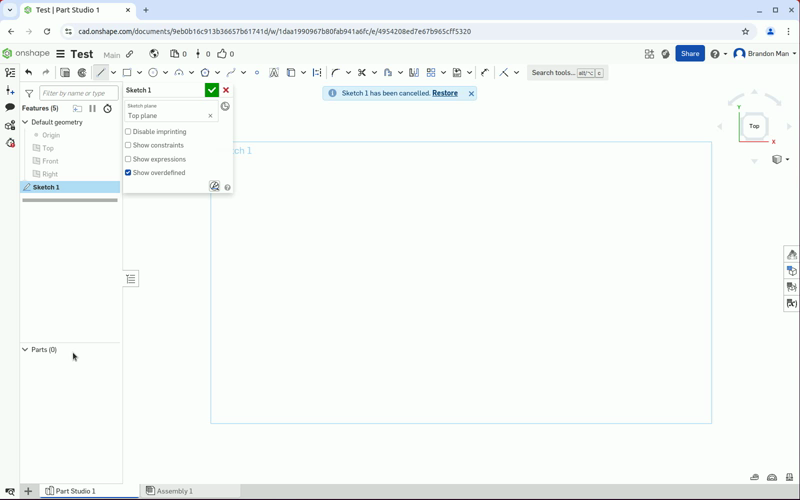
mouse_move(456, 286)
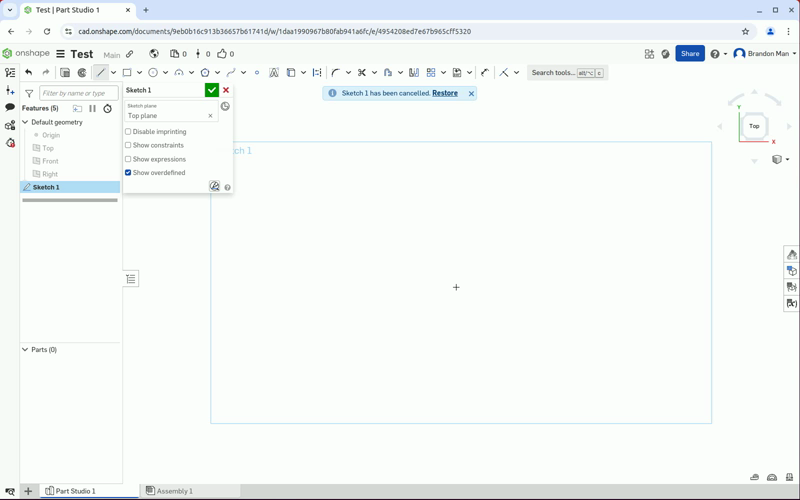
click(456, 286)
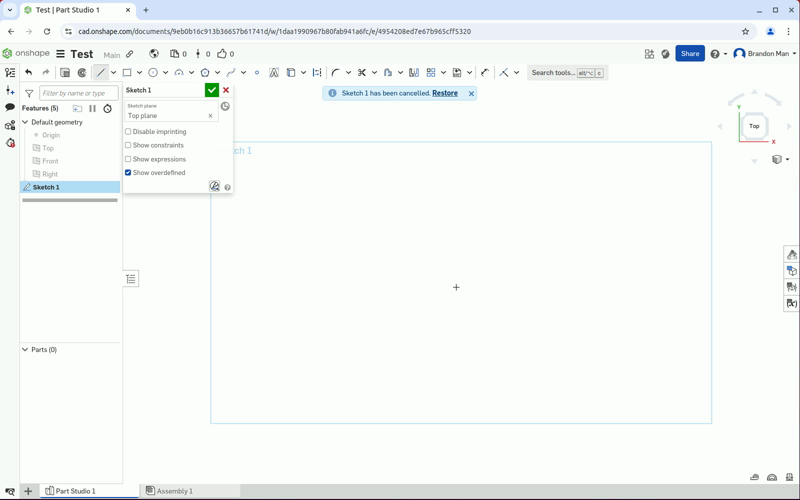
key_up(shift)
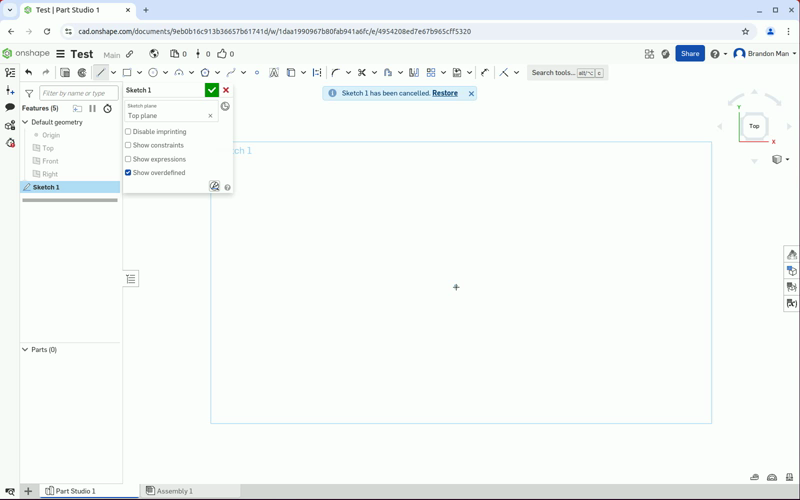
key_down(shift)
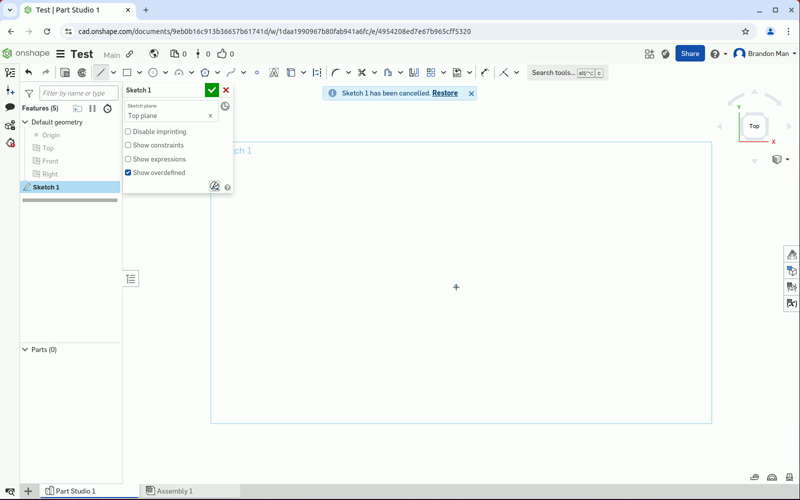
mouse_move(486, 286)
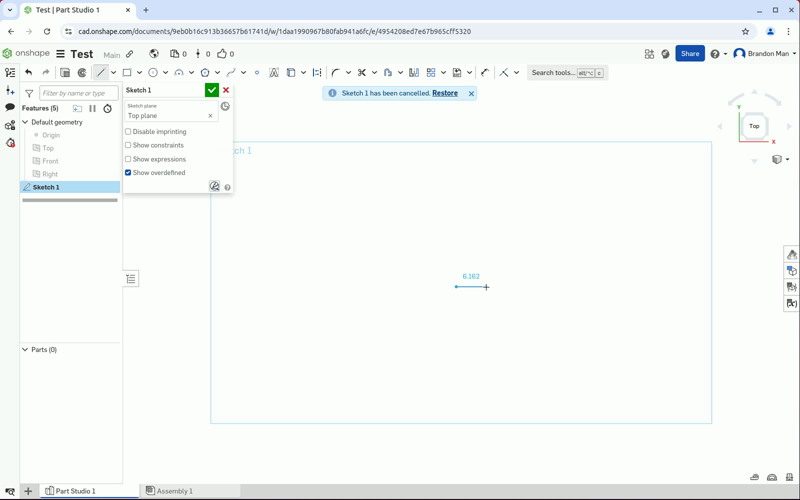
mouse_move(466, 286)
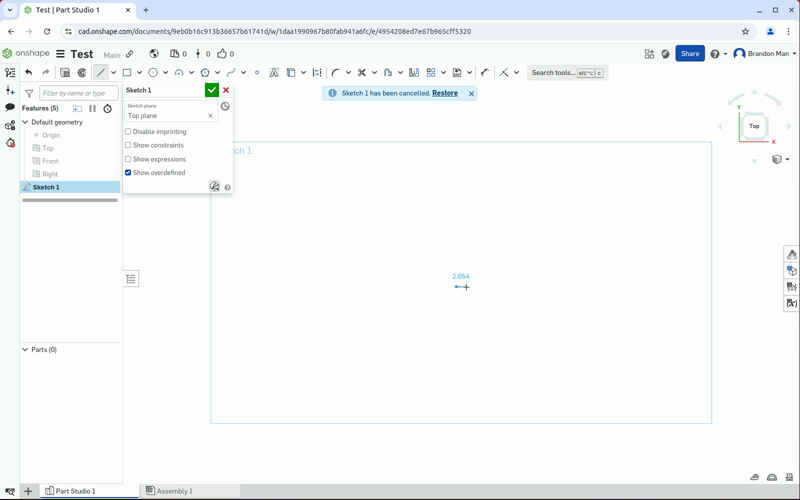
click(466, 286)
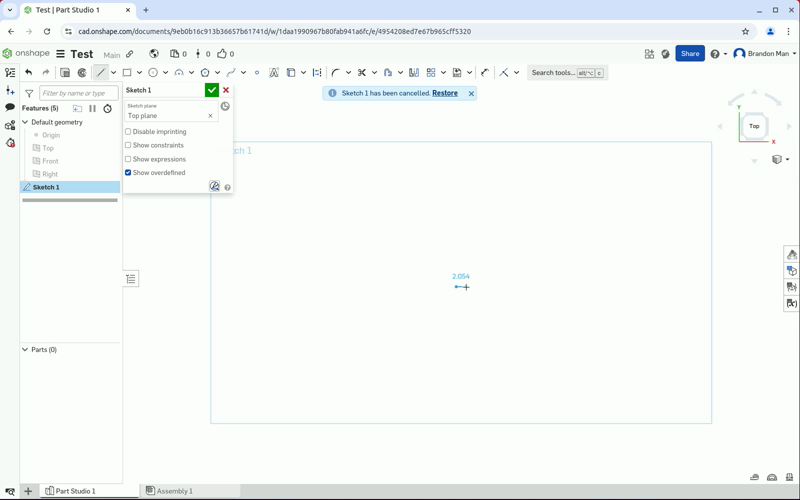
key_up(shift)
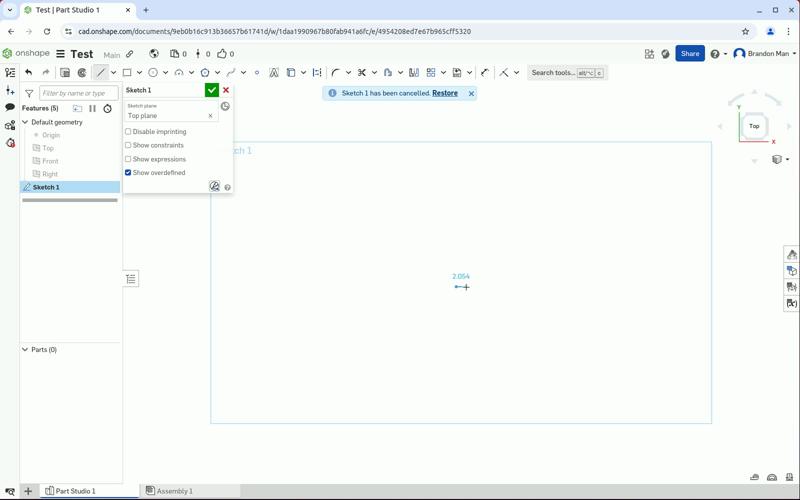
key_down(shift)
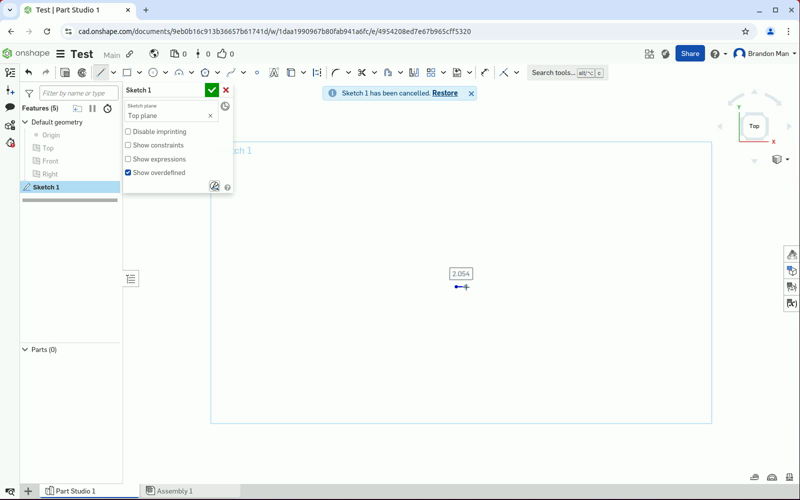
mouse_move(496, 286)
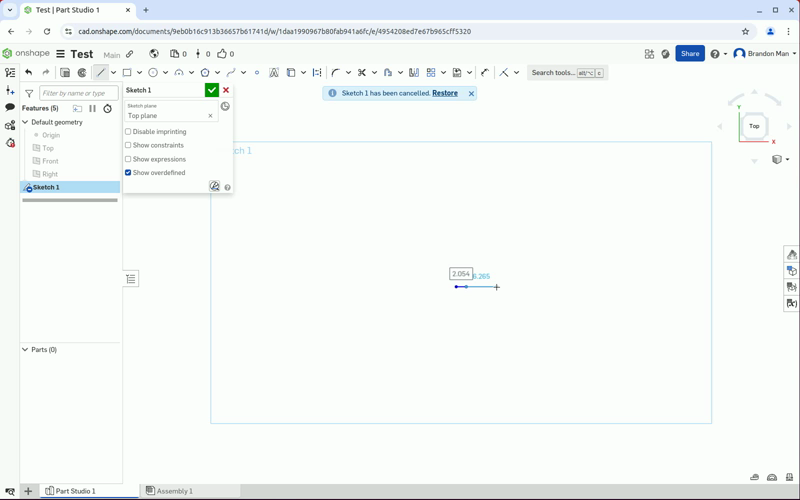
mouse_move(466, 279)
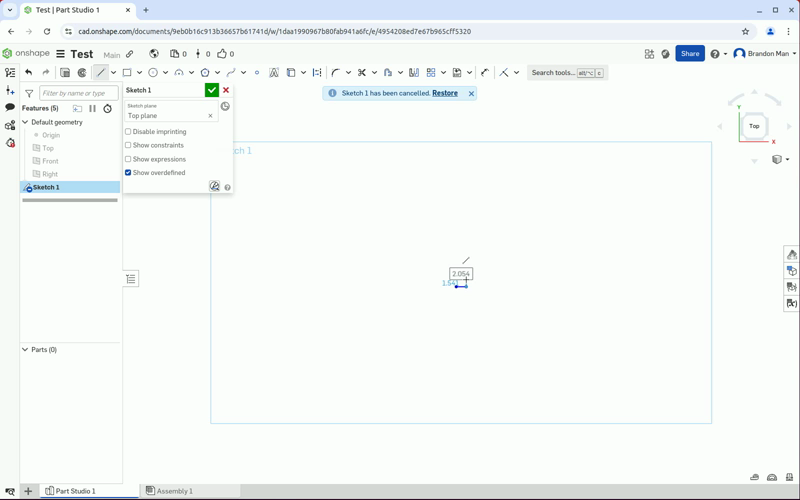
scroll(6)
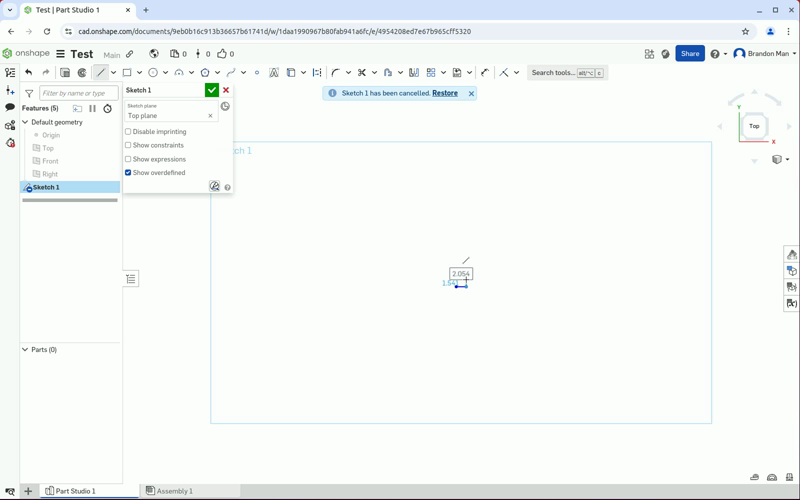
scroll(6)
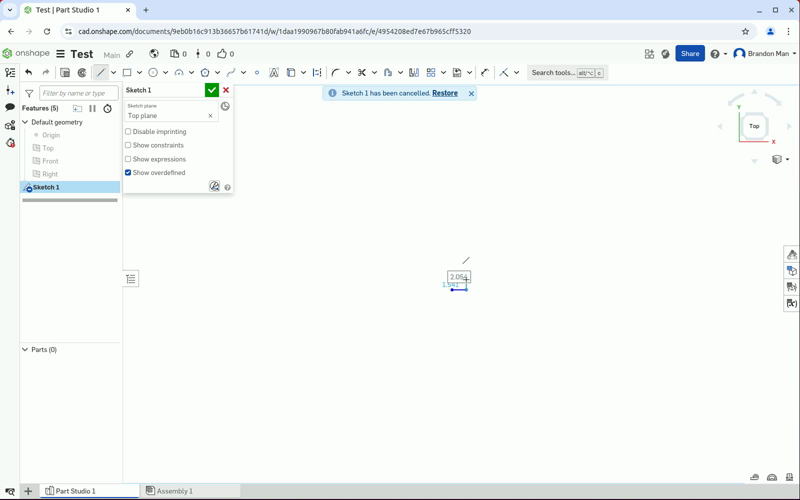
scroll(6)
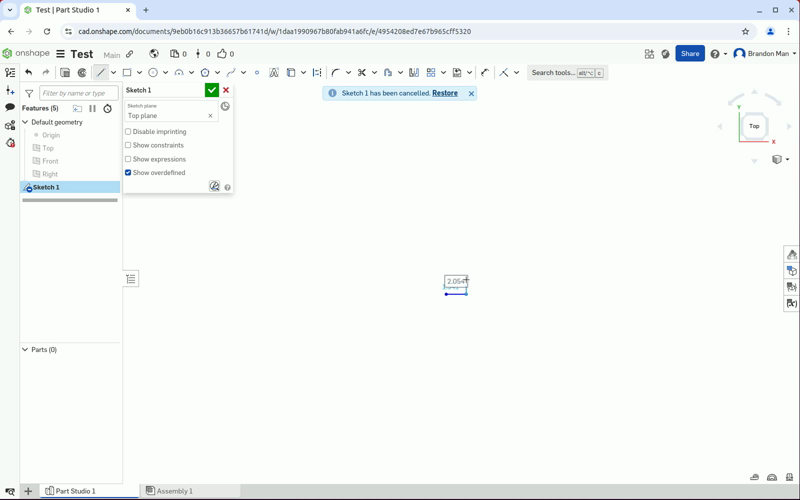
scroll(6)
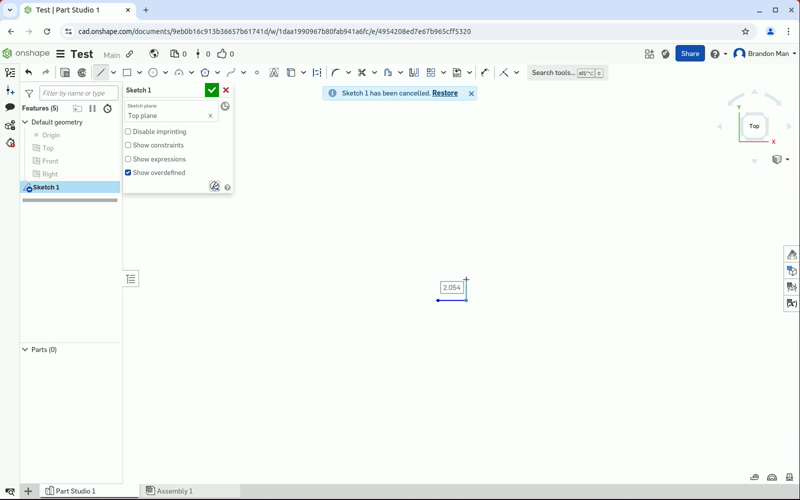
scroll(6)
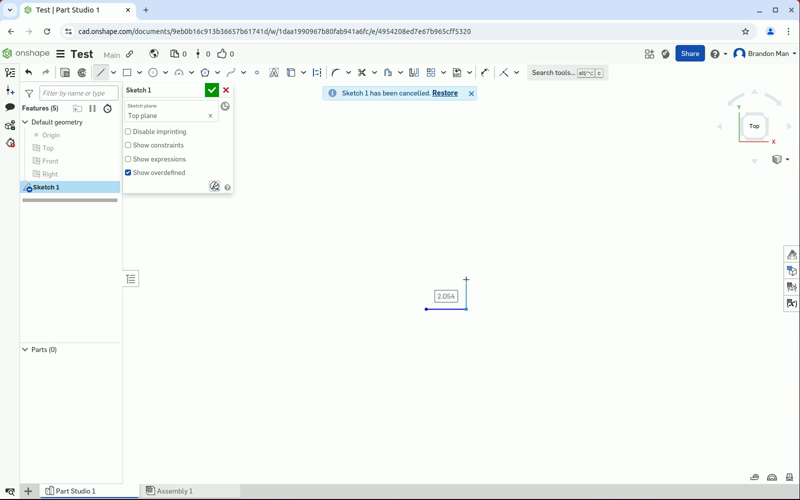
scroll(6)
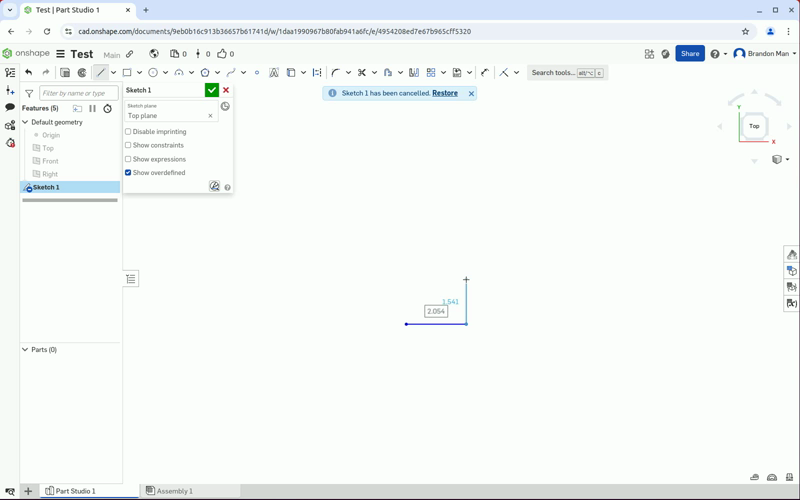
scroll(6)
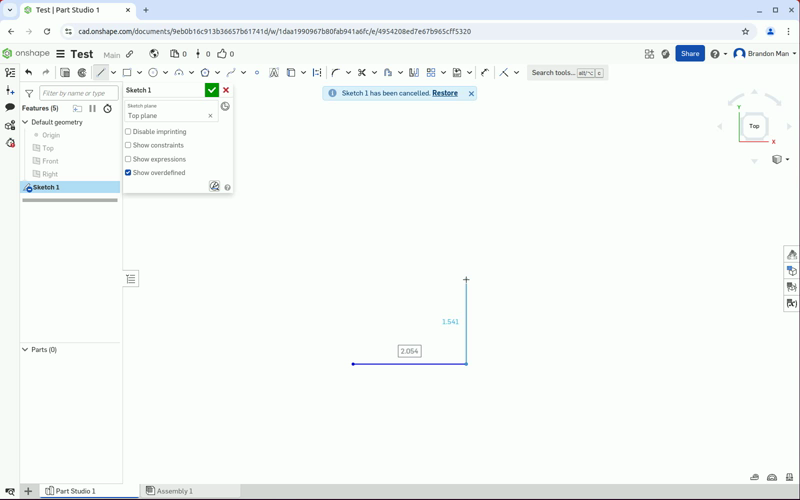
click(466, 279)
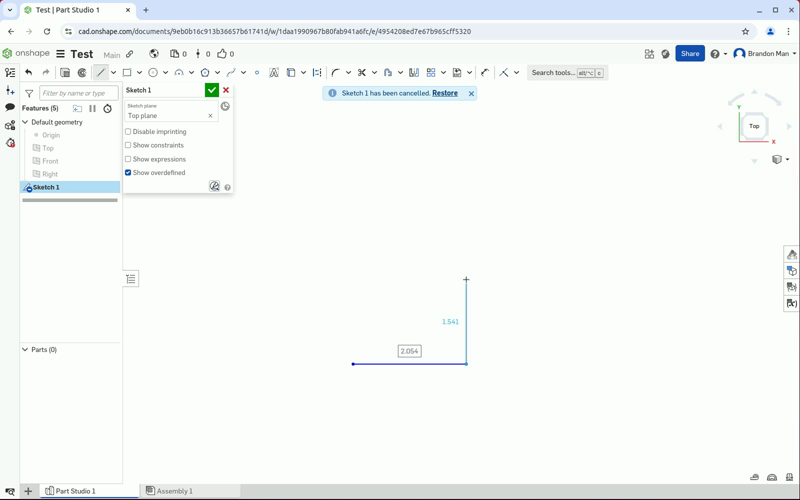
scroll(-6)
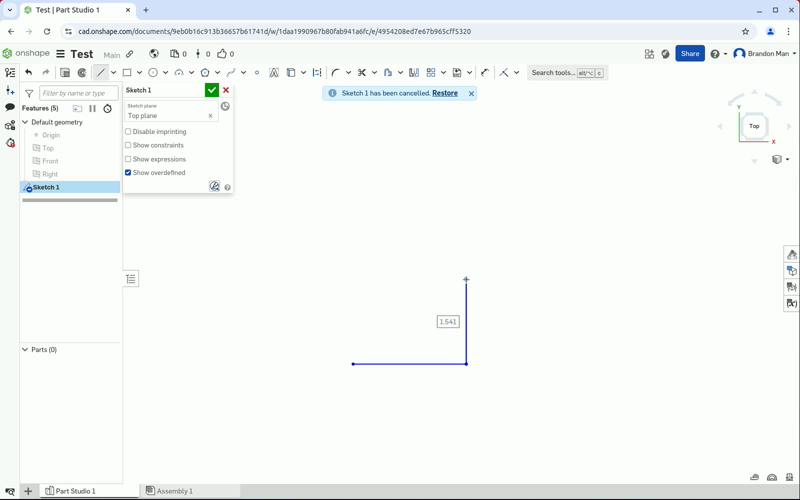
scroll(-6)
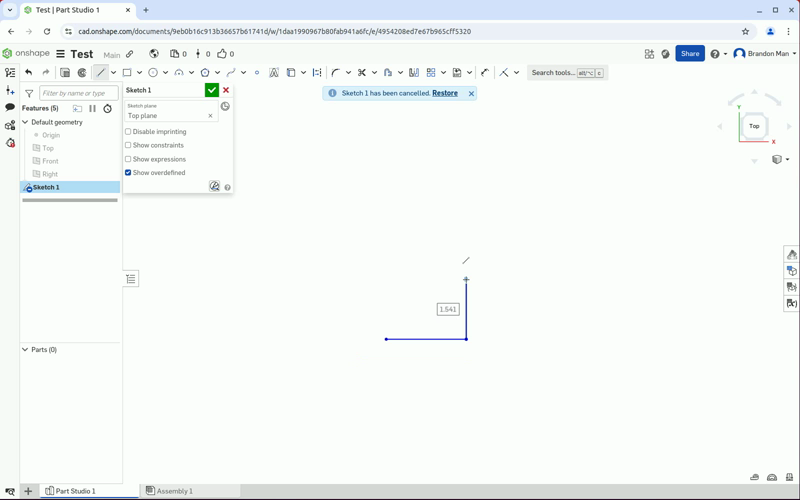
scroll(-6)
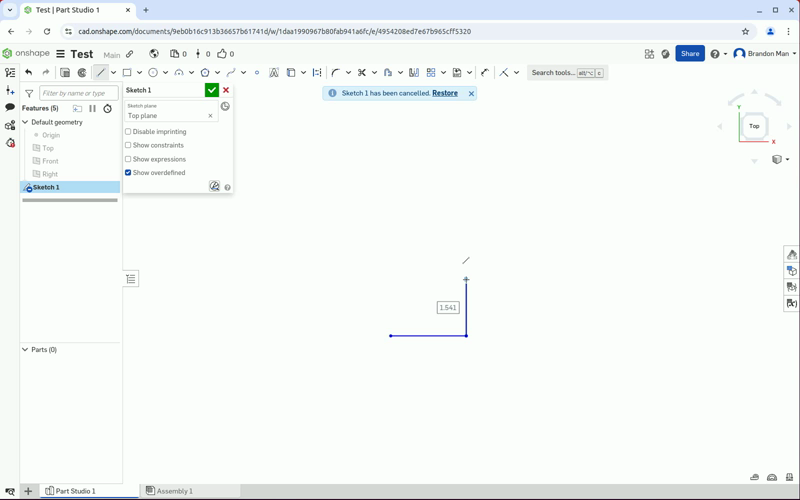
scroll(-6)
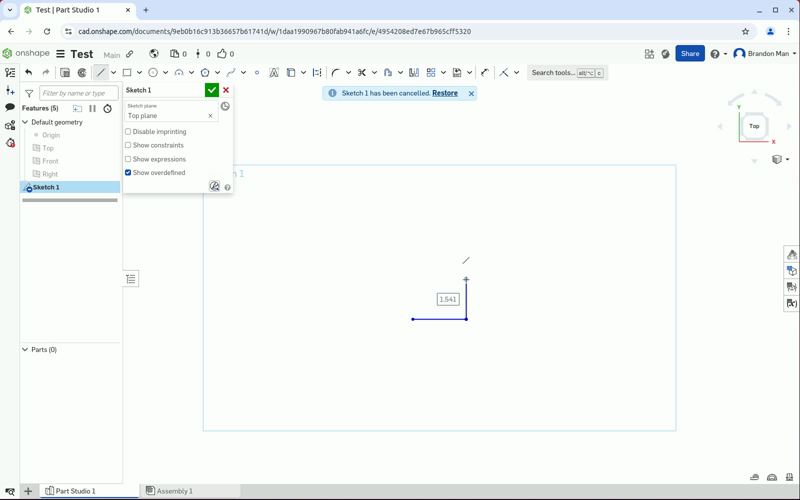
scroll(-6)
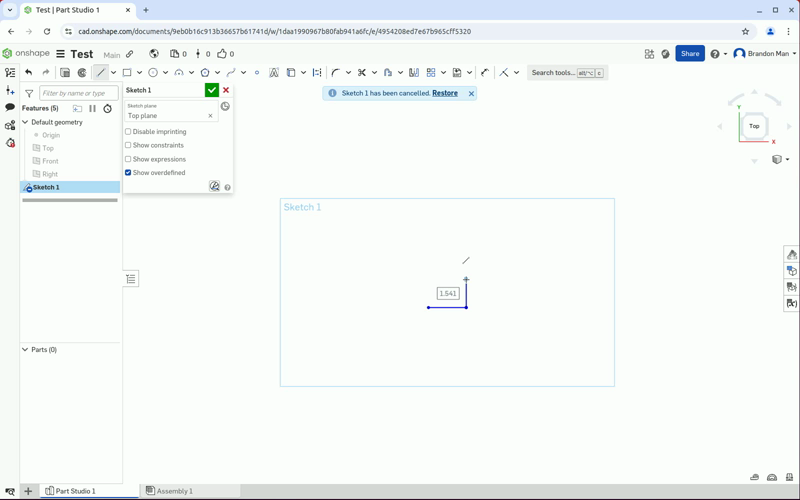
scroll(-6)
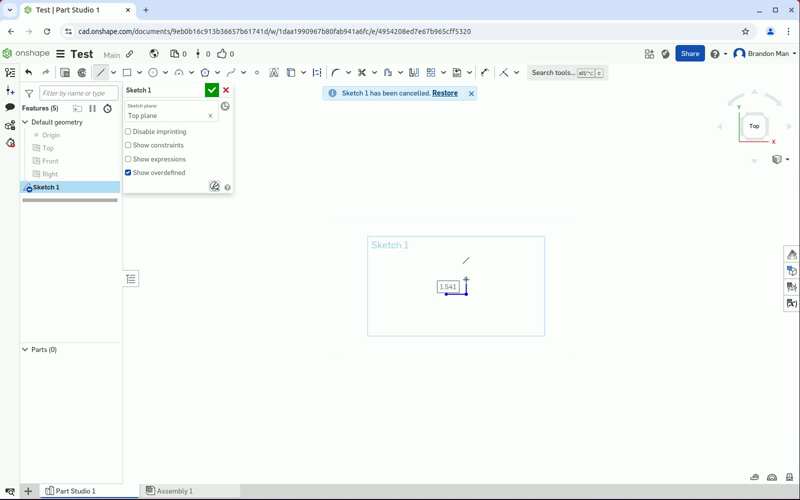
scroll(-6)
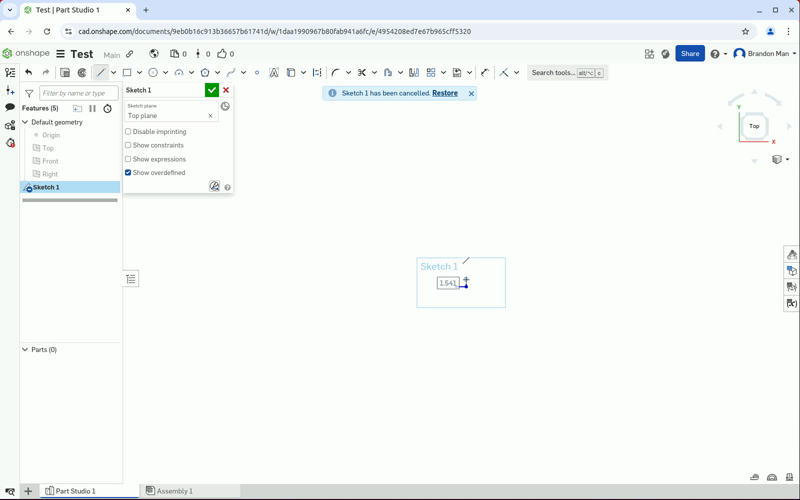
key_up(shift)
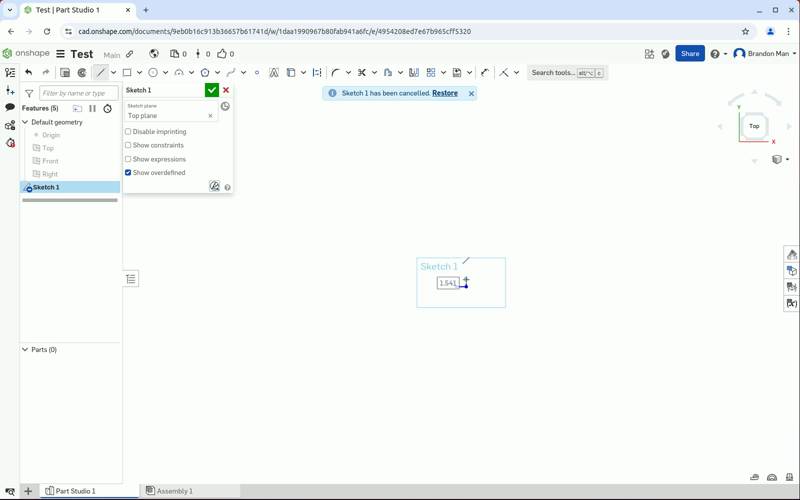
key_down(shift)
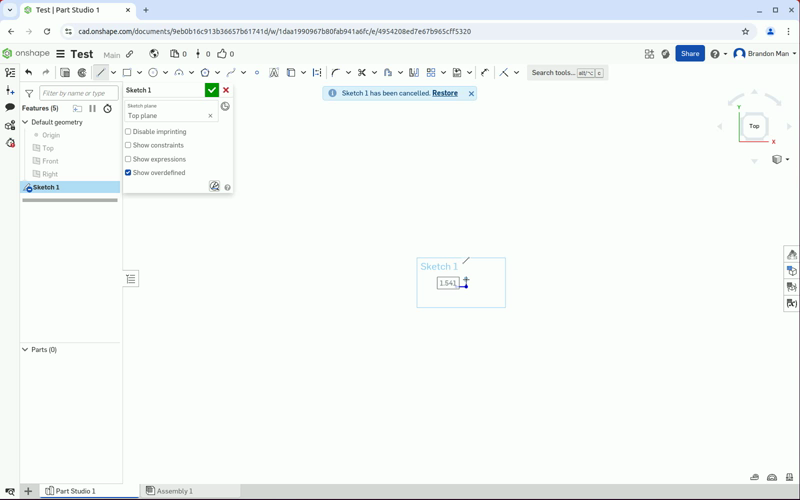
mouse_move(496, 279)
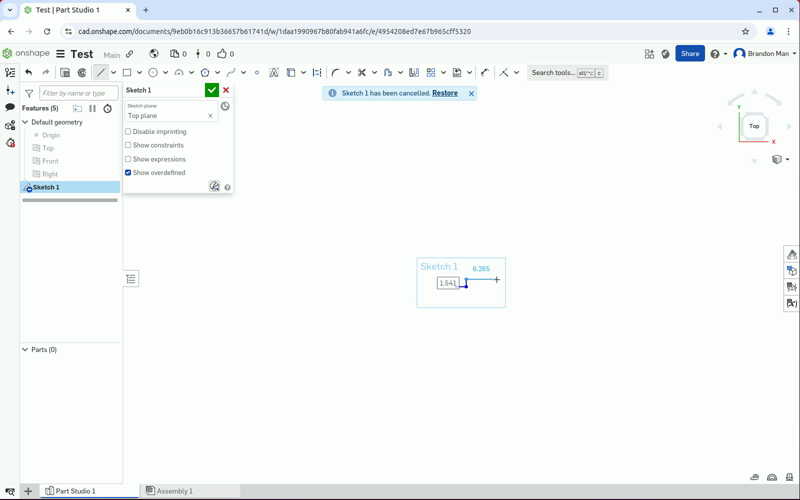
mouse_move(456, 279)
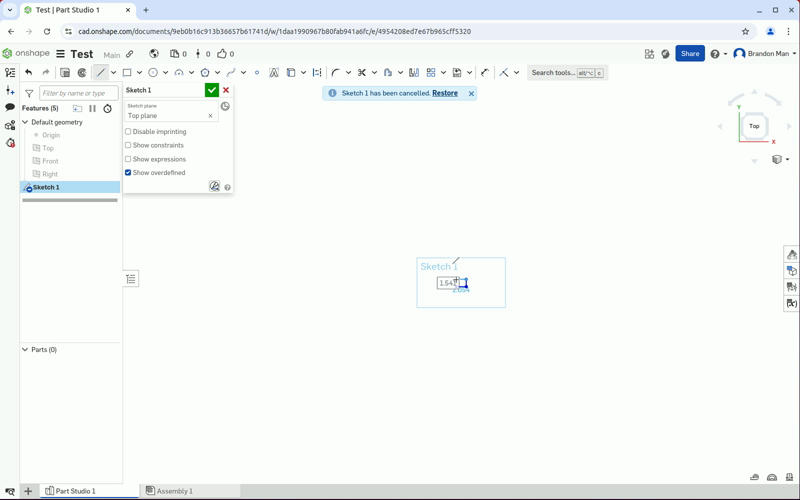
click(456, 279)
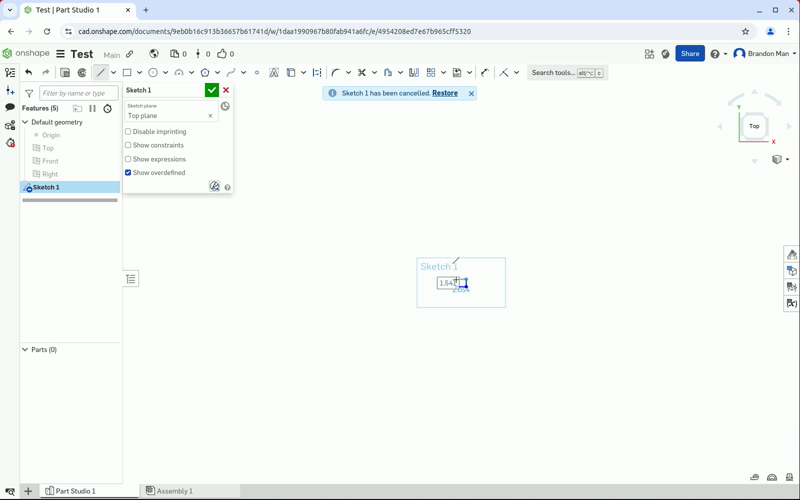
key_up(shift)
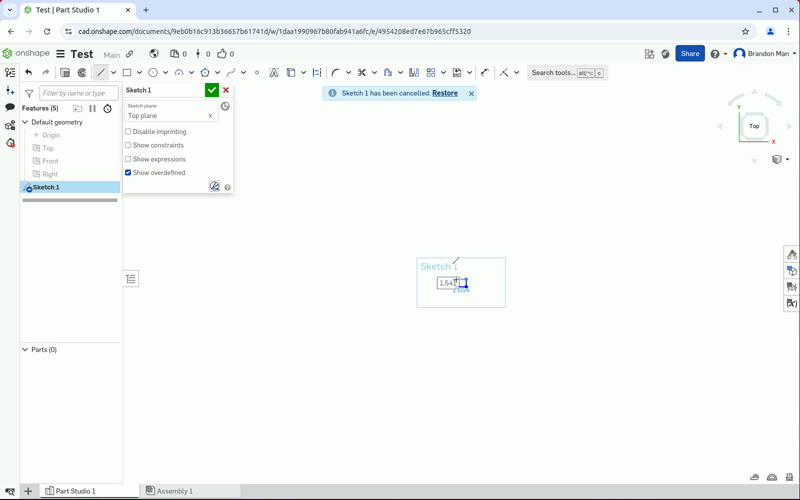
mouse_move(486, 279)
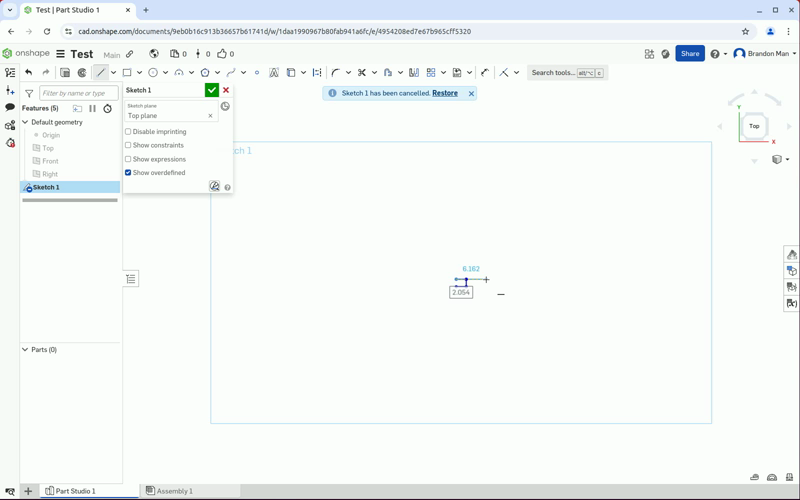
key_down(shift)
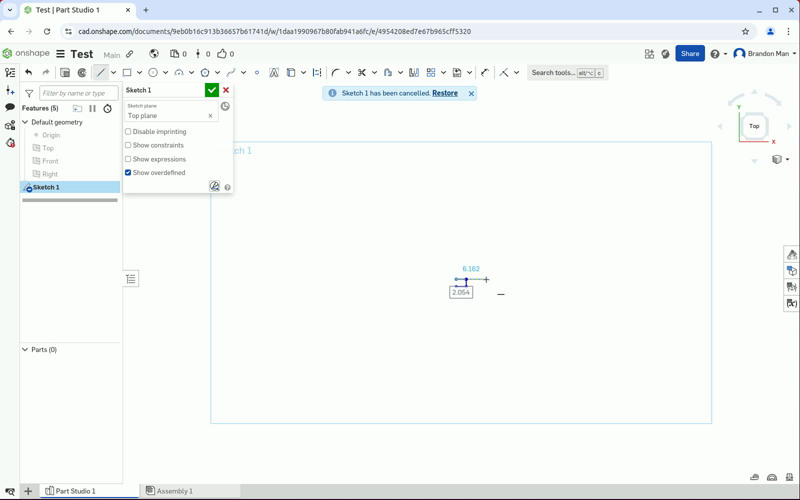
mouse_move(456, 286)
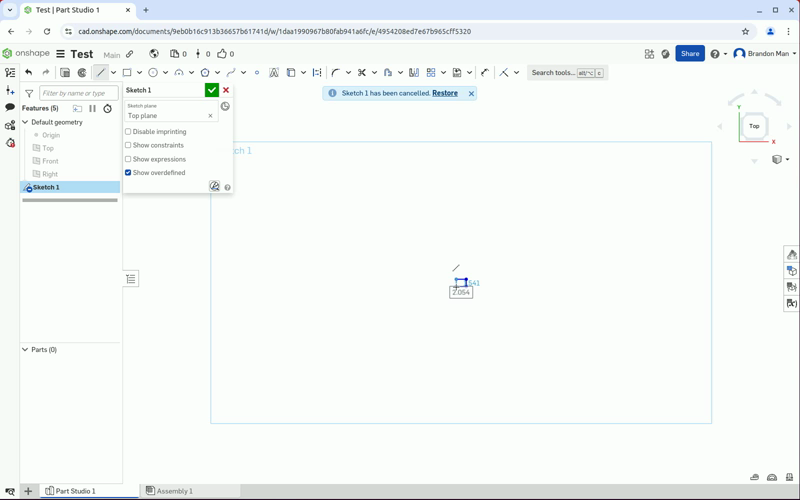
scroll(6)
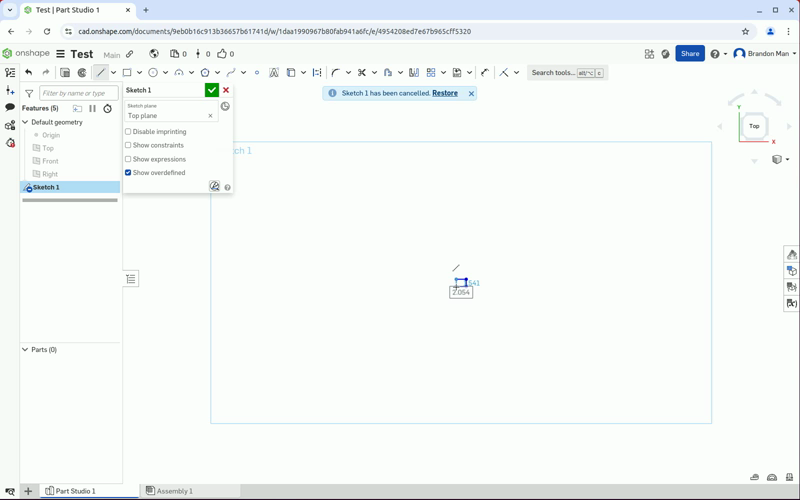
scroll(6)
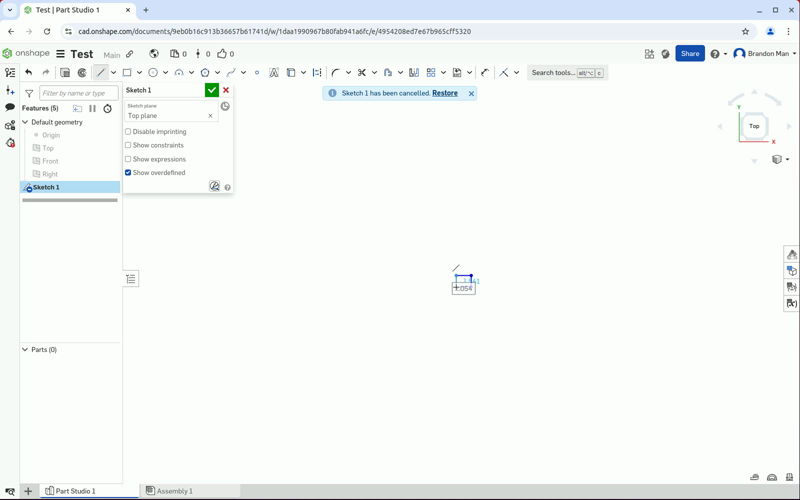
scroll(6)
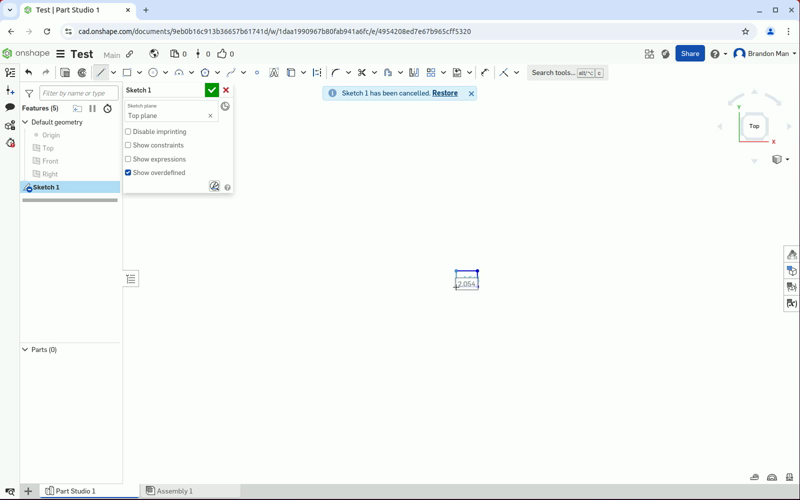
scroll(6)
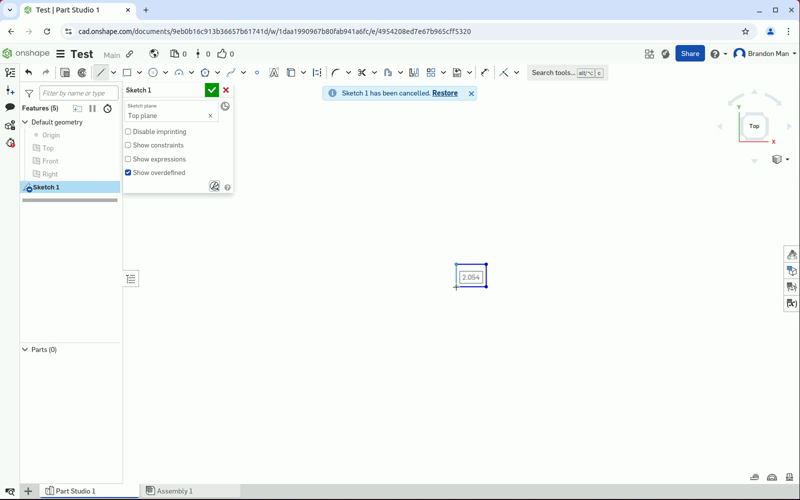
scroll(6)
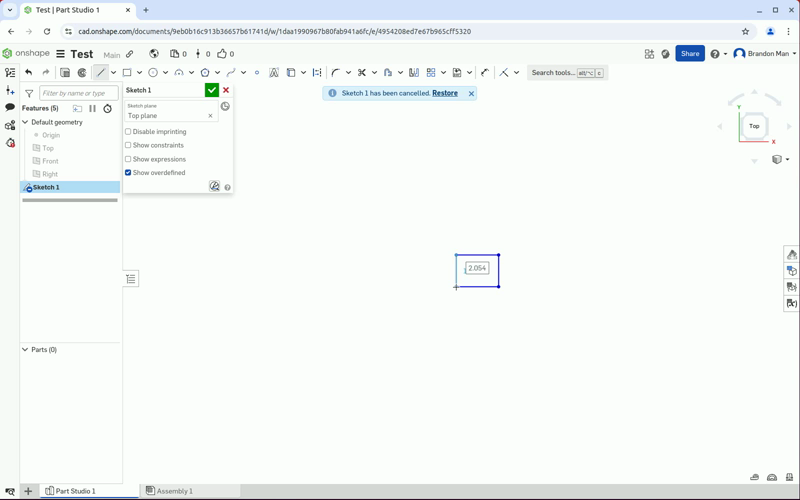
scroll(6)
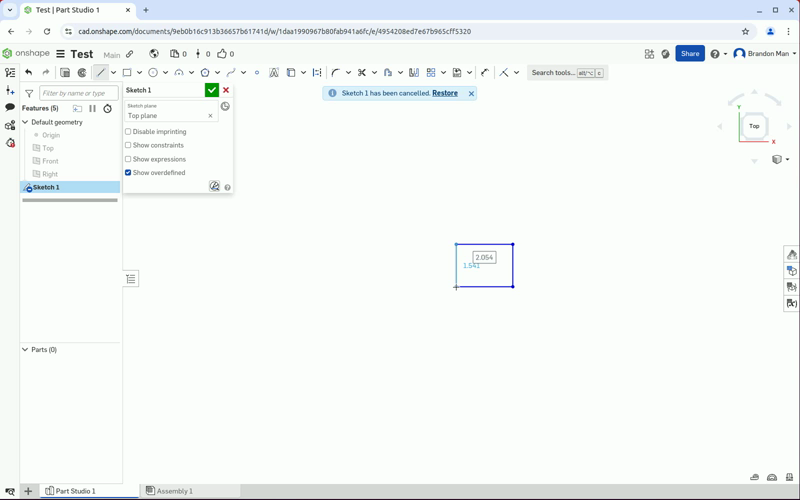
scroll(6)
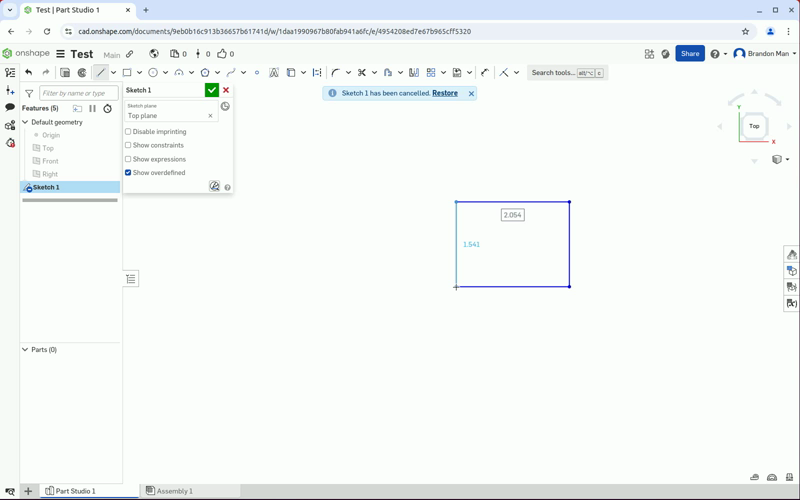
key_up(shift)
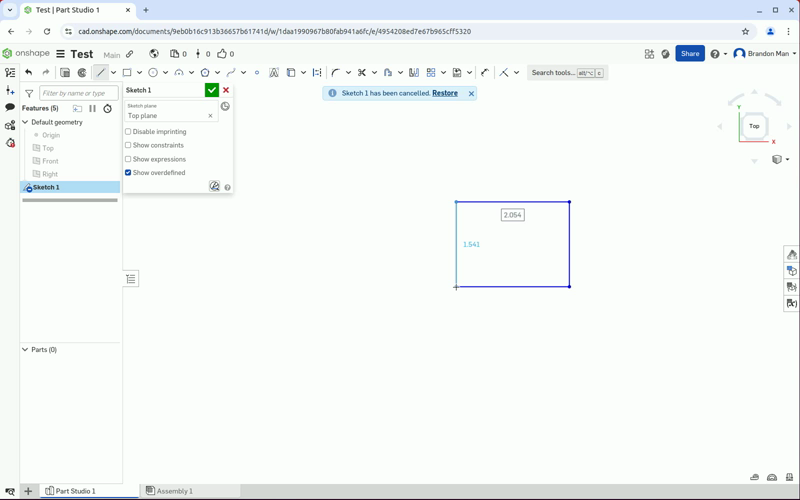
click(456, 286)
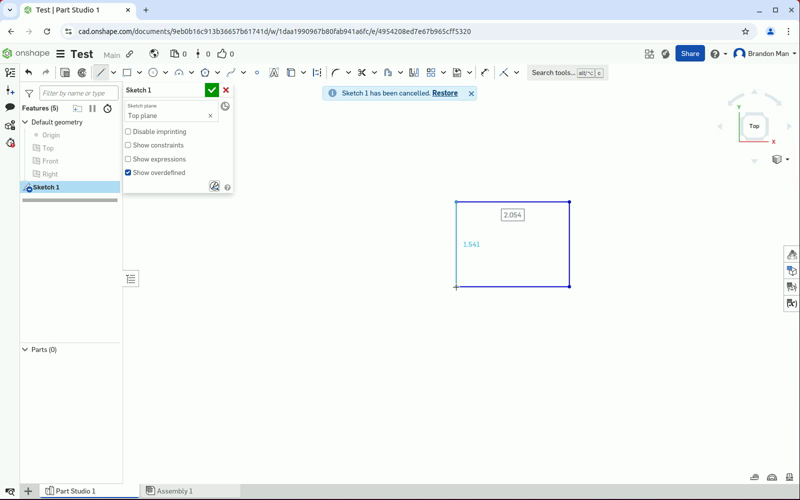
scroll(-6)
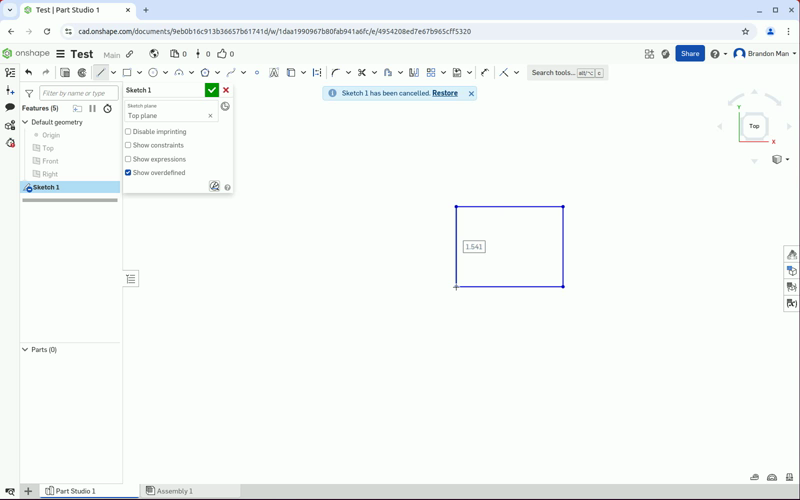
scroll(-6)
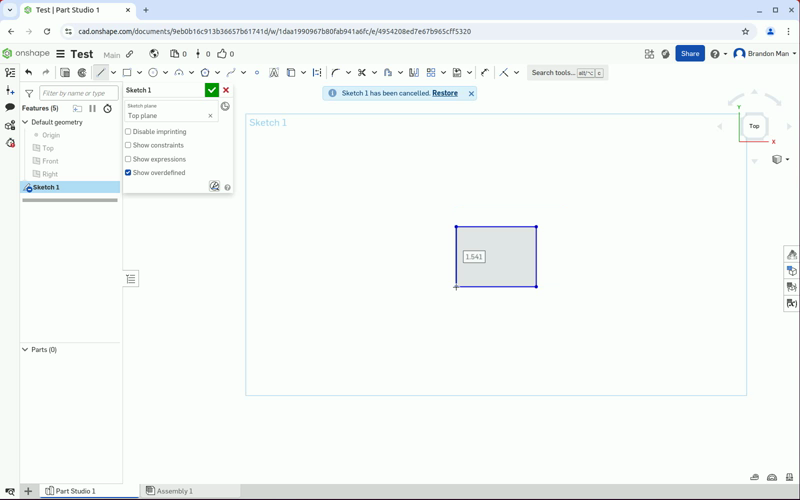
scroll(-6)
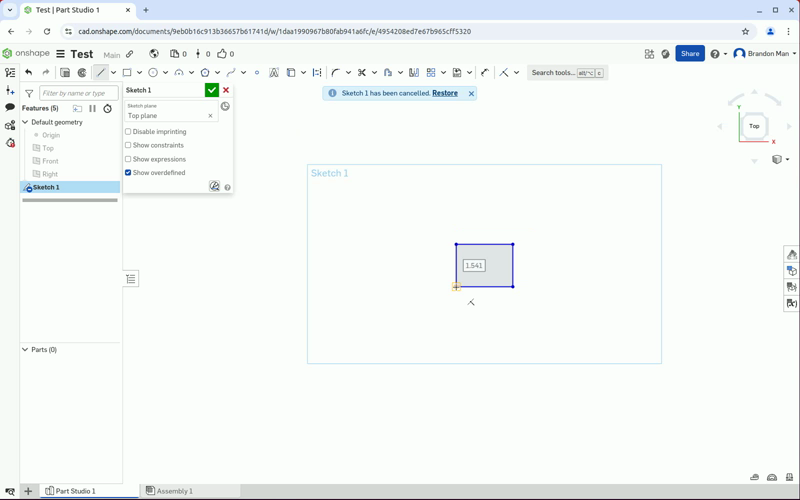
scroll(-6)
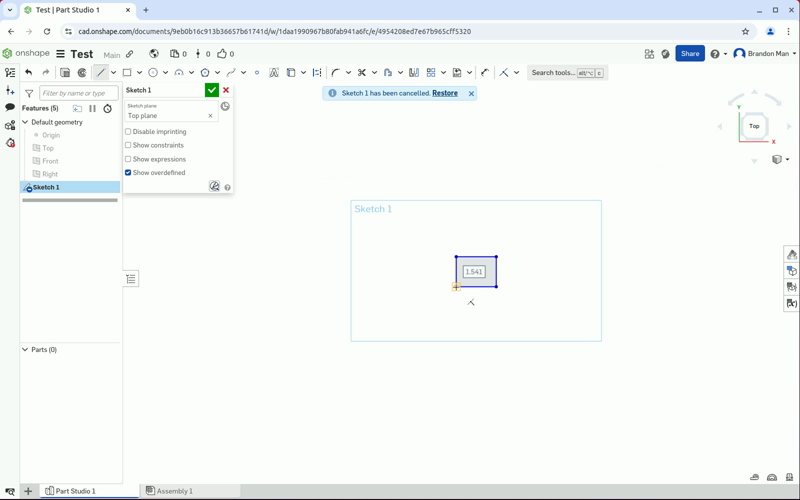
scroll(-6)
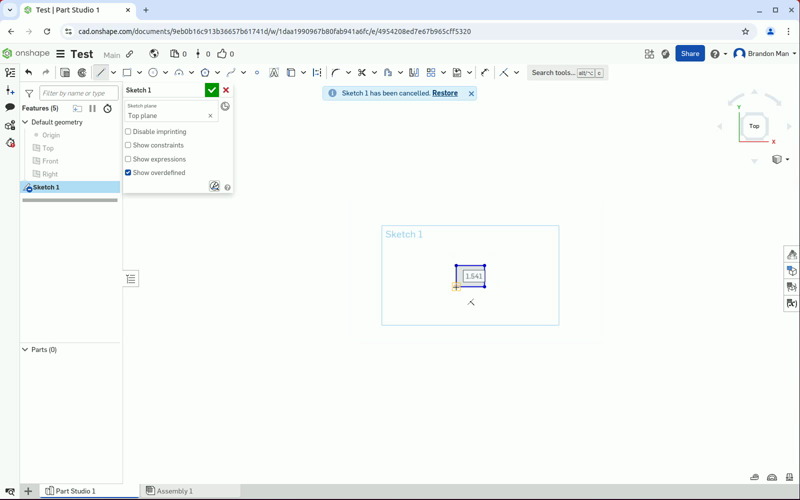
scroll(-6)
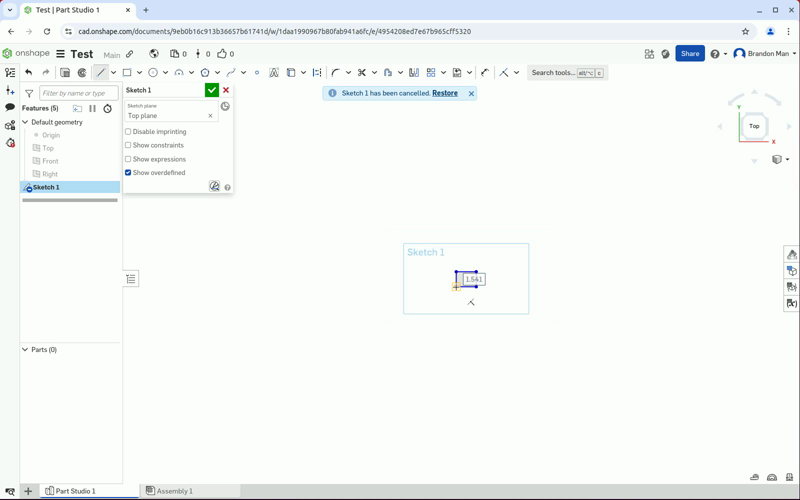
scroll(-6)
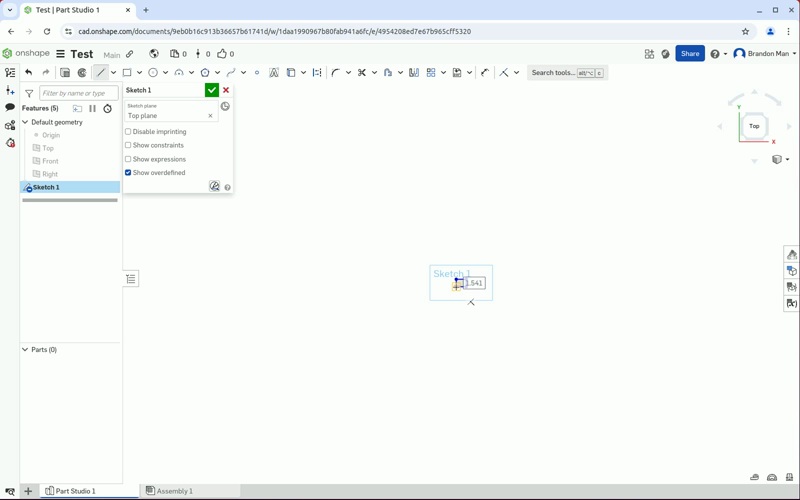
key(esc)
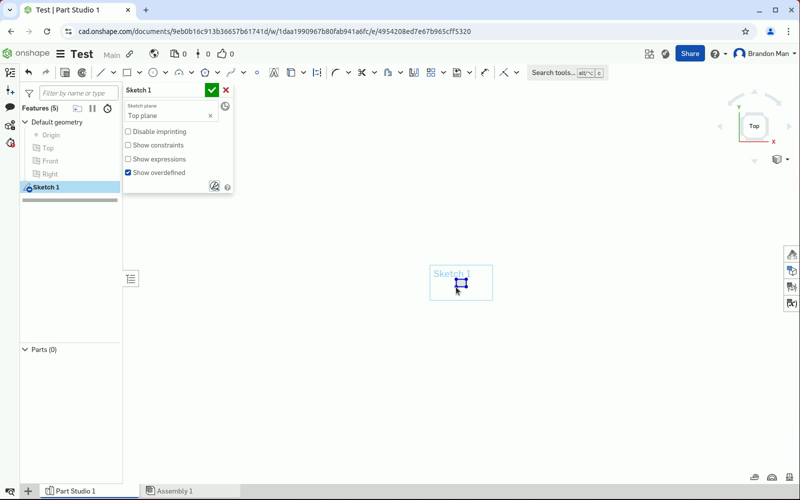
key(l)
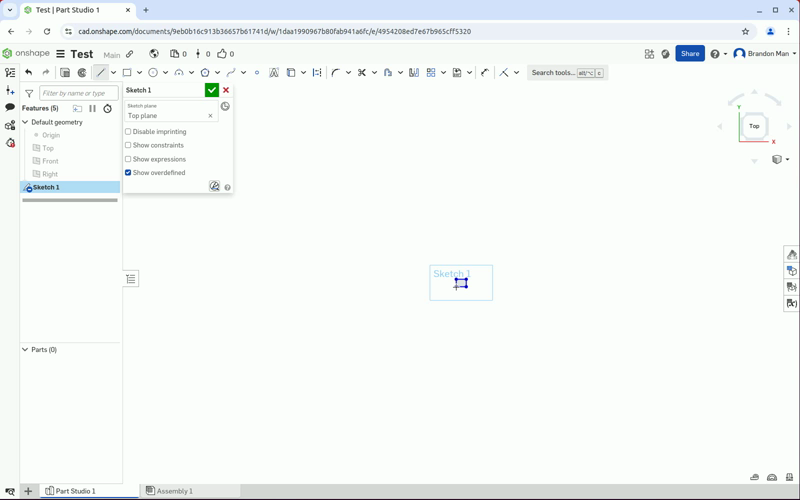
key_down(shift)
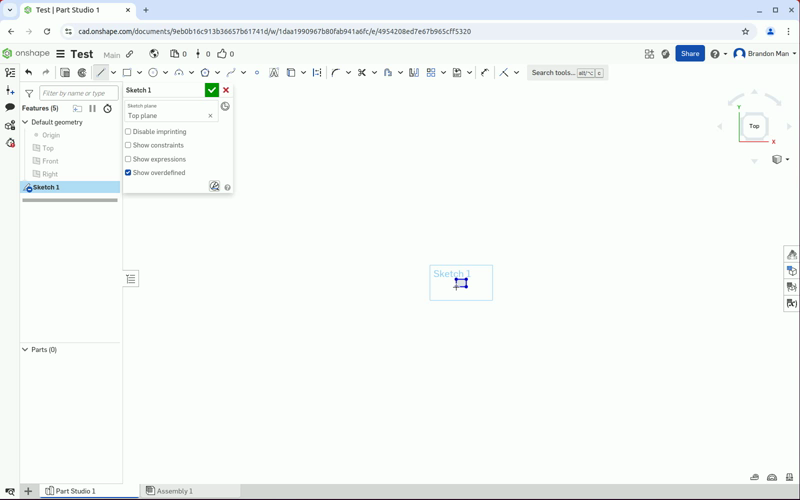
mouse_move(456, 285)
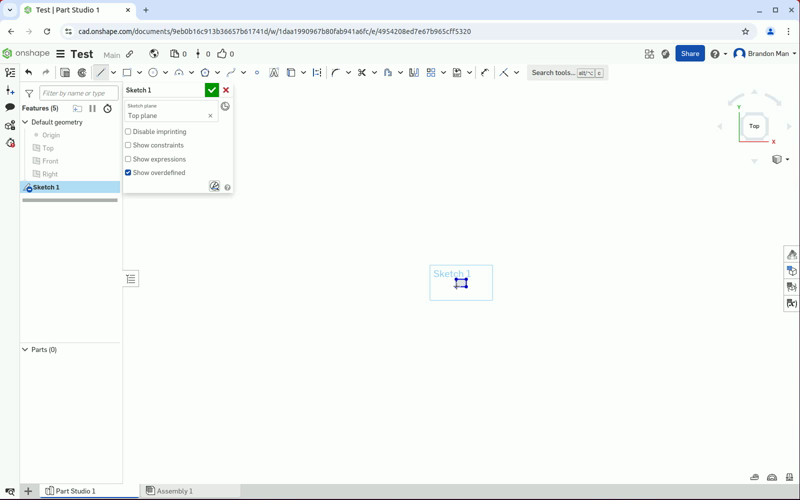
scroll(6)
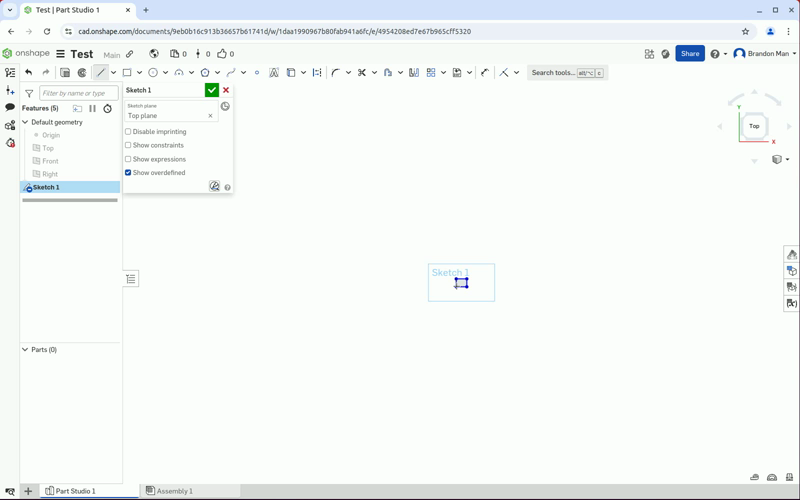
scroll(6)
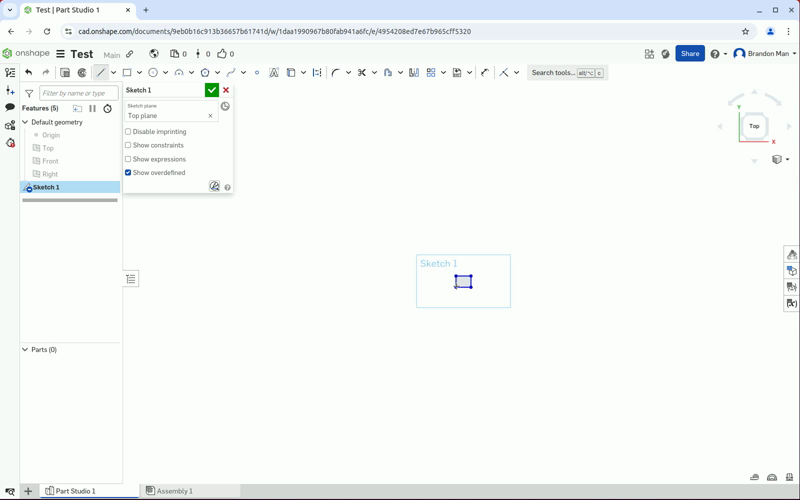
scroll(6)
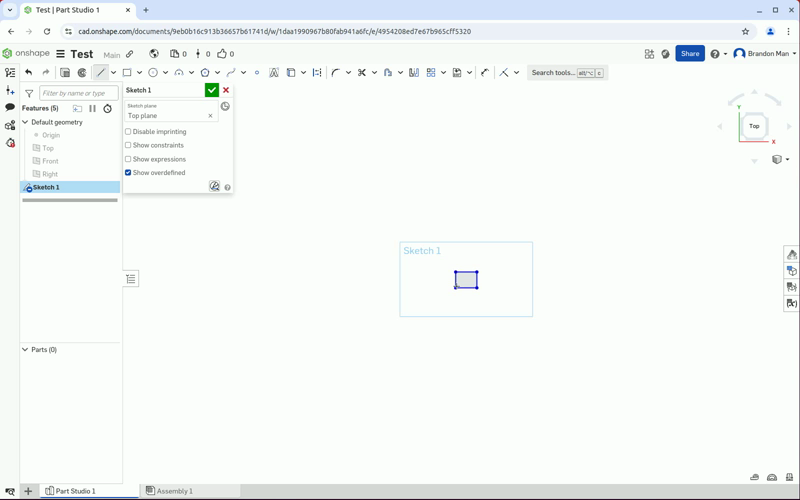
scroll(6)
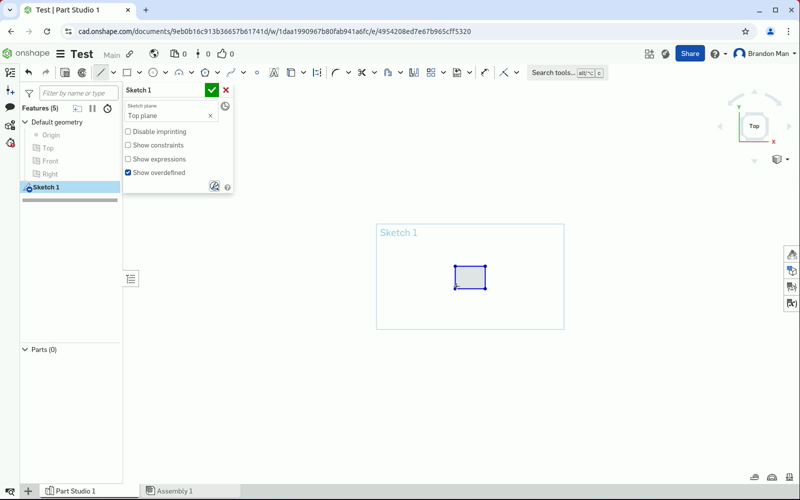
scroll(6)
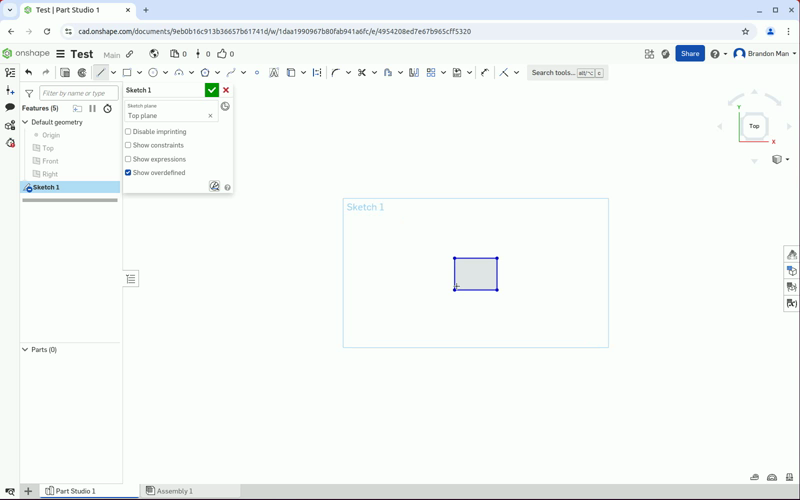
scroll(6)
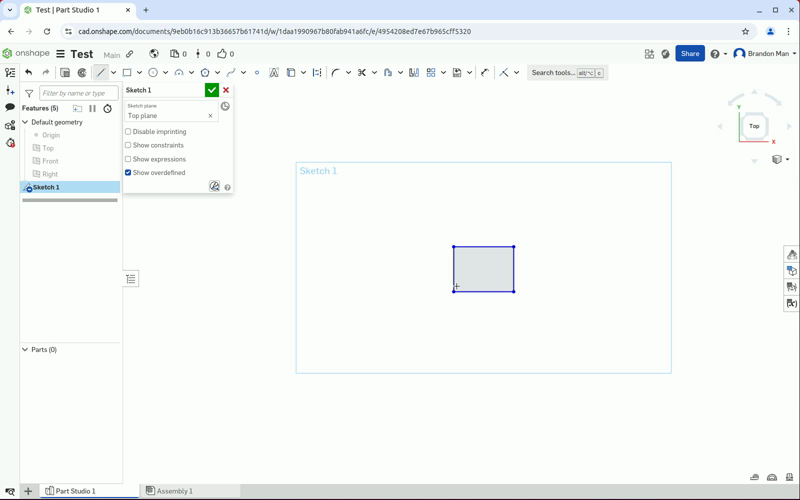
scroll(6)
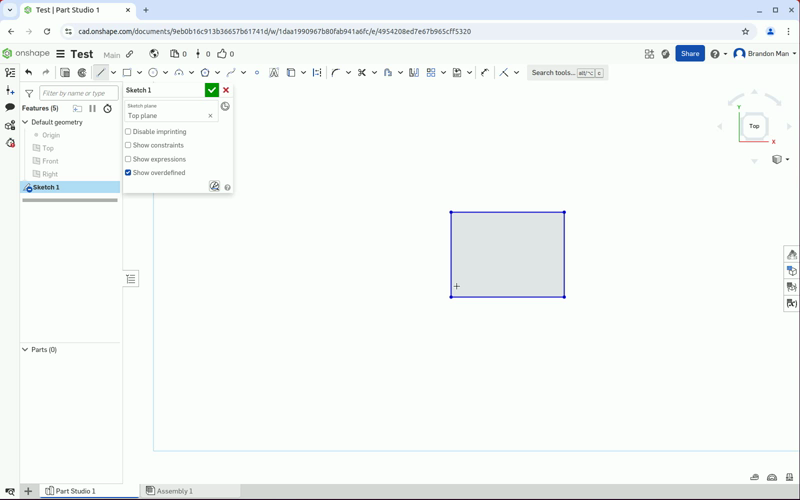
click(456, 285)
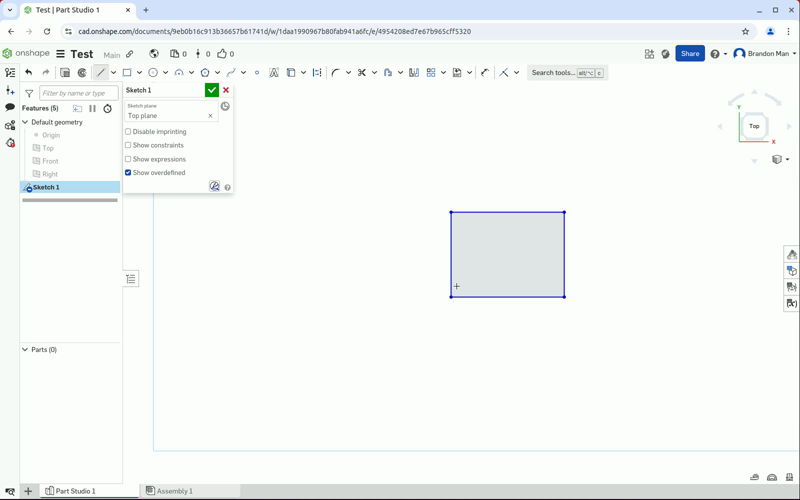
scroll(-6)
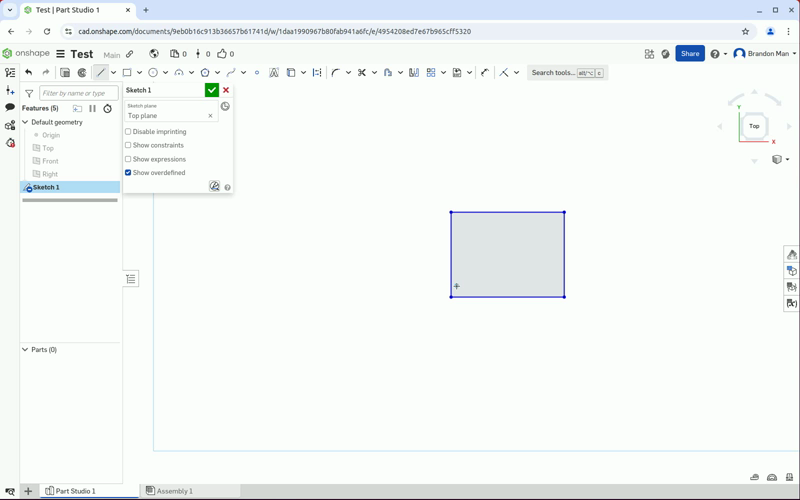
scroll(-6)
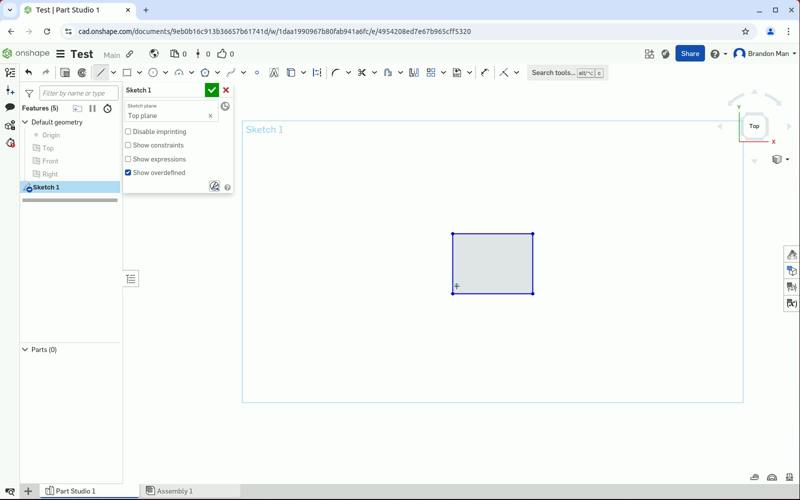
scroll(-6)
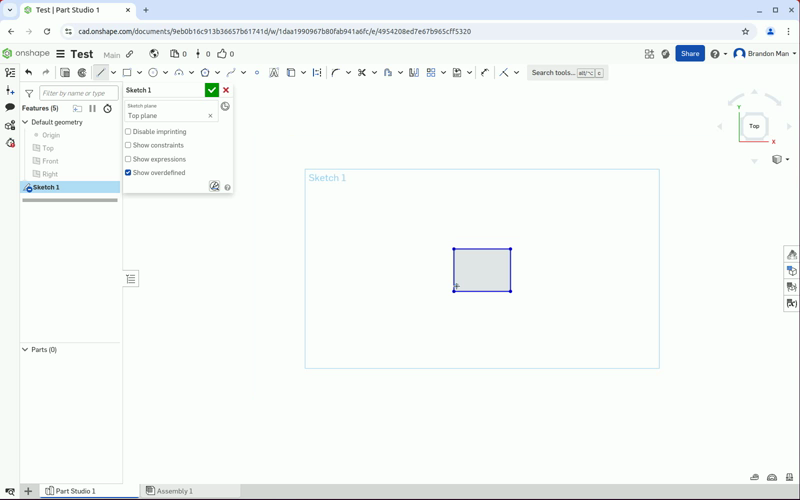
scroll(-6)
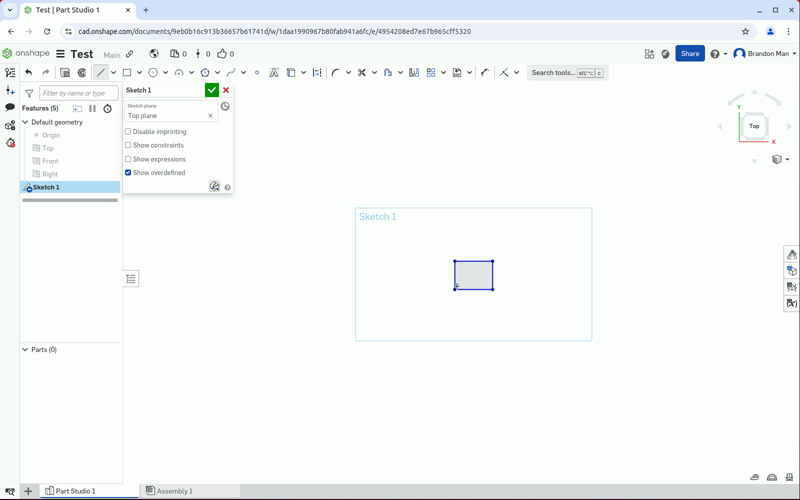
scroll(-6)
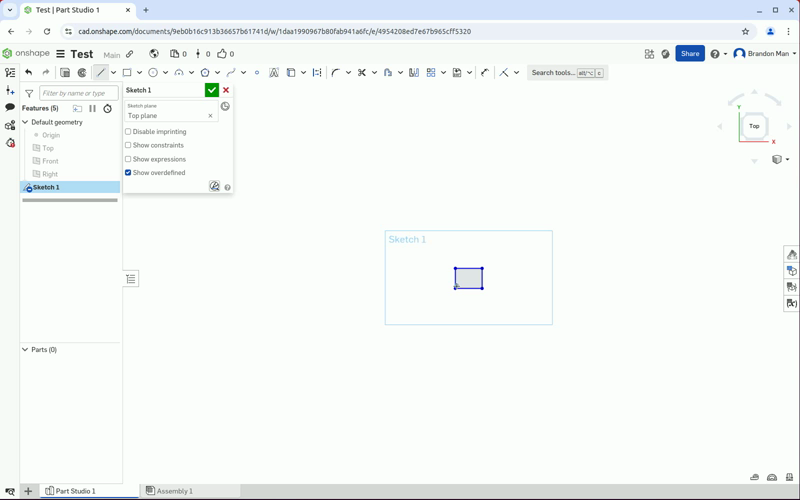
scroll(-6)
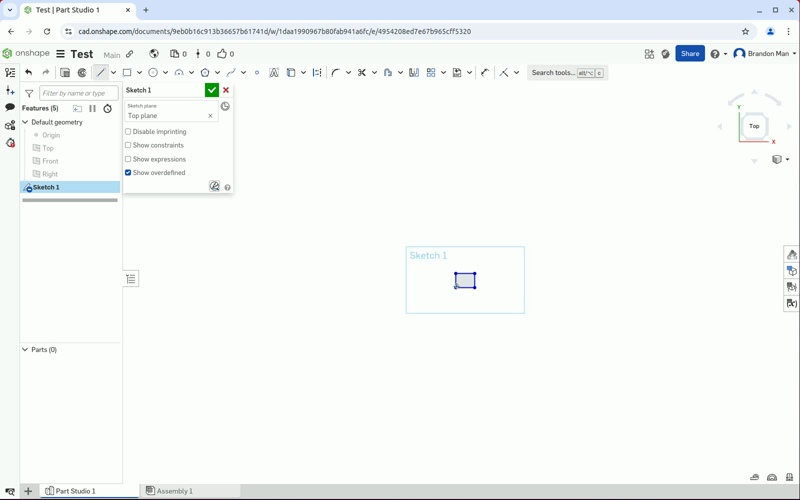
scroll(-6)
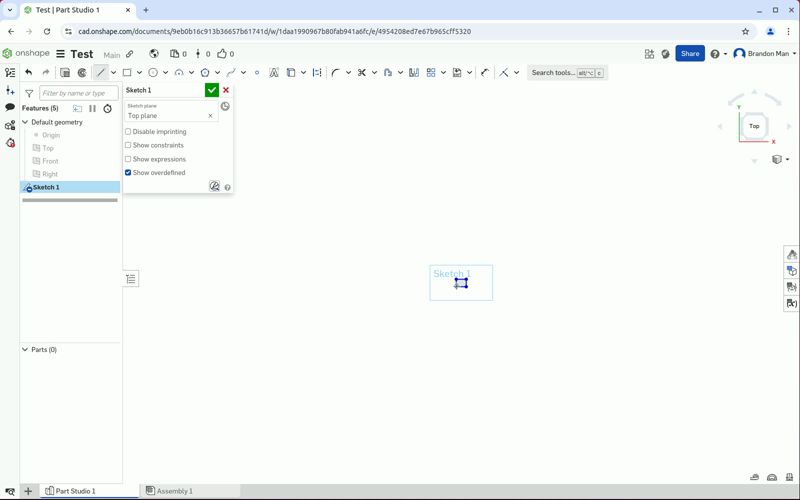
key_up(shift)
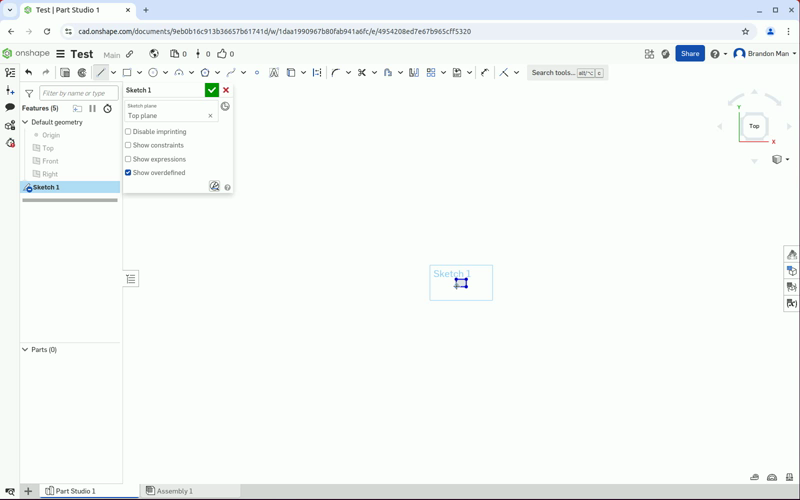
key_down(shift)
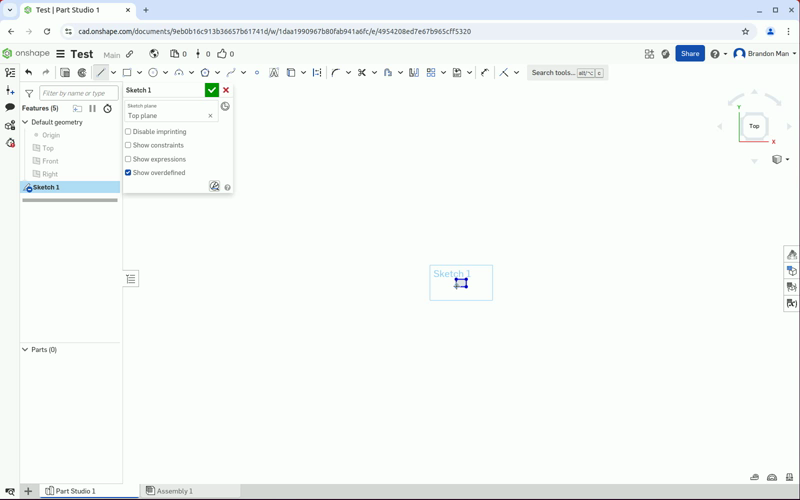
mouse_move(486, 285)
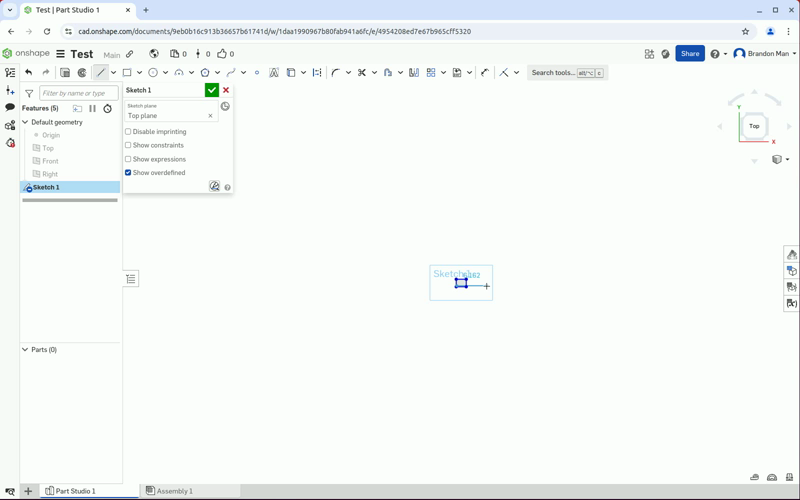
mouse_move(465, 285)
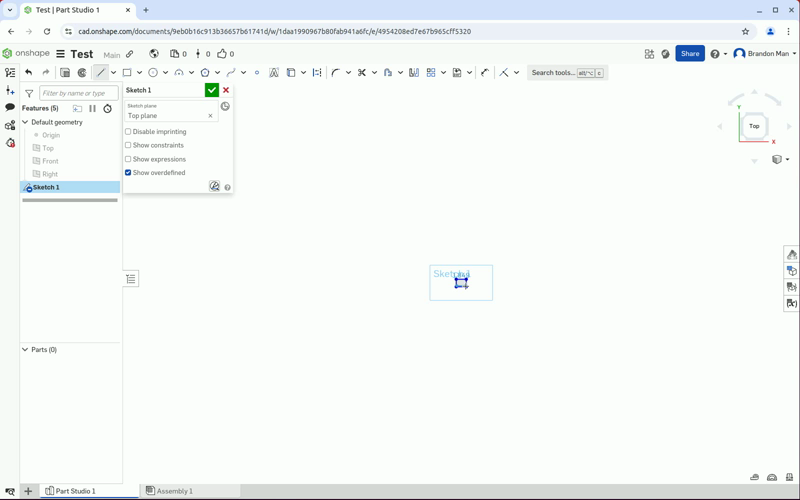
scroll(6)
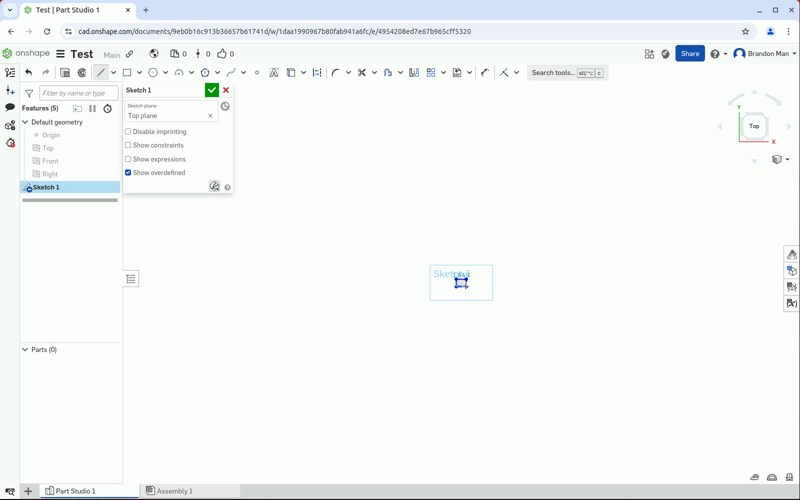
scroll(6)
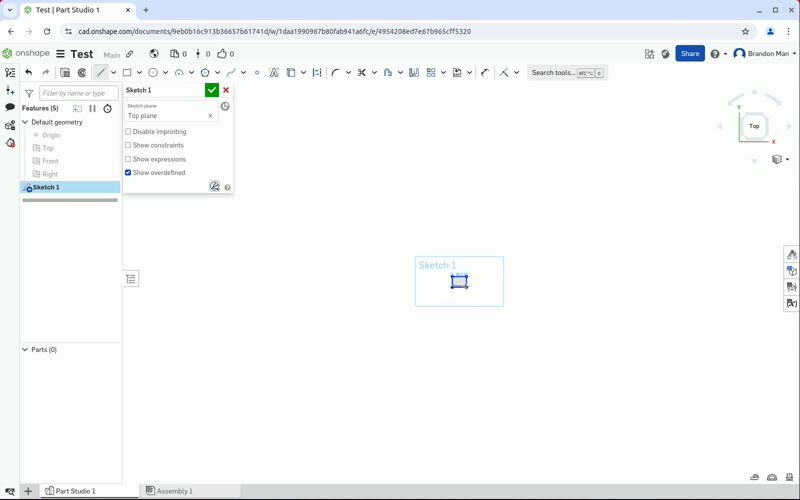
scroll(6)
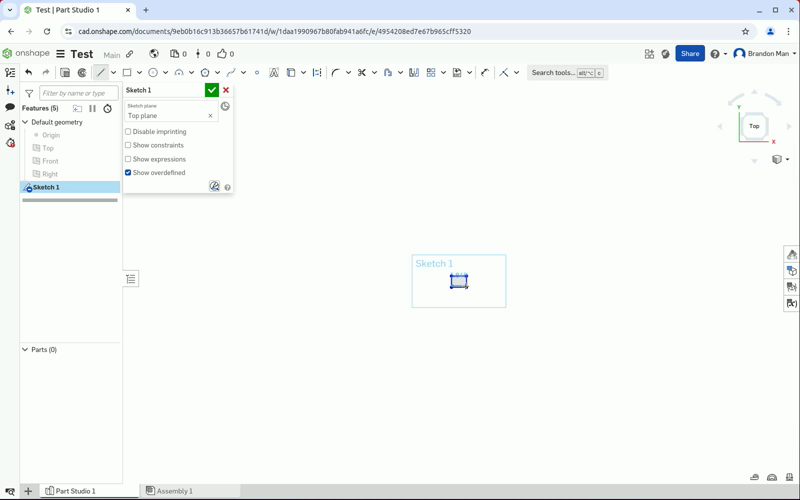
scroll(6)
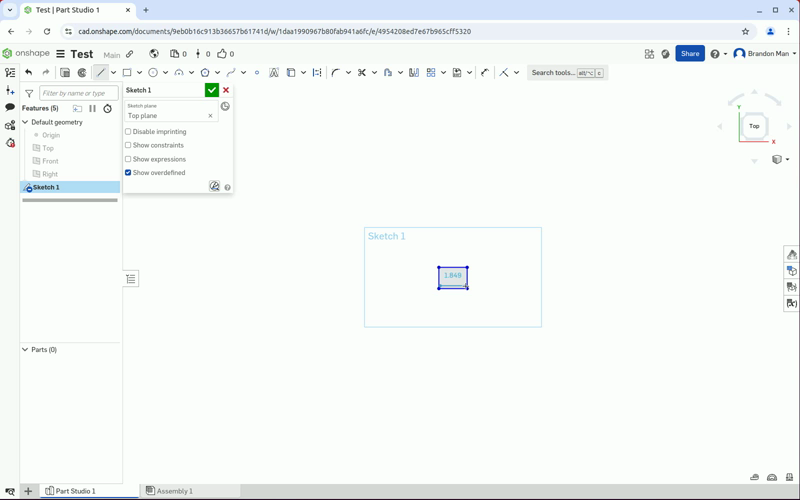
scroll(6)
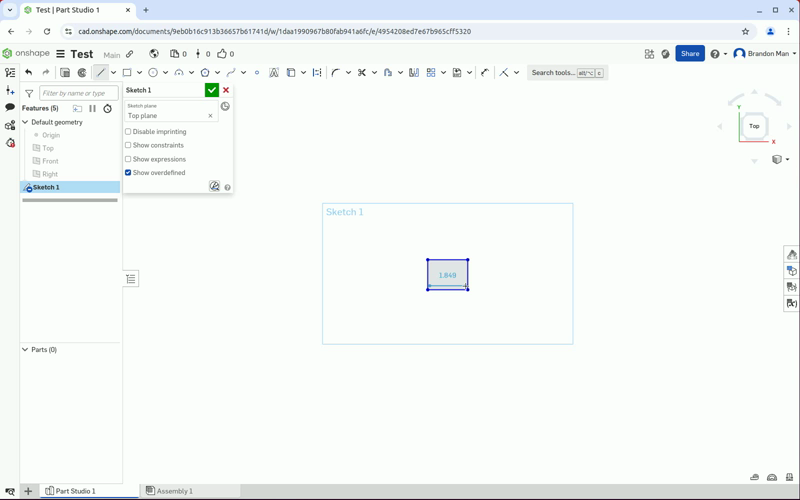
scroll(6)
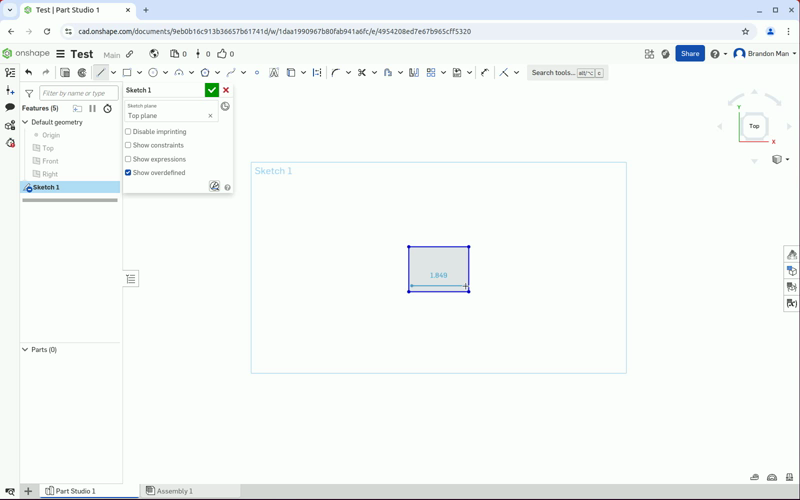
scroll(6)
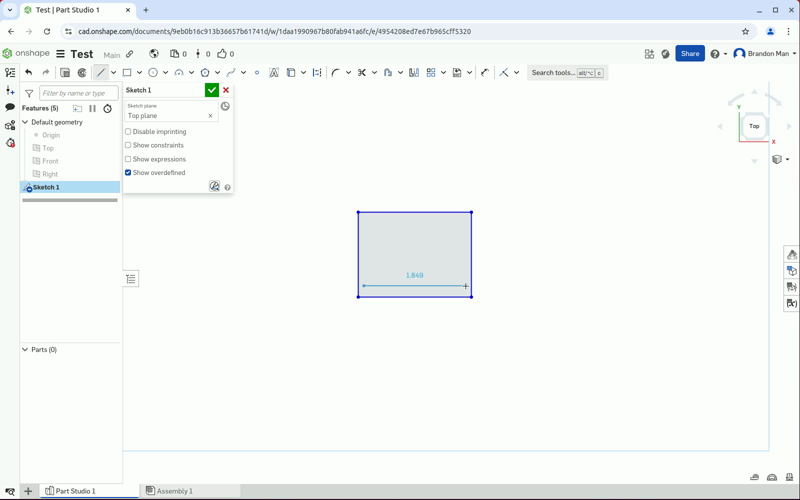
click(465, 285)
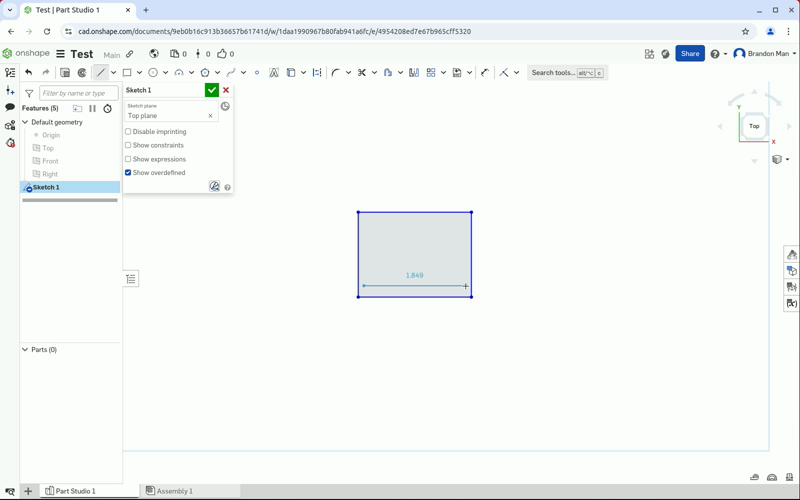
scroll(-6)
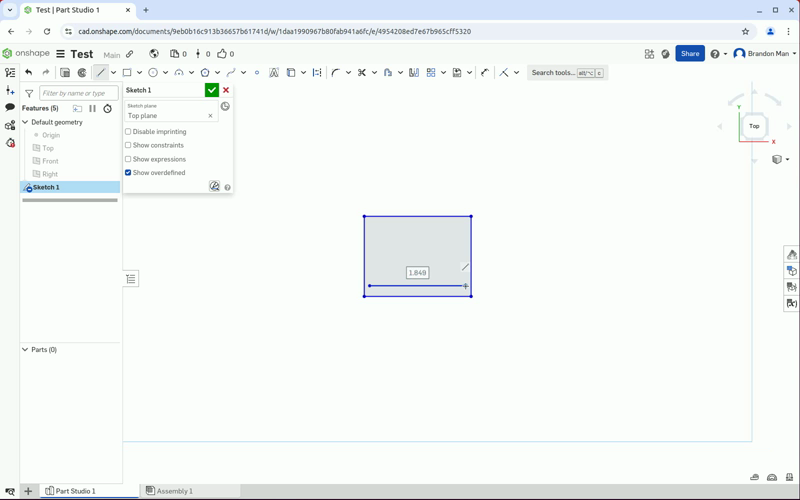
scroll(-6)
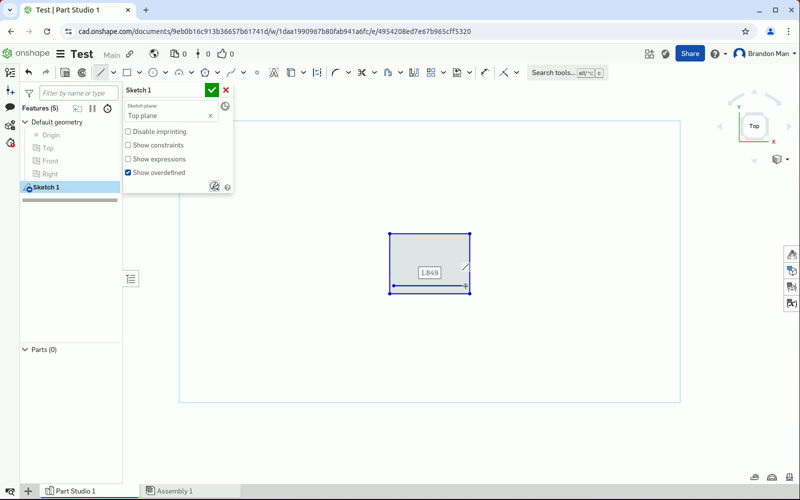
scroll(-6)
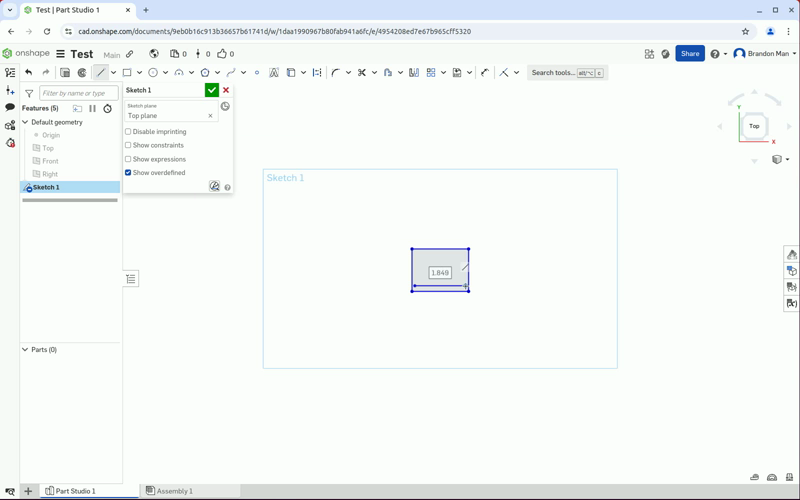
scroll(-6)
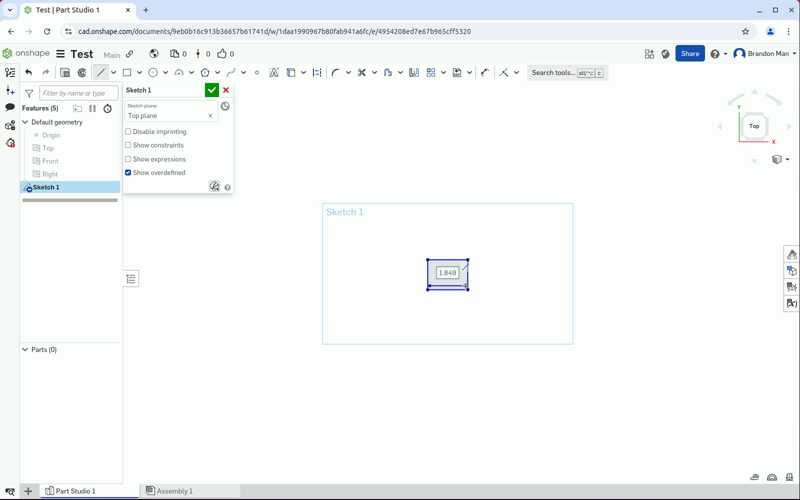
scroll(-6)
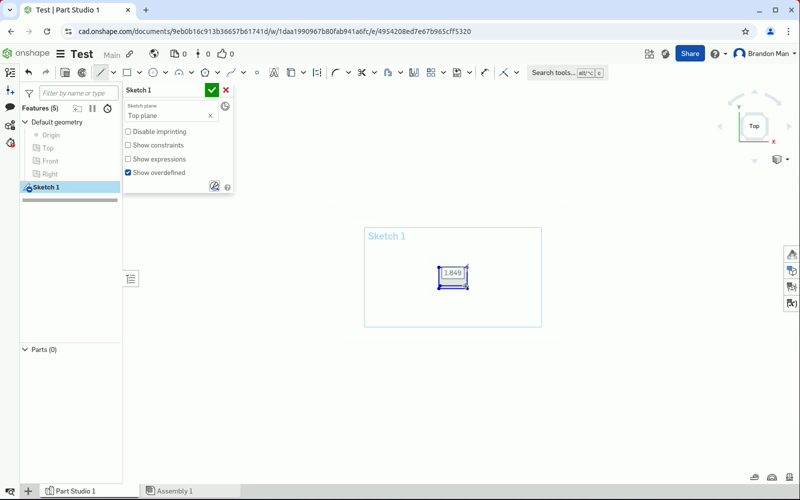
scroll(-6)
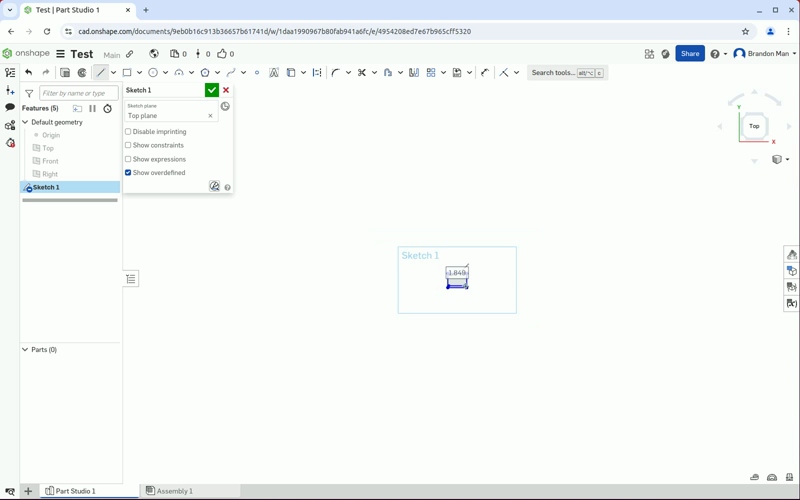
scroll(-6)
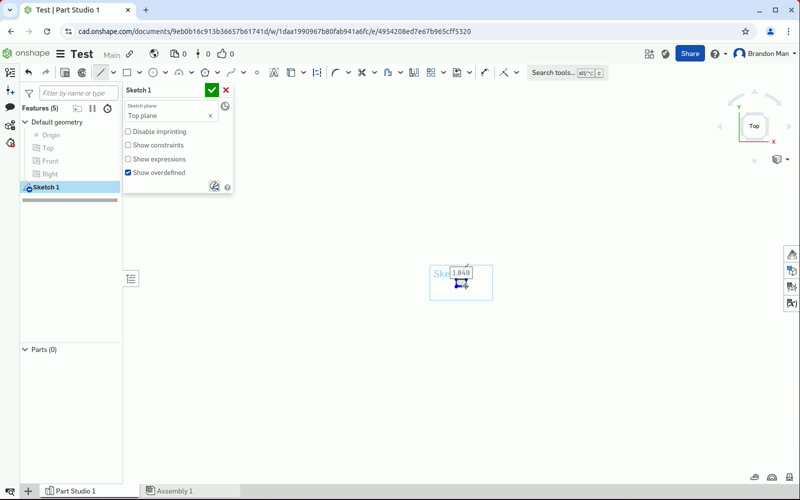
key_up(shift)
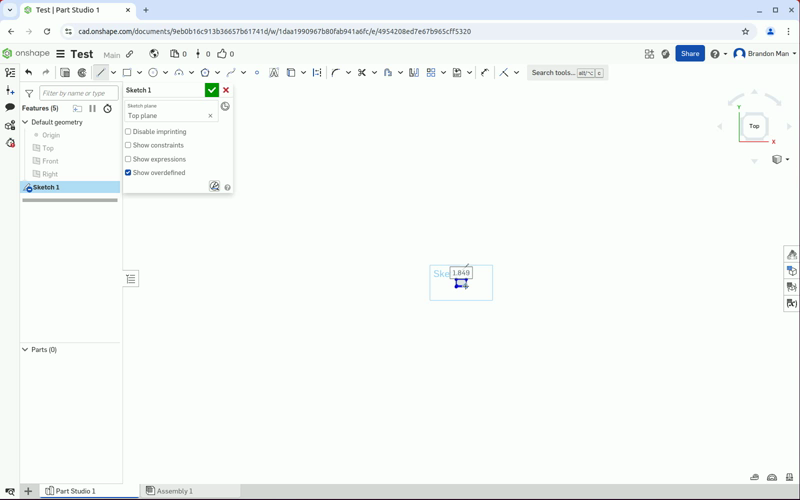
key_down(shift)
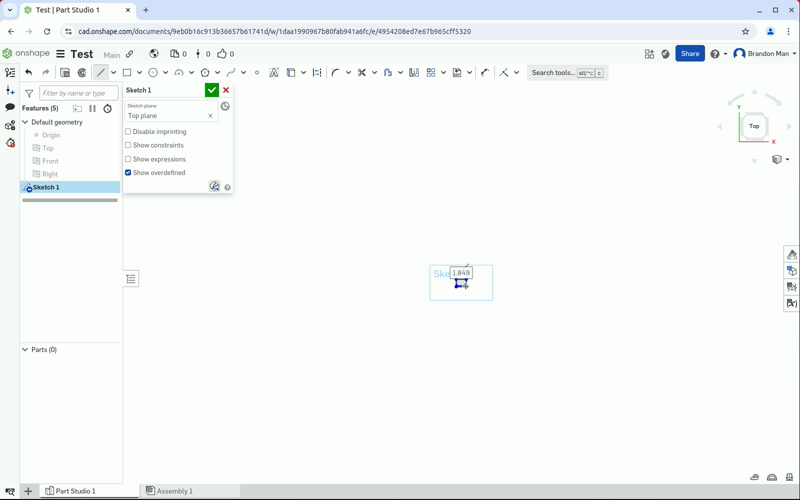
mouse_move(495, 285)
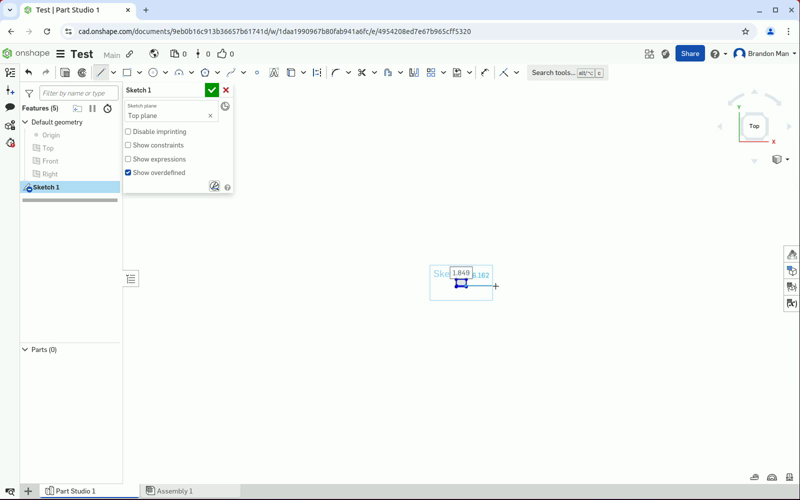
mouse_move(465, 279)
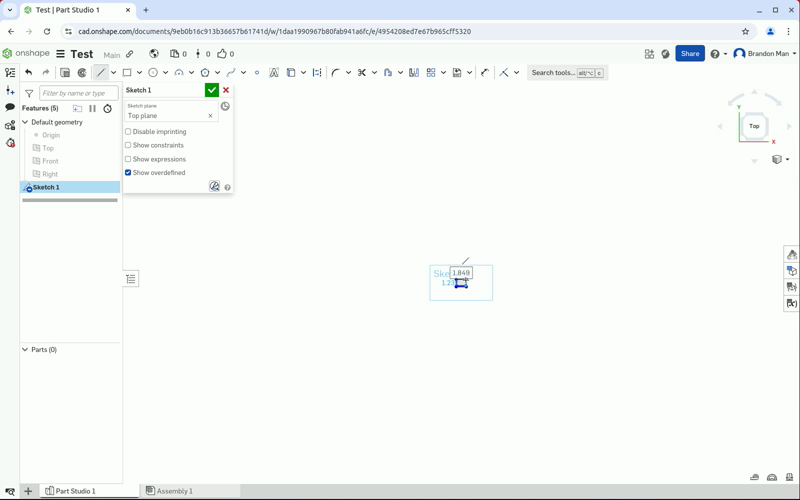
scroll(6)
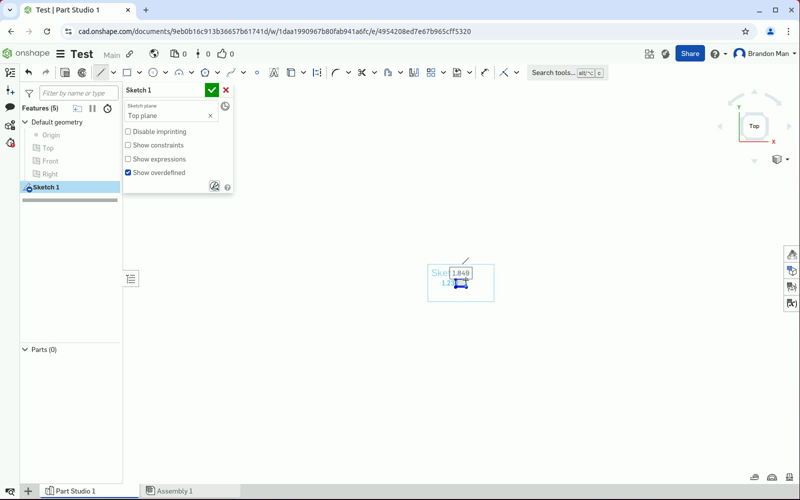
scroll(6)
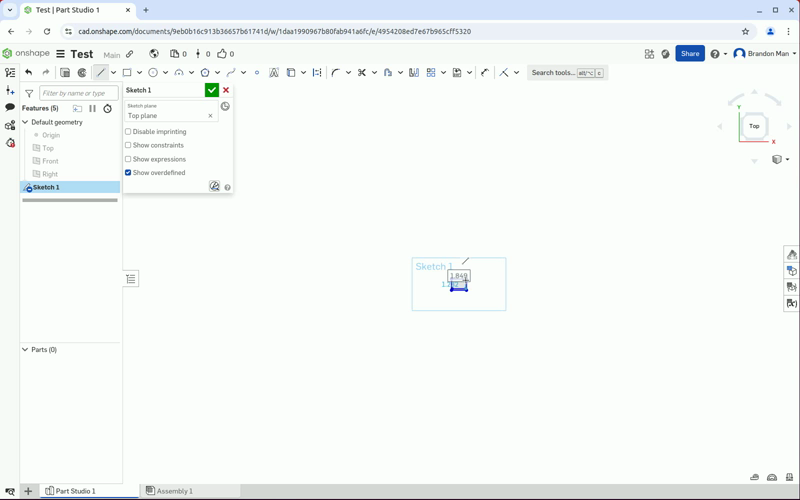
scroll(6)
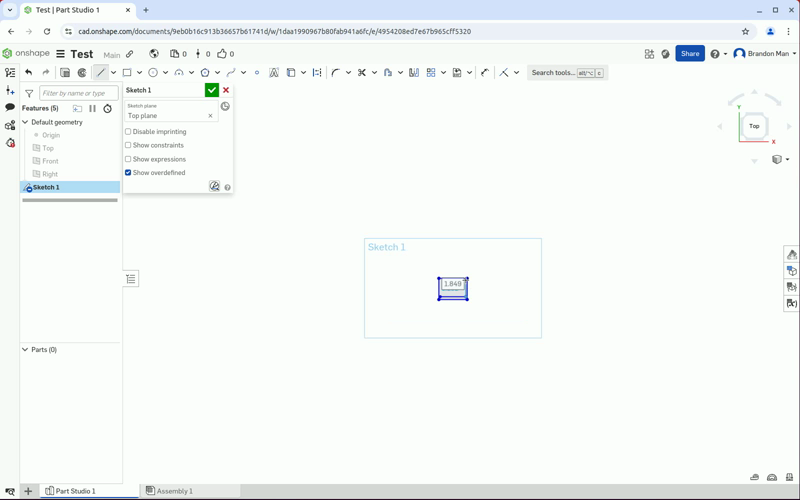
scroll(6)
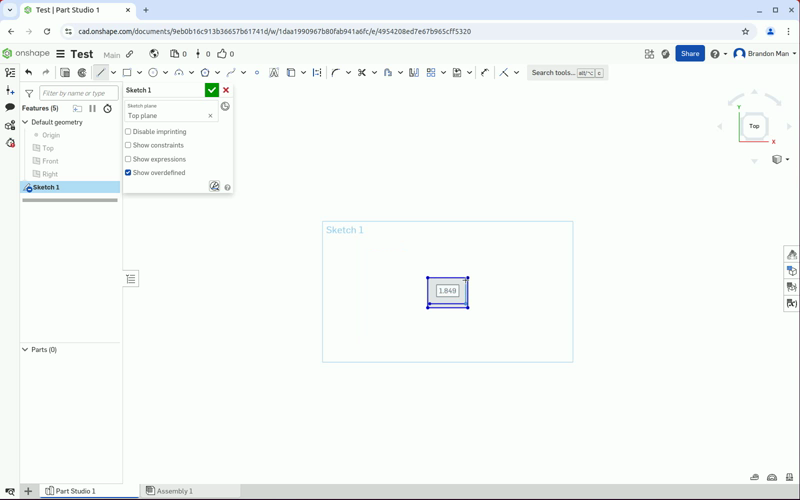
scroll(6)
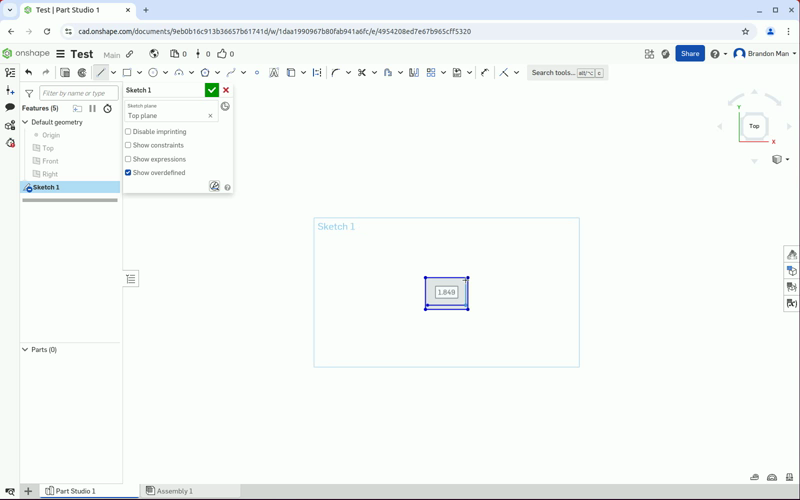
scroll(6)
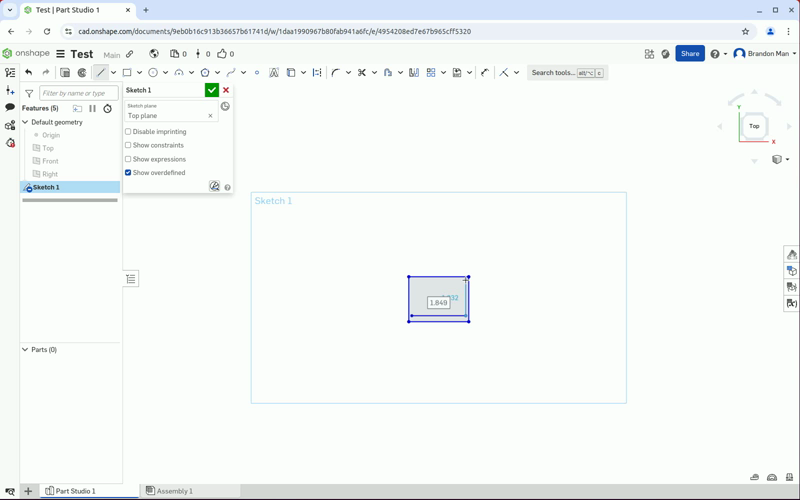
scroll(6)
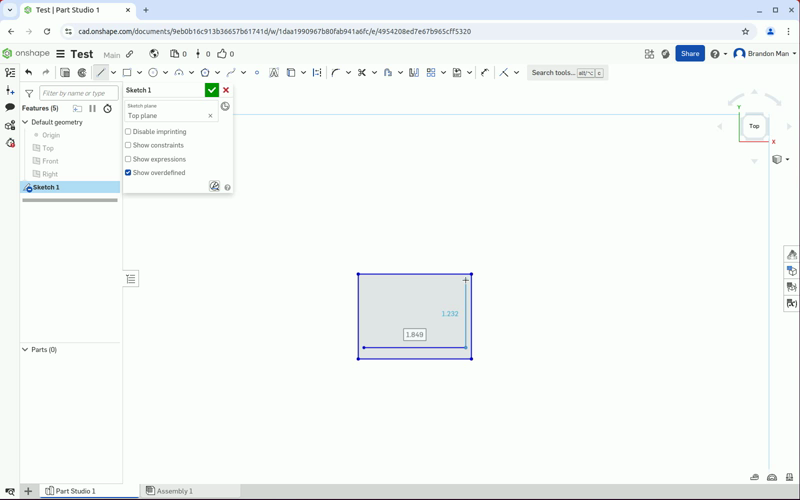
click(465, 279)
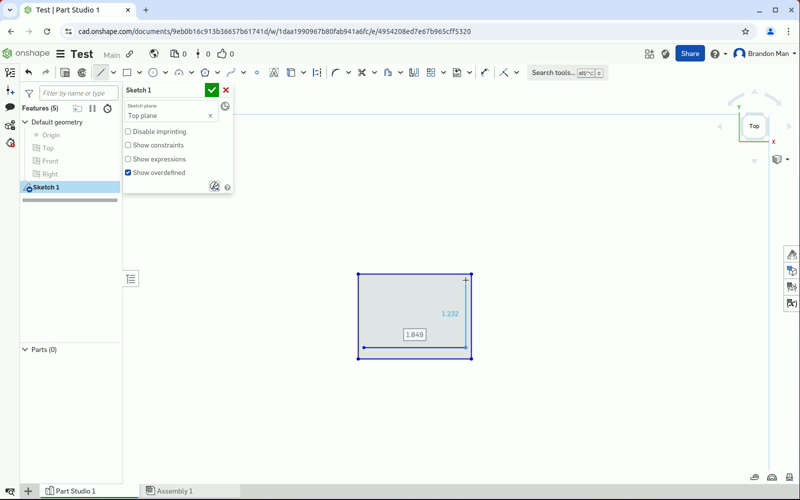
scroll(-6)
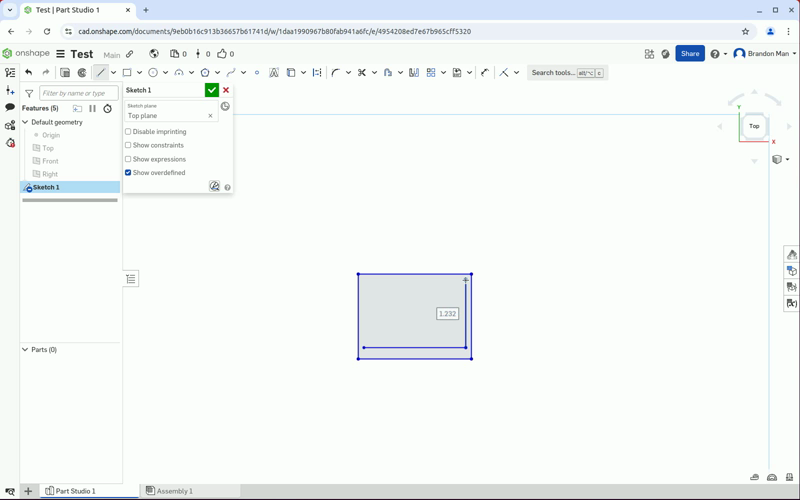
scroll(-6)
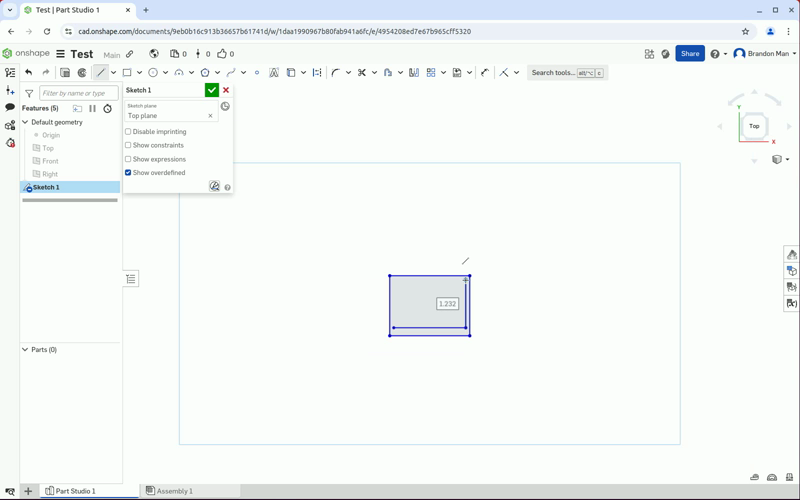
scroll(-6)
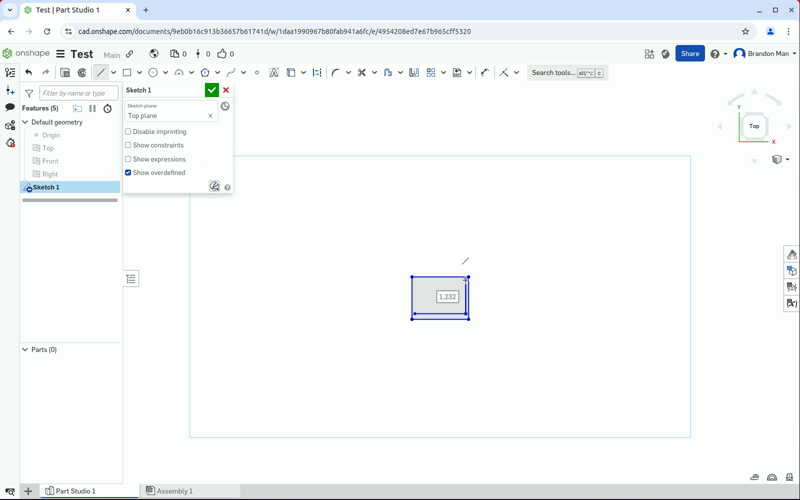
scroll(-6)
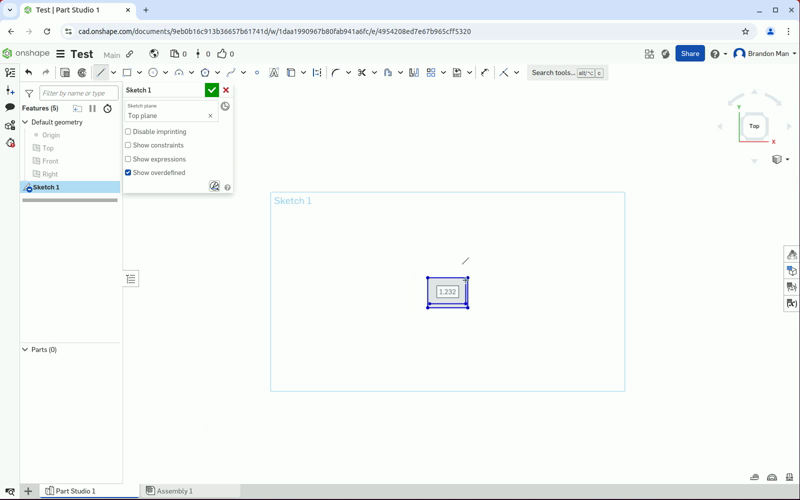
scroll(-6)
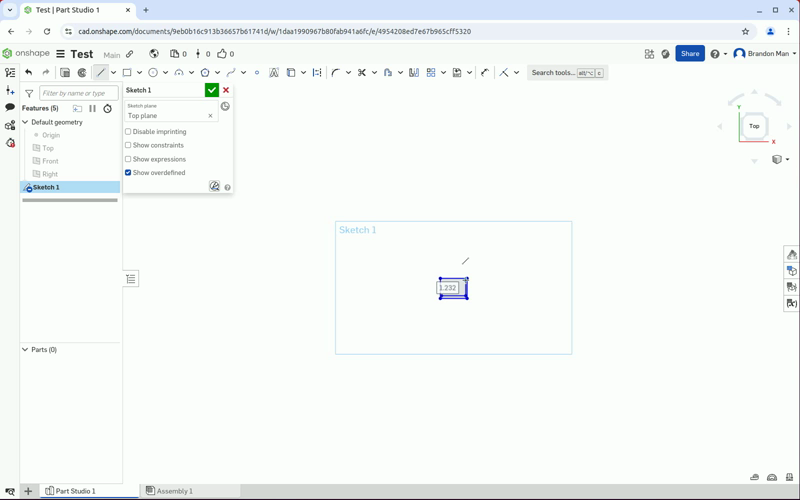
scroll(-6)
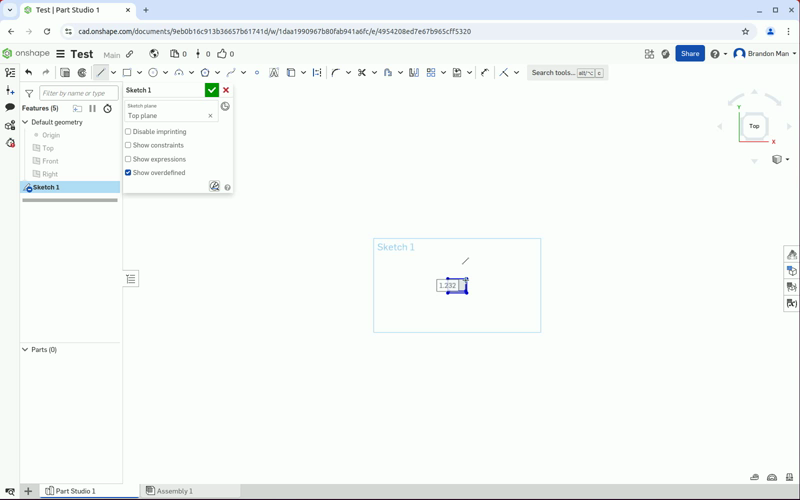
scroll(-6)
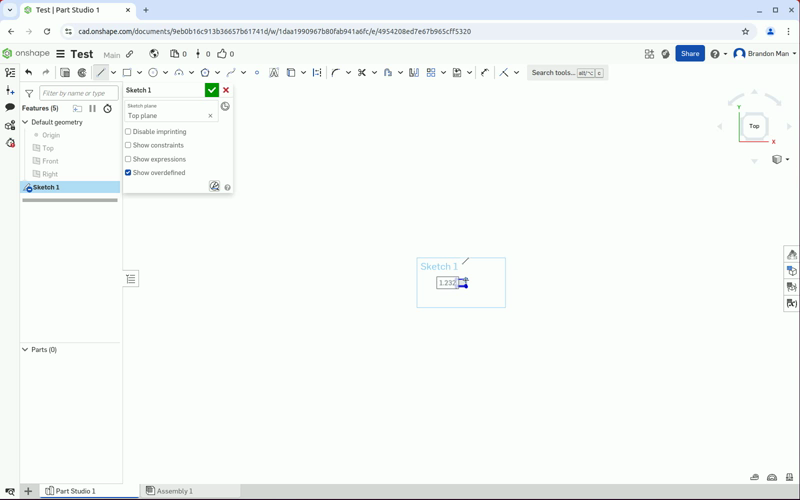
key_up(shift)
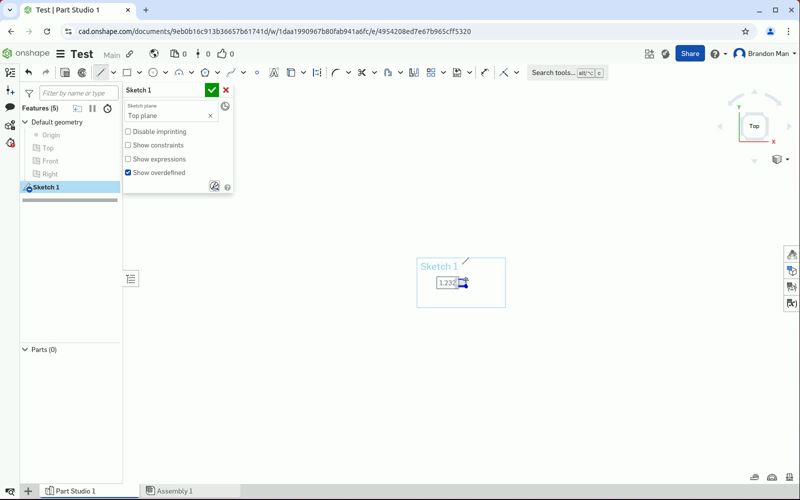
key_down(shift)
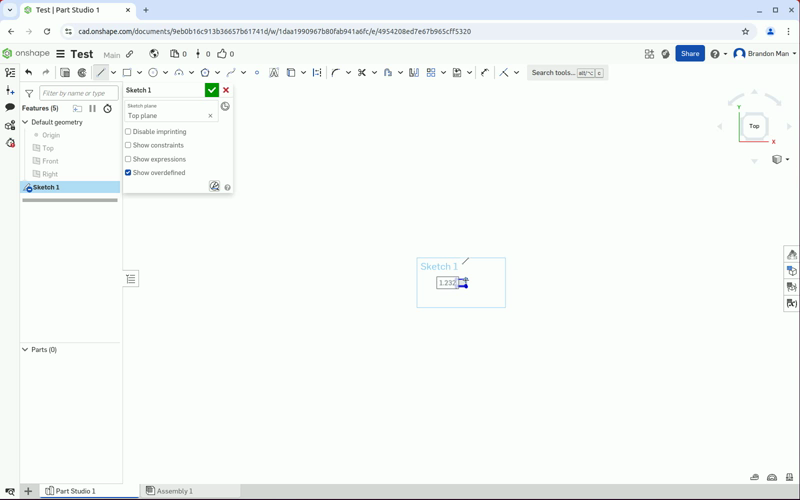
mouse_move(495, 279)
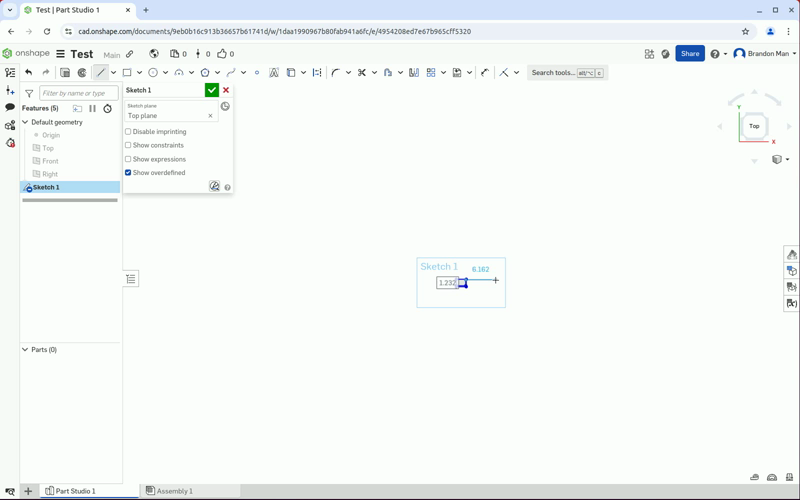
mouse_move(456, 279)
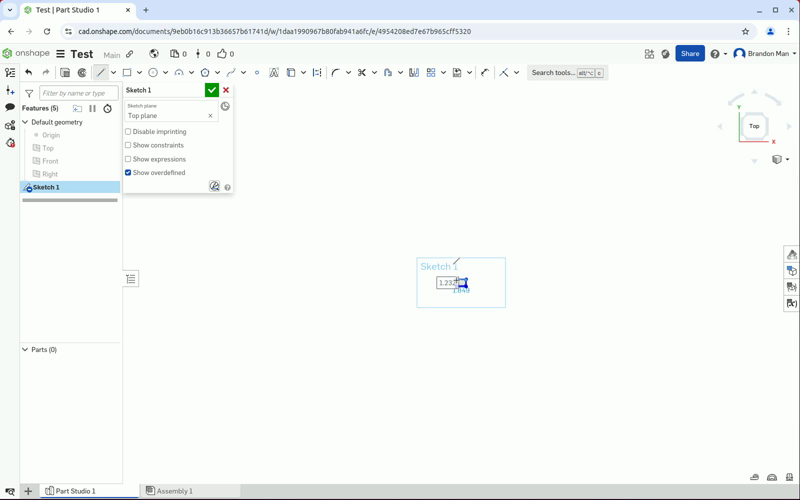
scroll(6)
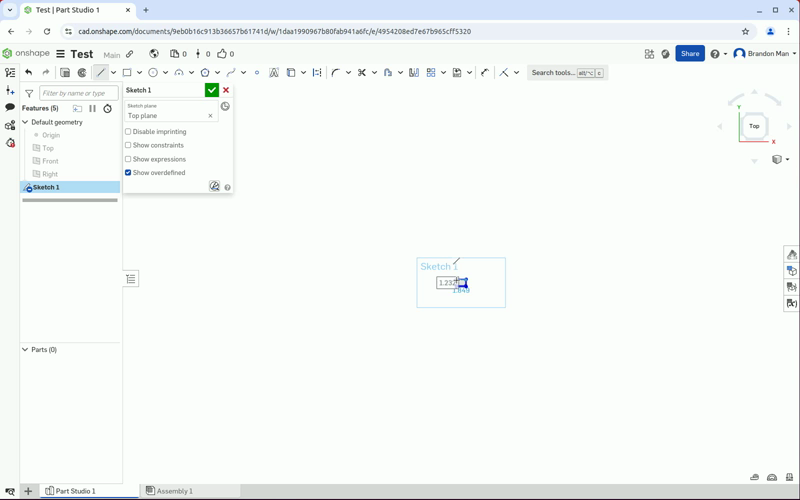
scroll(6)
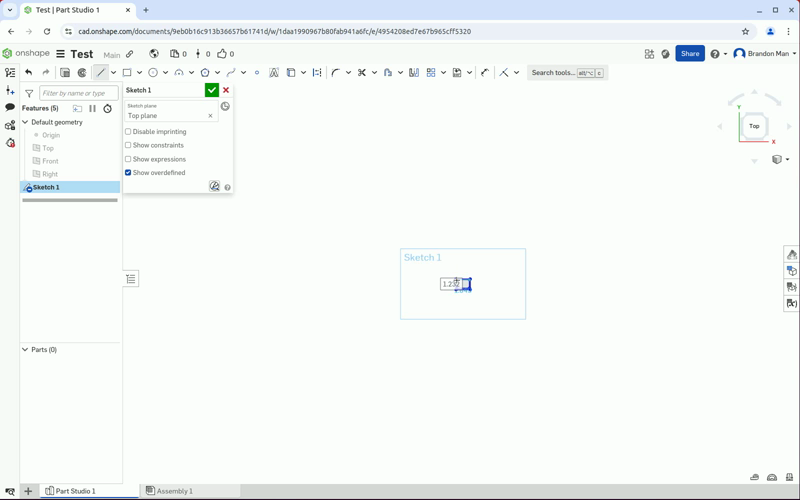
scroll(6)
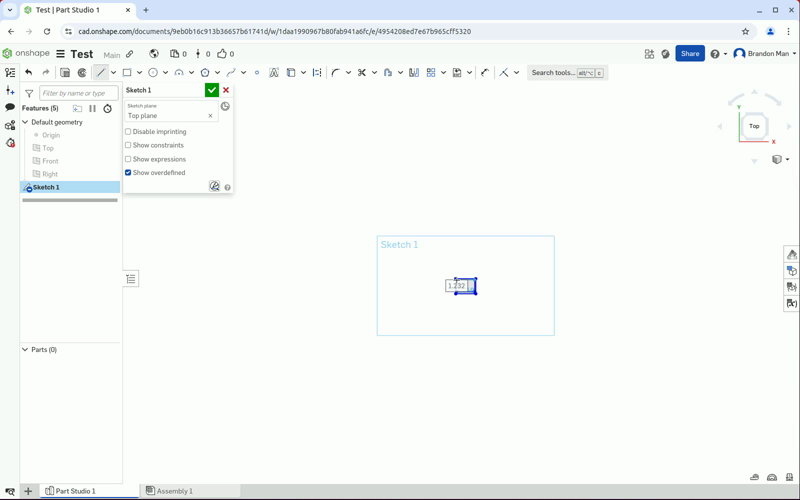
scroll(6)
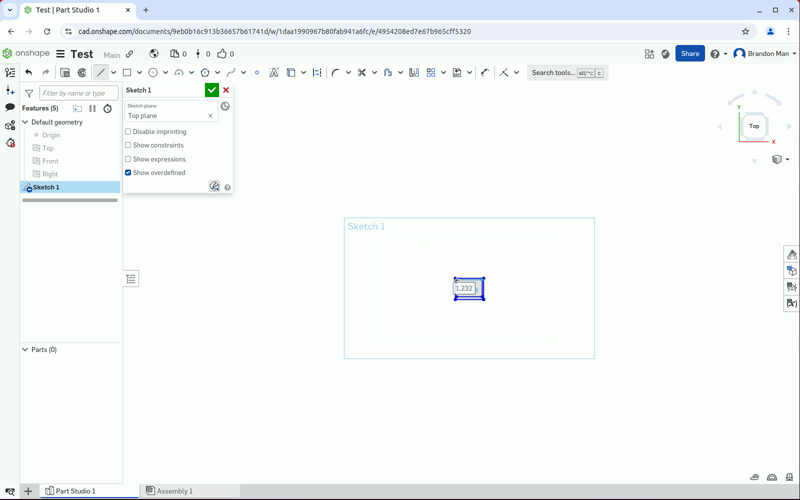
scroll(6)
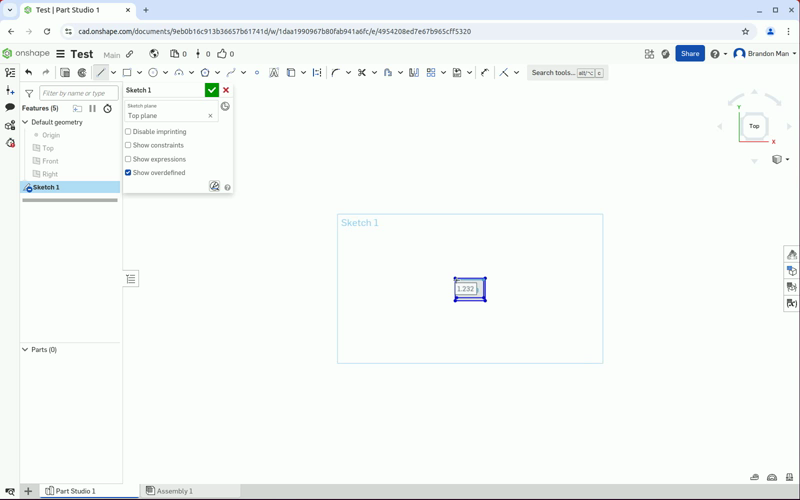
scroll(6)
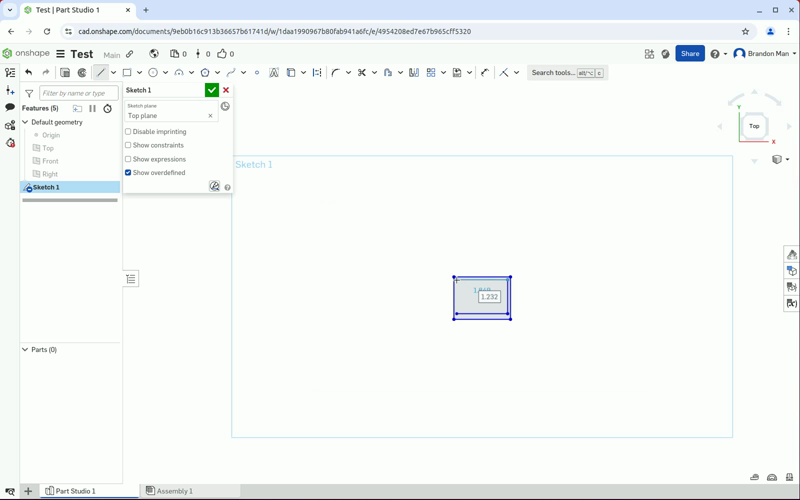
scroll(6)
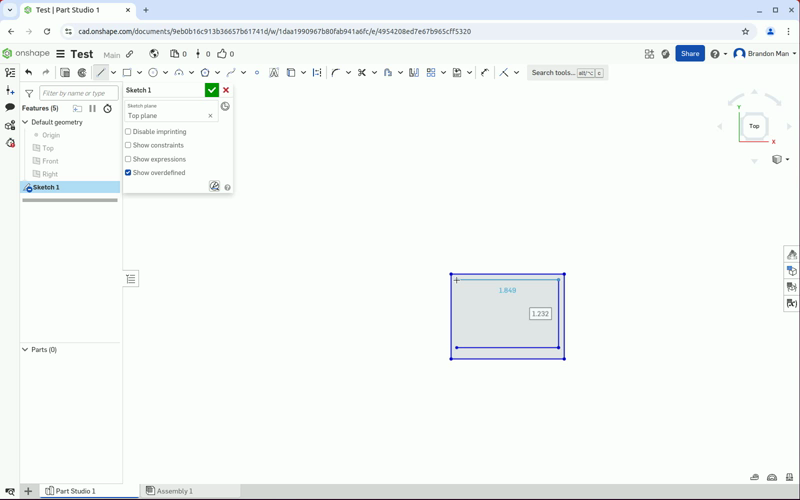
click(456, 279)
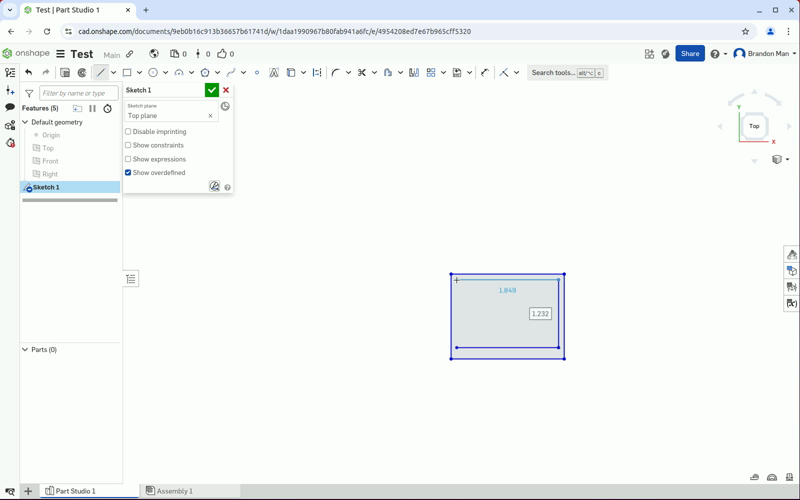
scroll(-6)
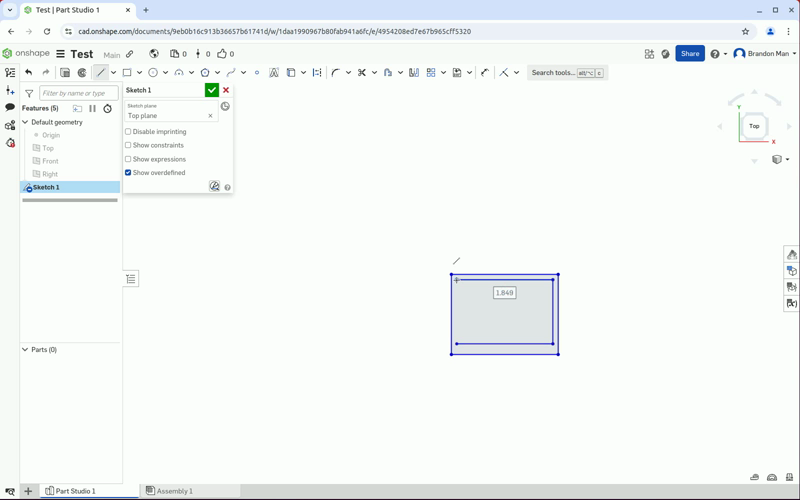
scroll(-6)
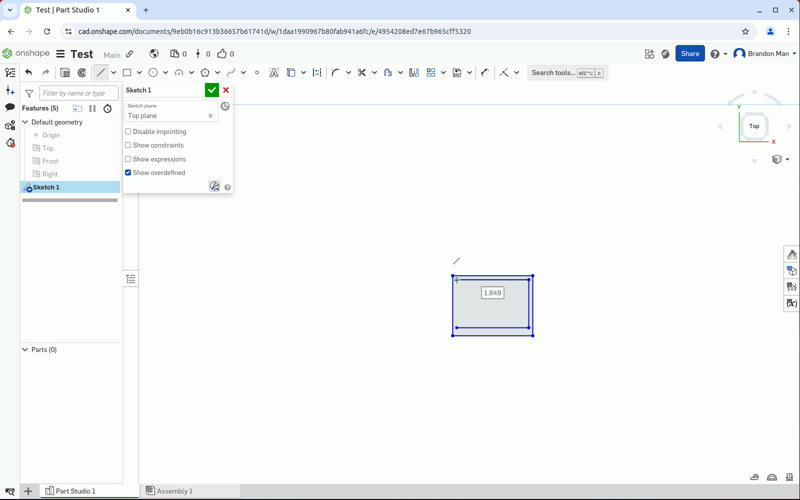
scroll(-6)
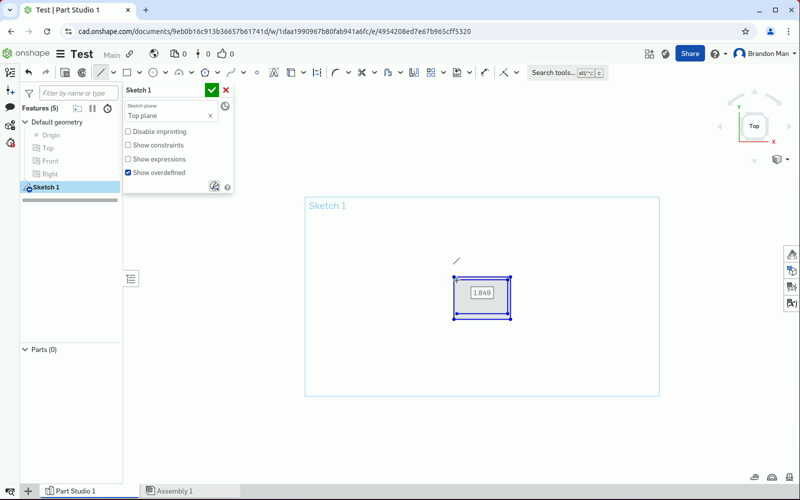
scroll(-6)
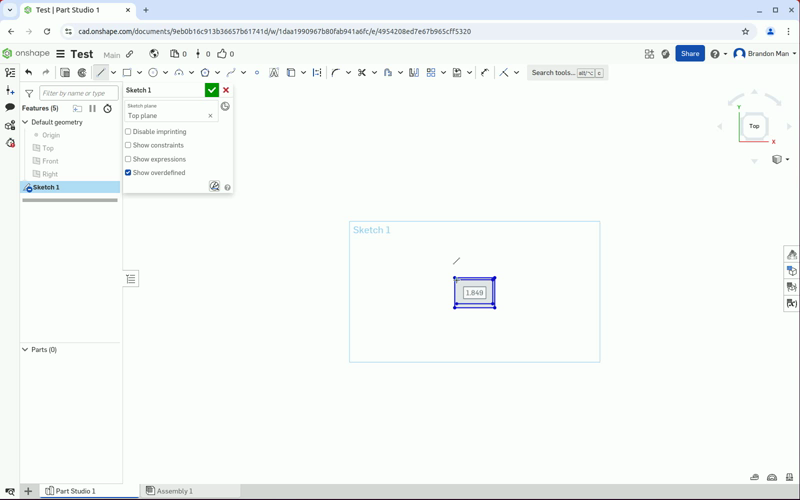
scroll(-6)
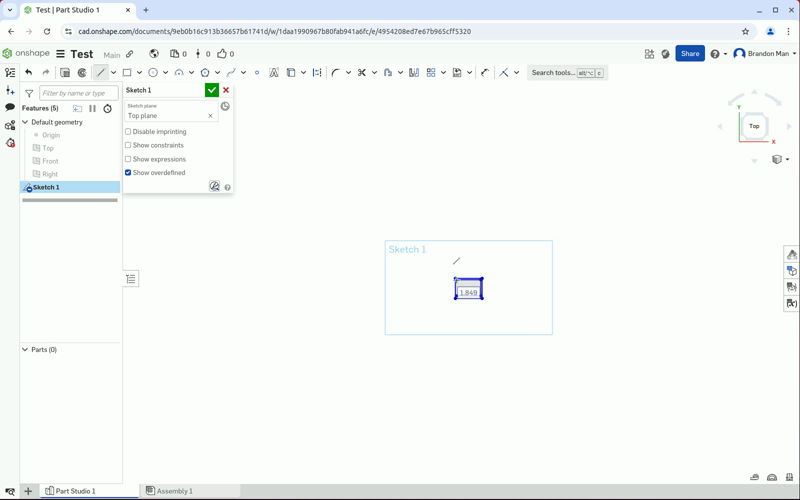
scroll(-6)
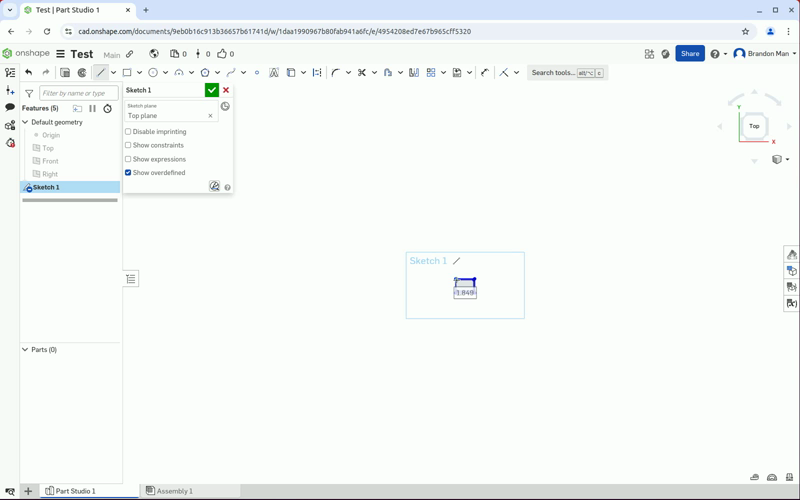
scroll(-6)
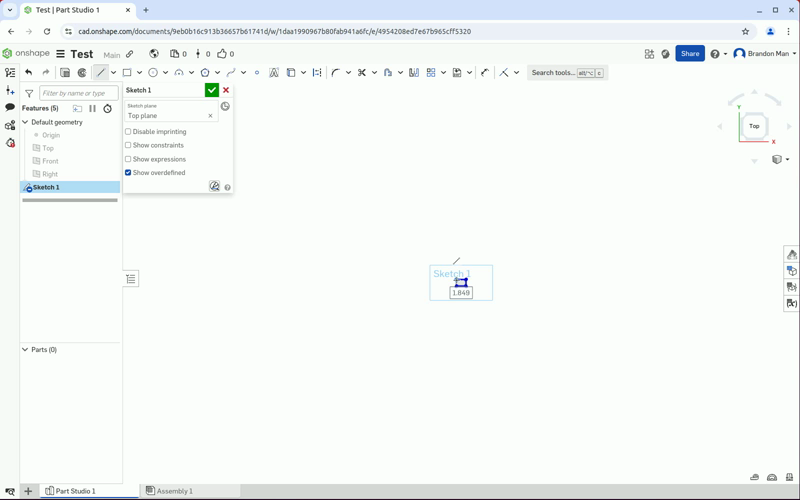
key_up(shift)
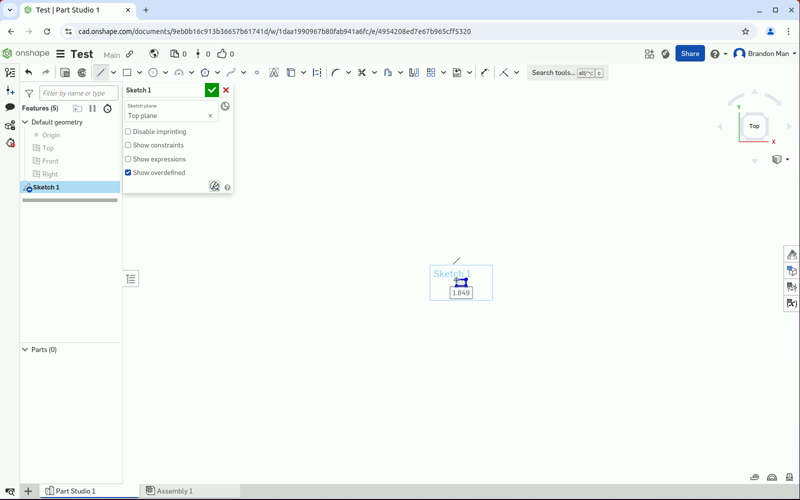
mouse_move(486, 279)
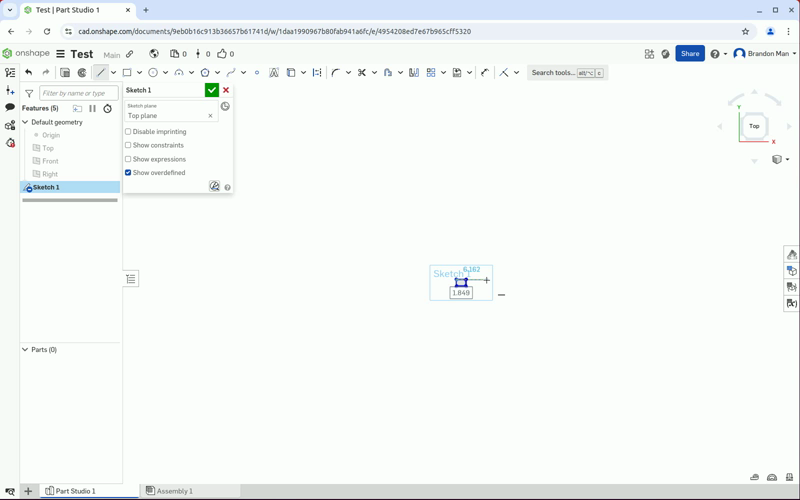
key_down(shift)
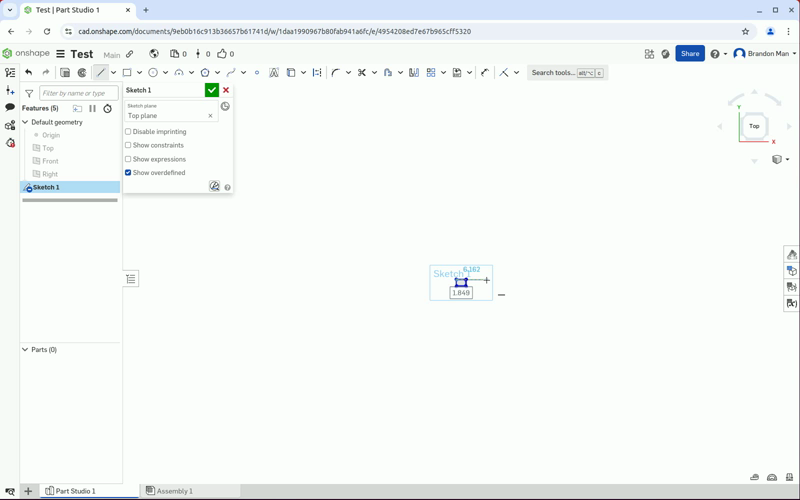
mouse_move(456, 285)
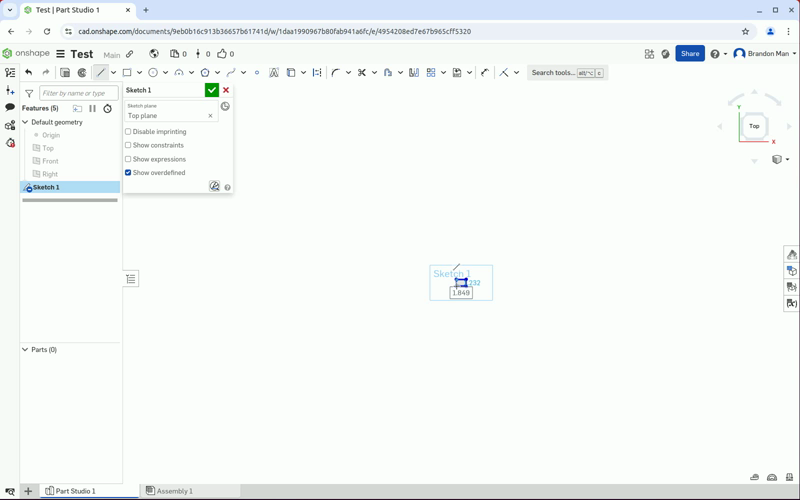
scroll(6)
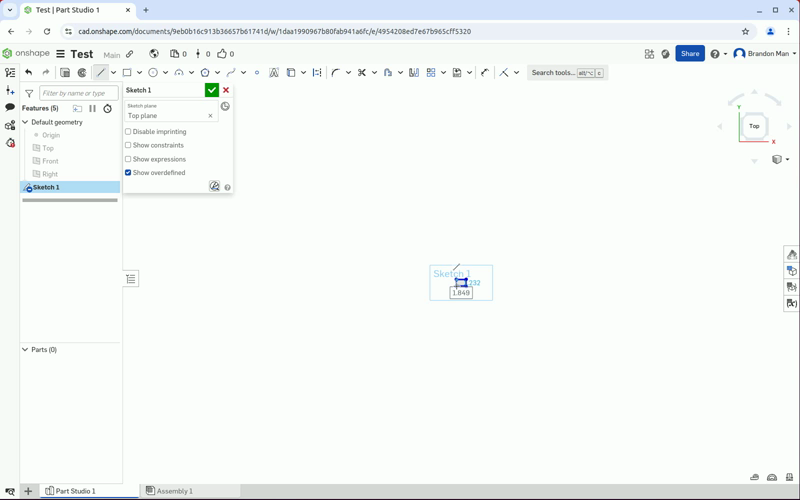
scroll(6)
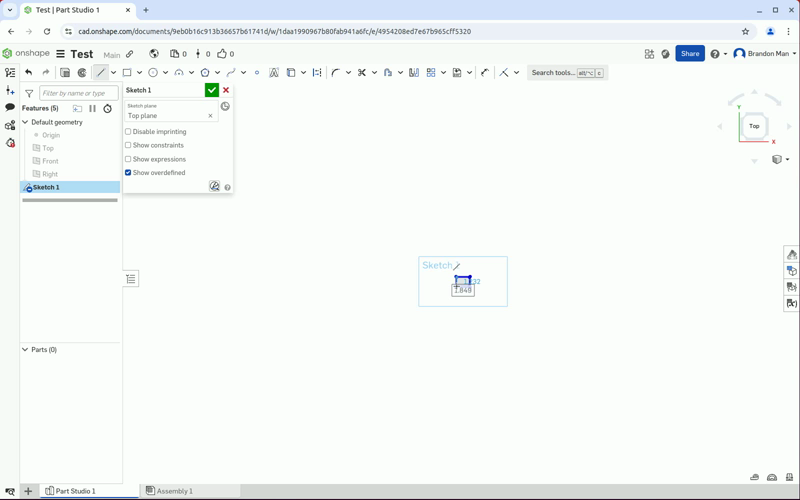
scroll(6)
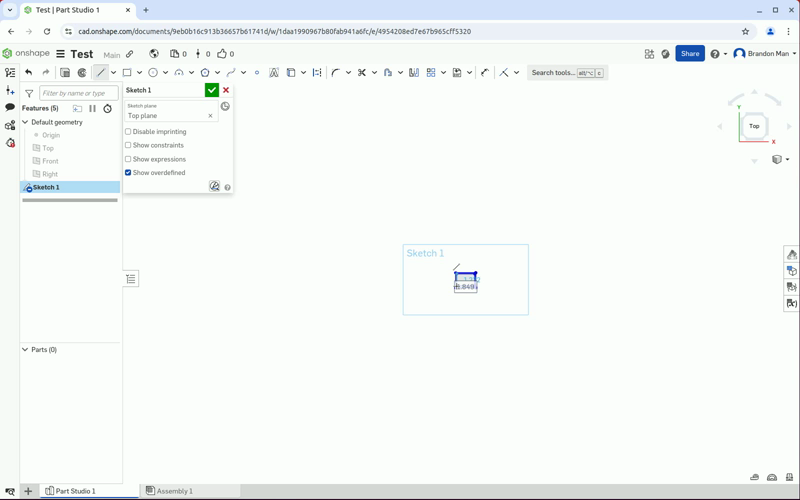
scroll(6)
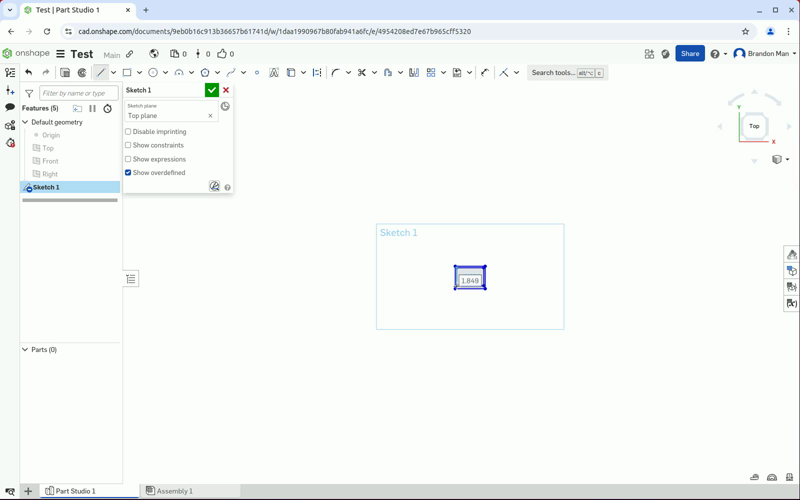
scroll(6)
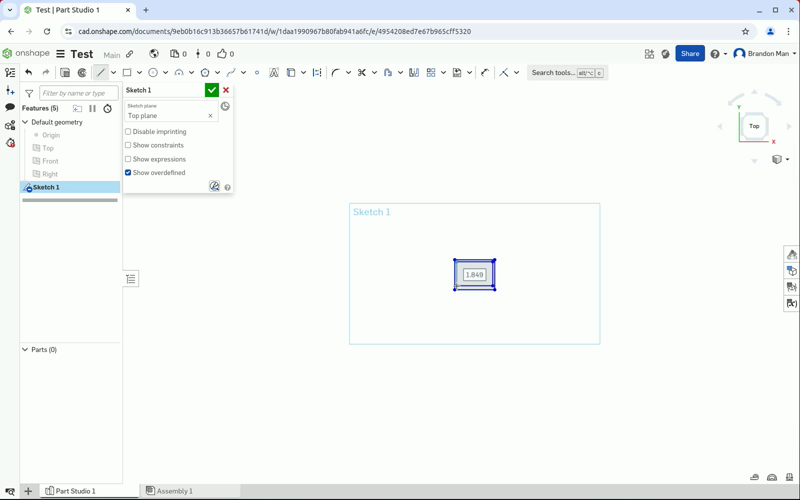
scroll(6)
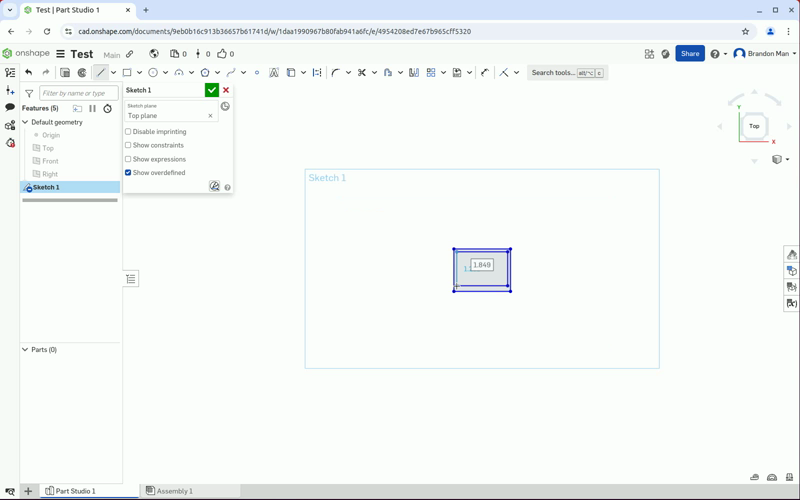
scroll(6)
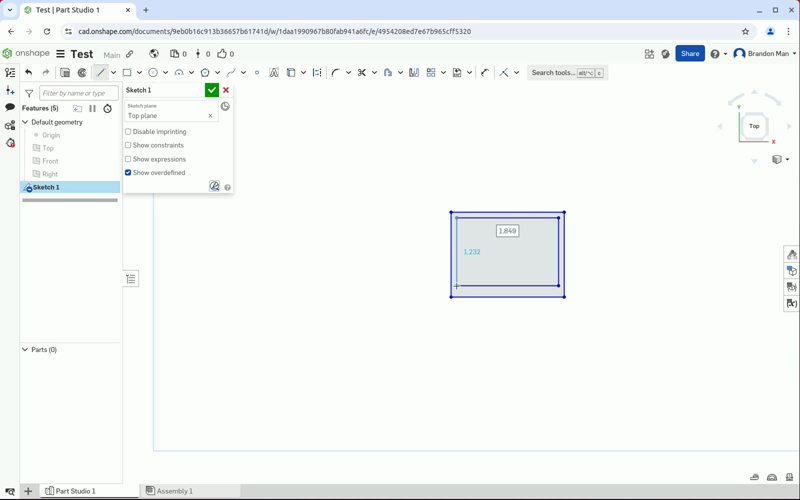
key_up(shift)
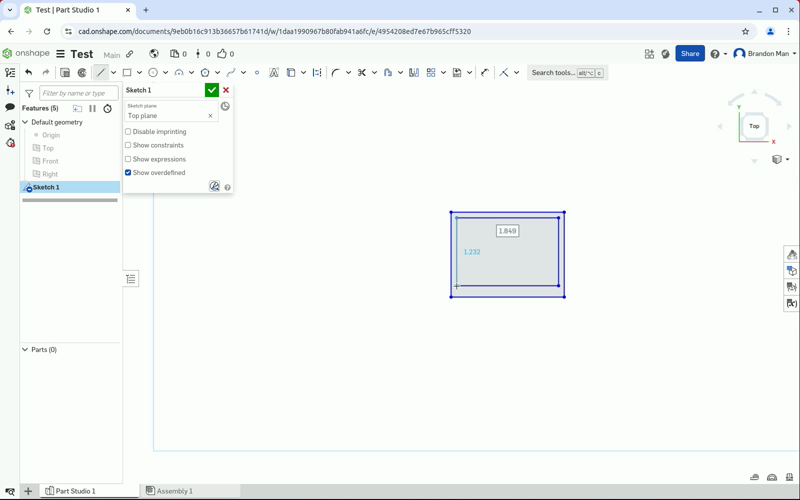
click(456, 285)
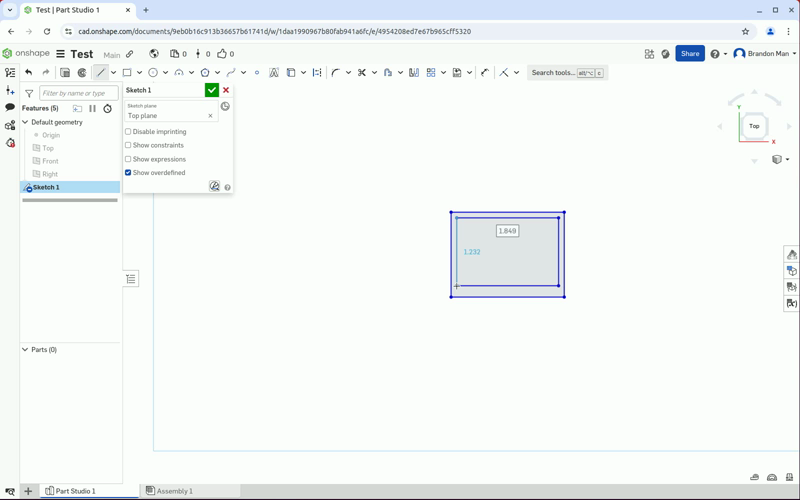
scroll(-6)
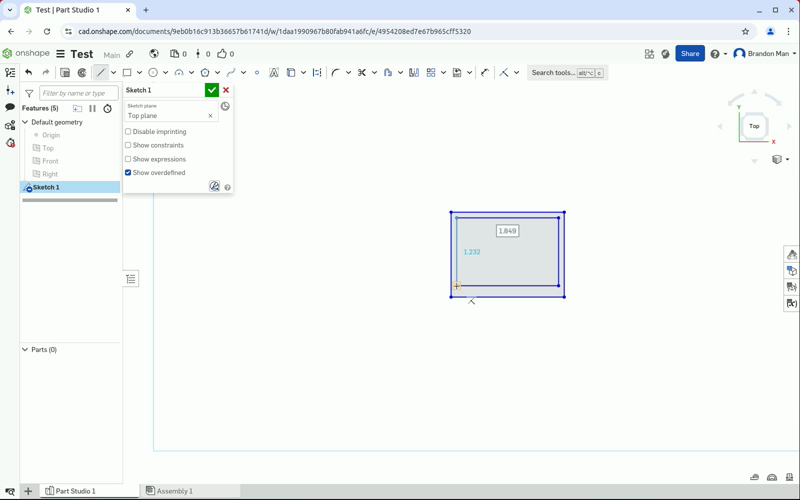
scroll(-6)
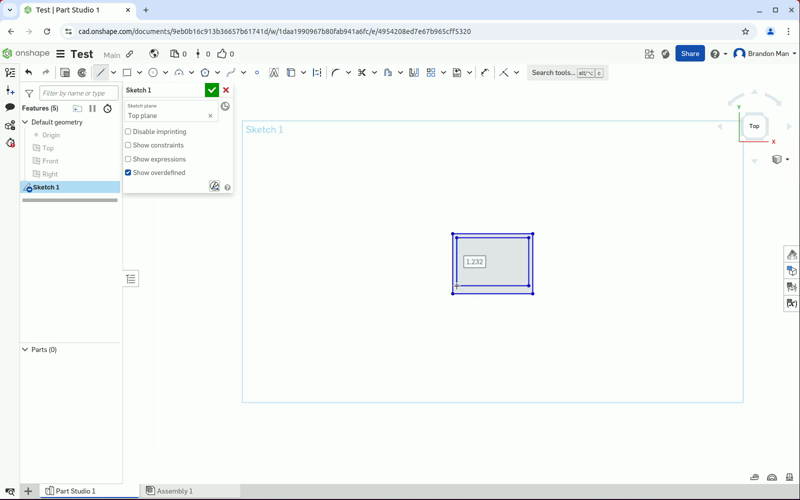
scroll(-6)
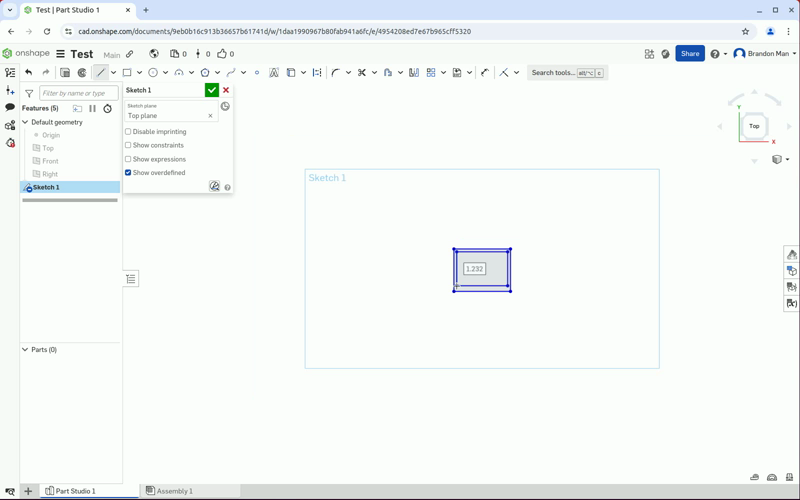
scroll(-6)
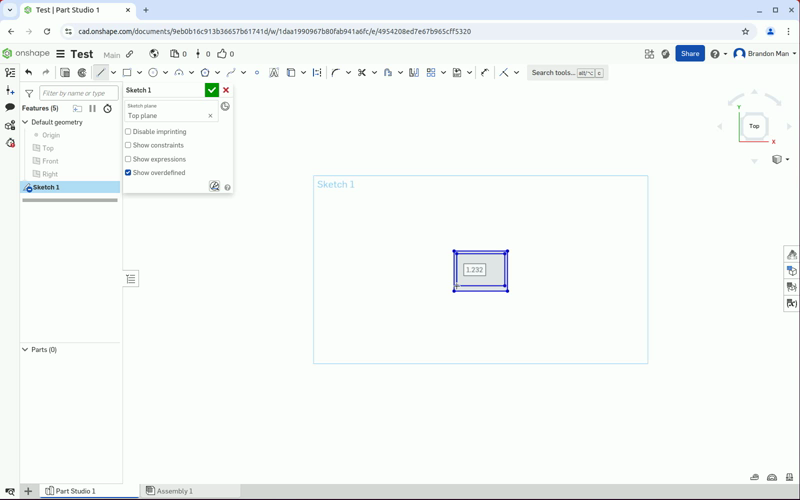
scroll(-6)
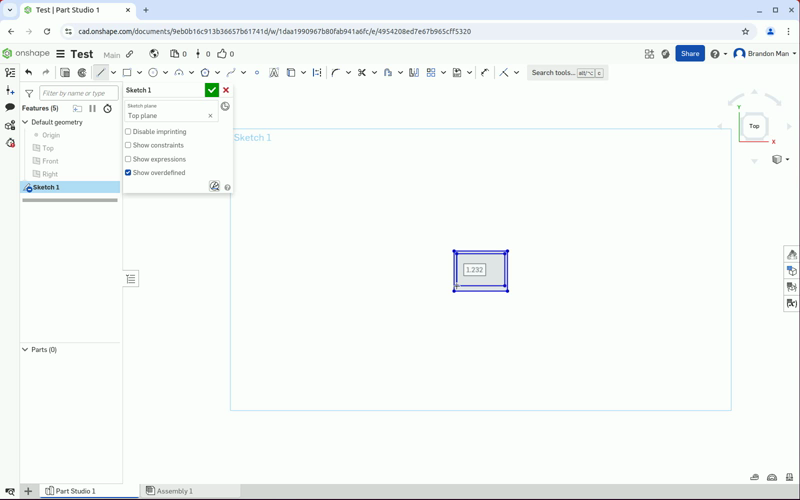
scroll(-6)
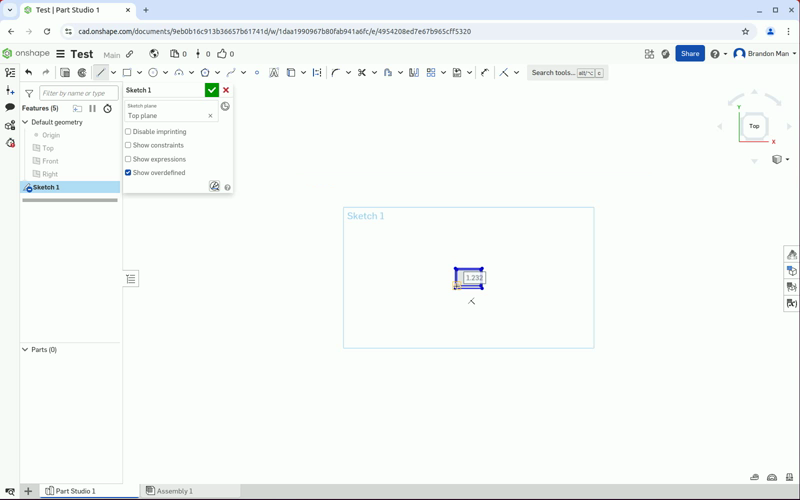
scroll(-6)
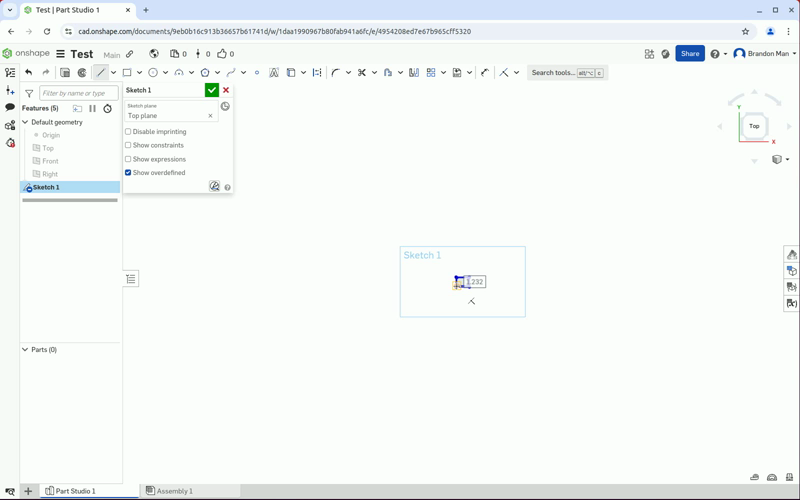
key(esc)
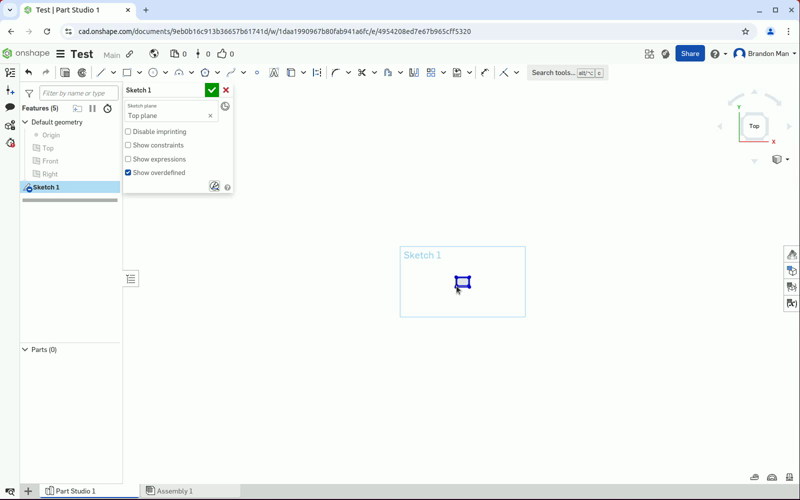
mouse_move(456, 285)
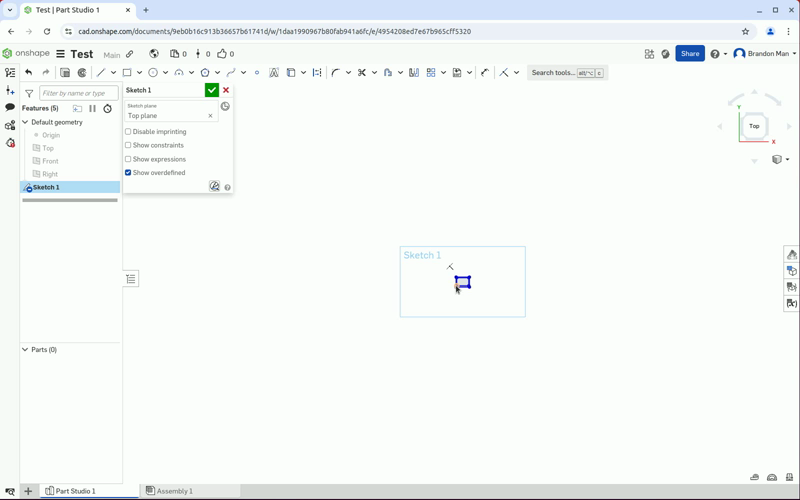
scroll(6)
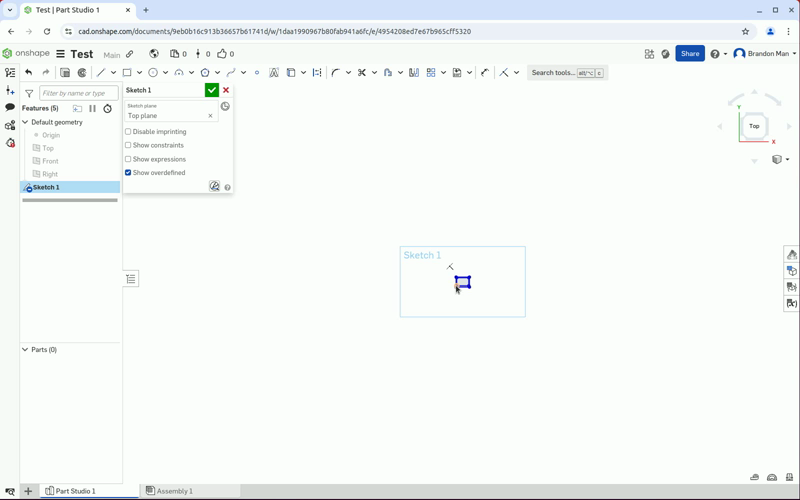
scroll(6)
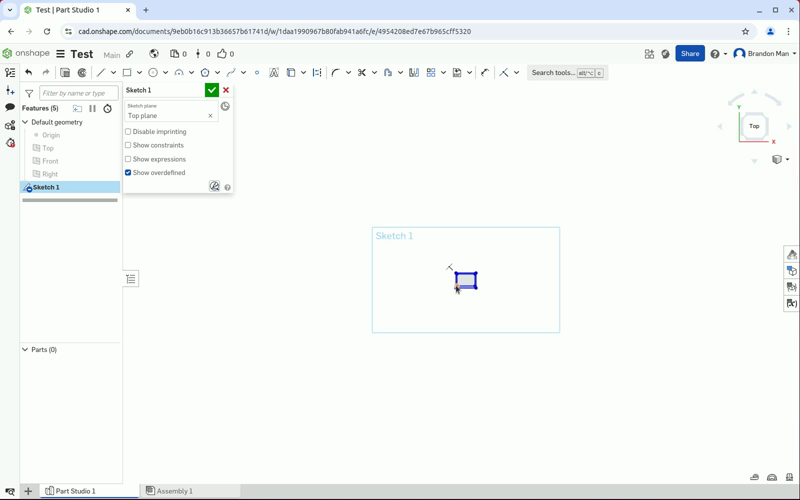
scroll(6)
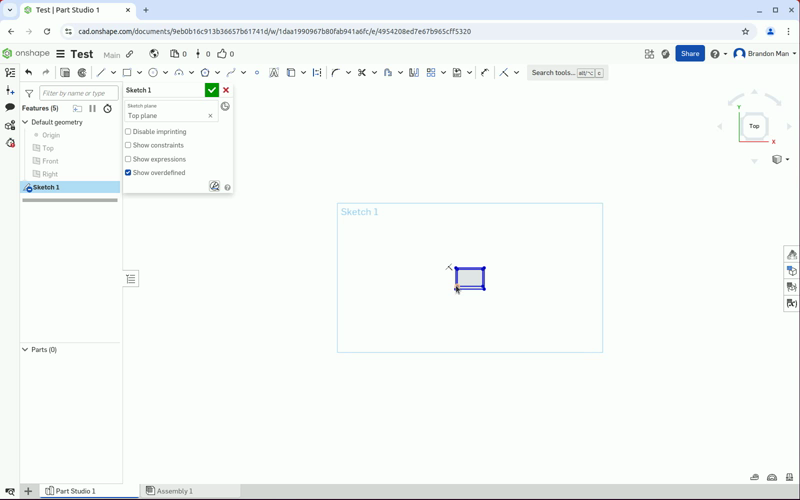
scroll(6)
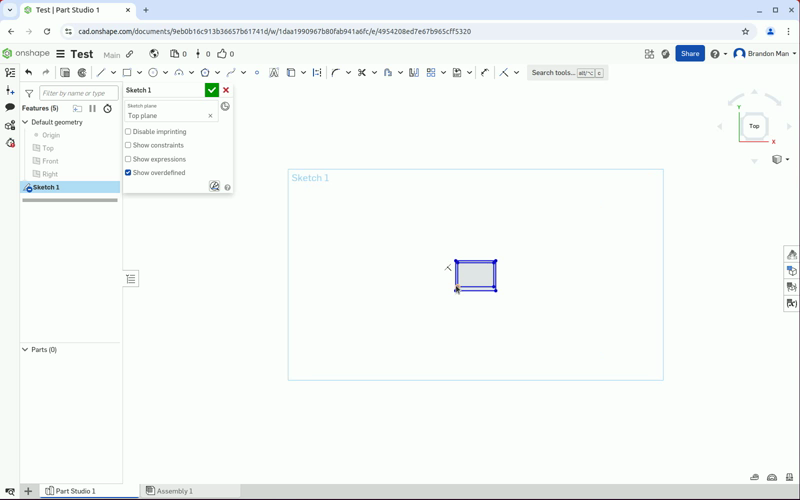
scroll(6)
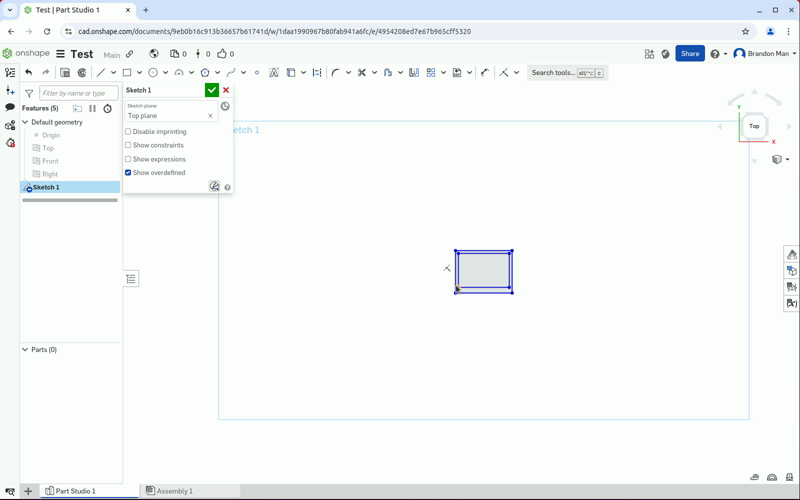
scroll(6)
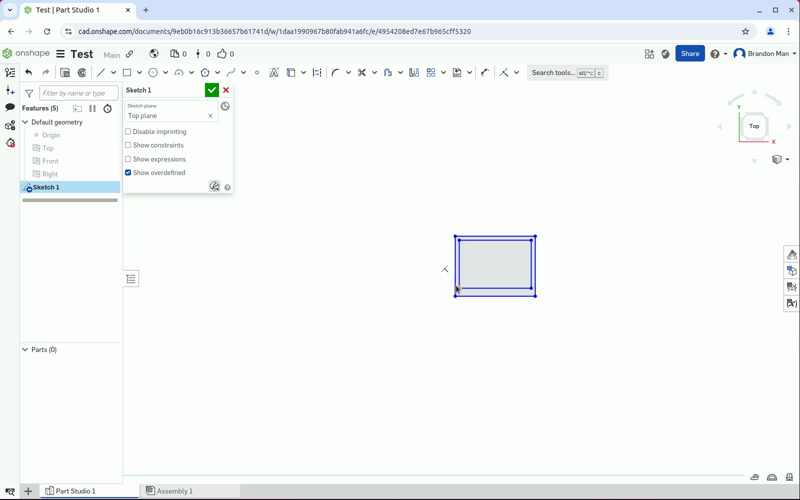
scroll(6)
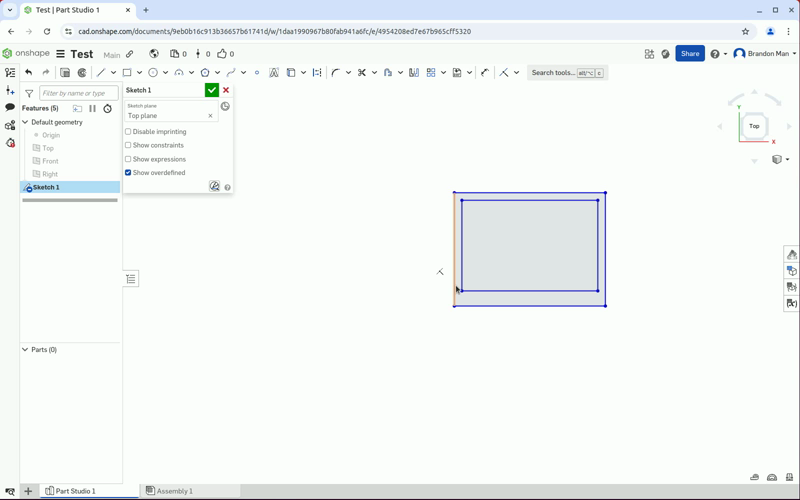
click(456, 285)
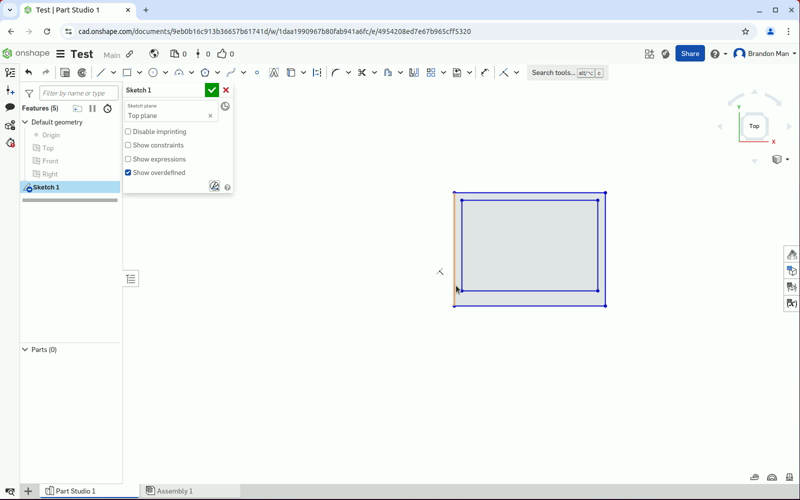
scroll(-6)
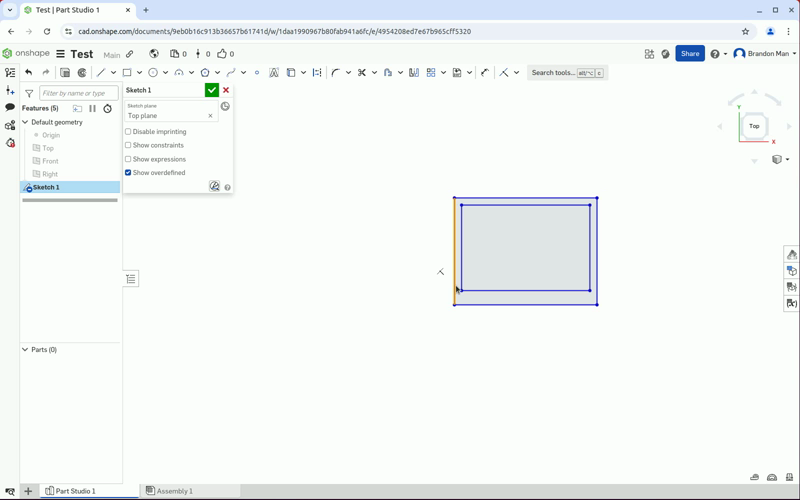
scroll(-6)
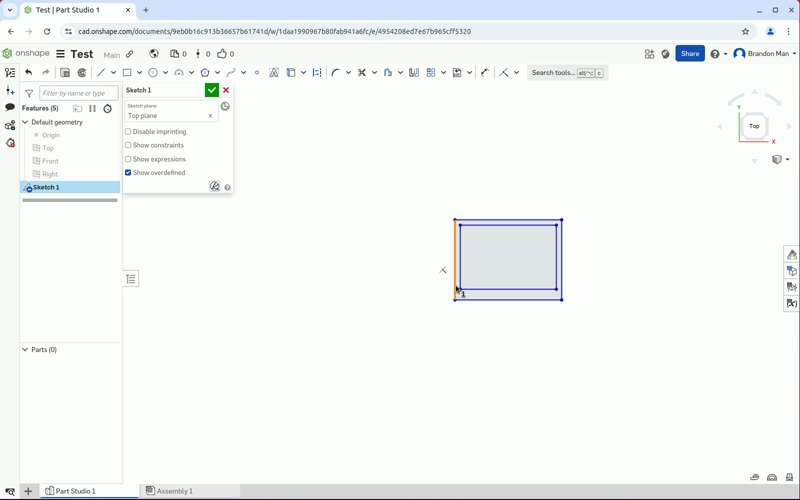
scroll(-6)
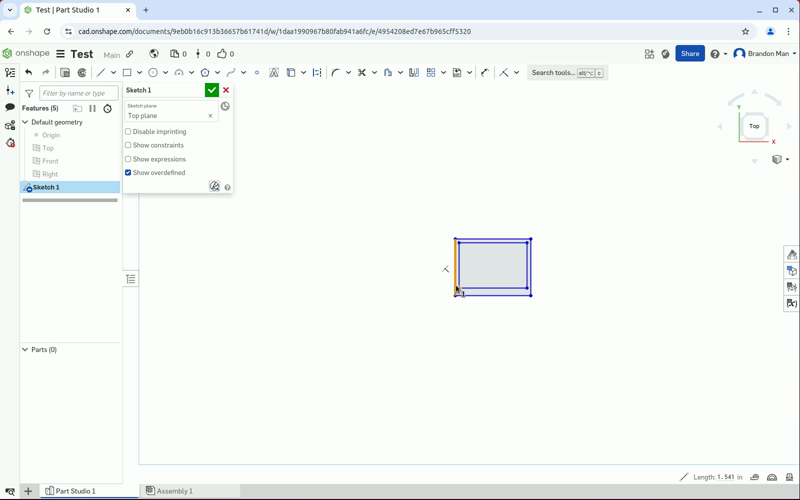
scroll(-6)
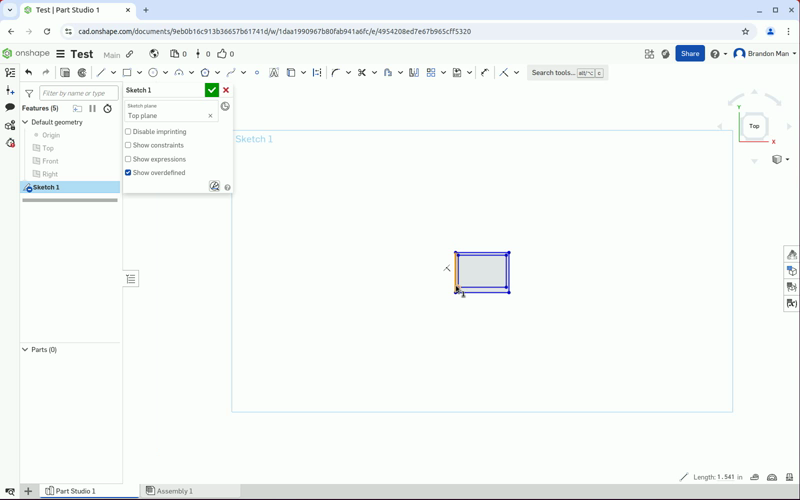
scroll(-6)
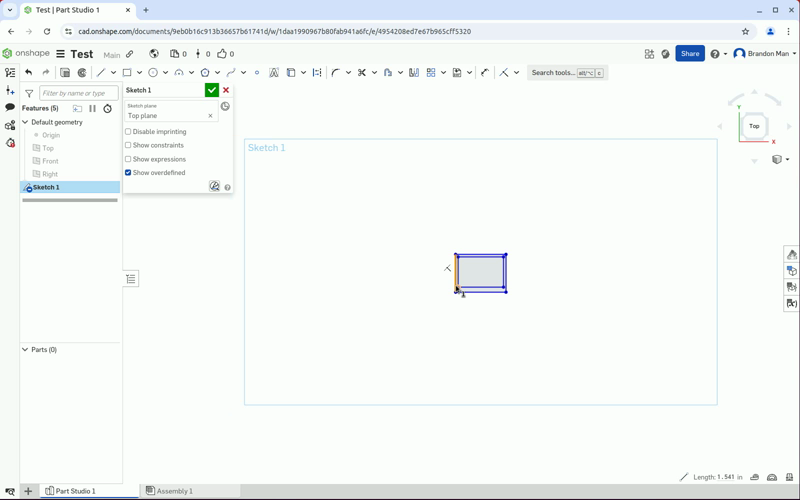
scroll(-6)
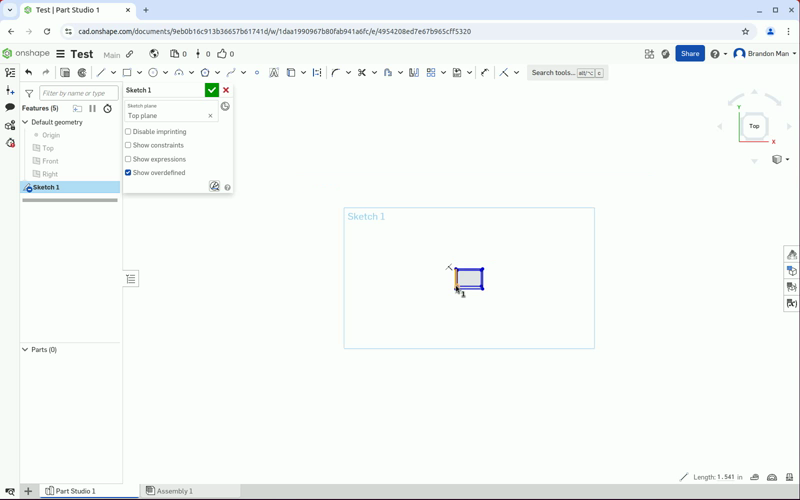
scroll(-6)
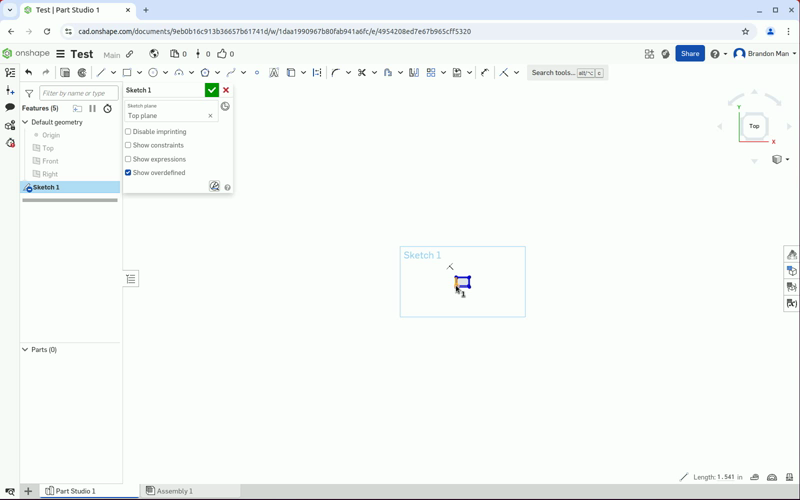
mouse_move(73, 352)
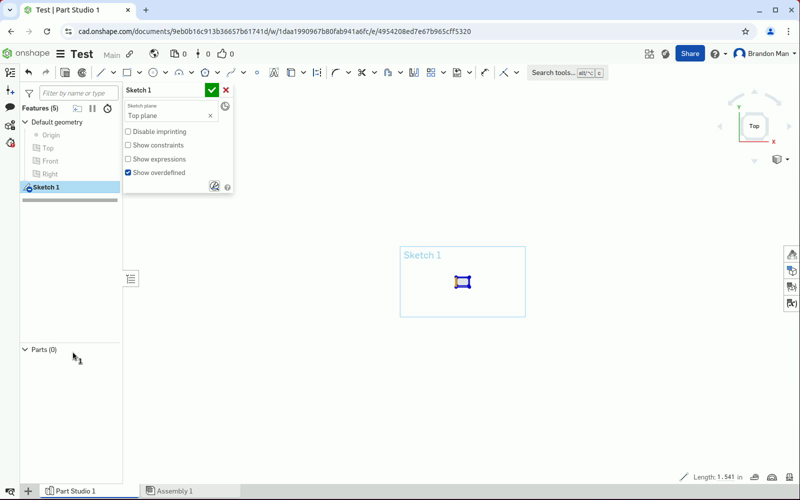
key(shift+y)
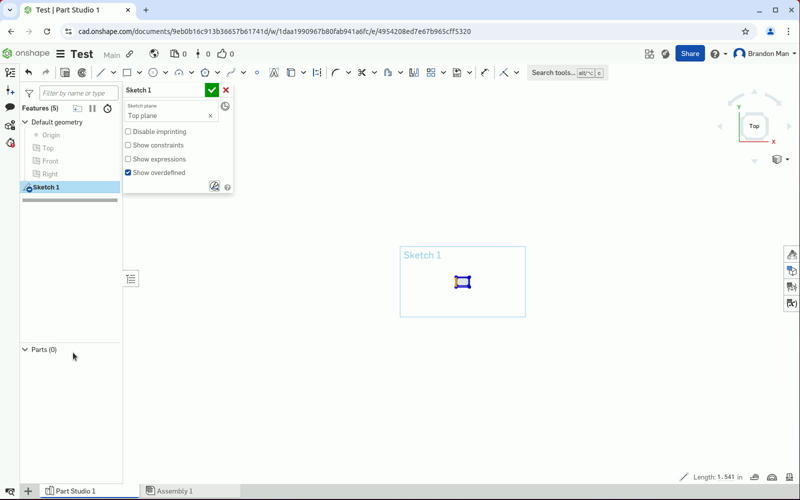
key(shift+e)
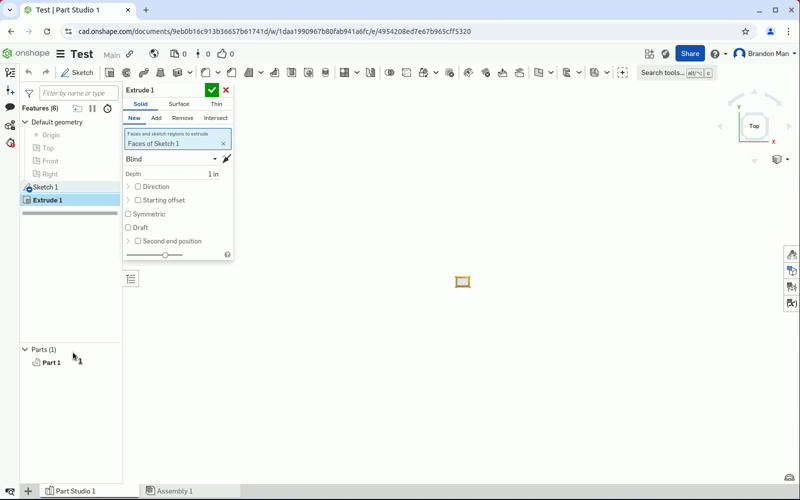
mouse_move(143, 106)
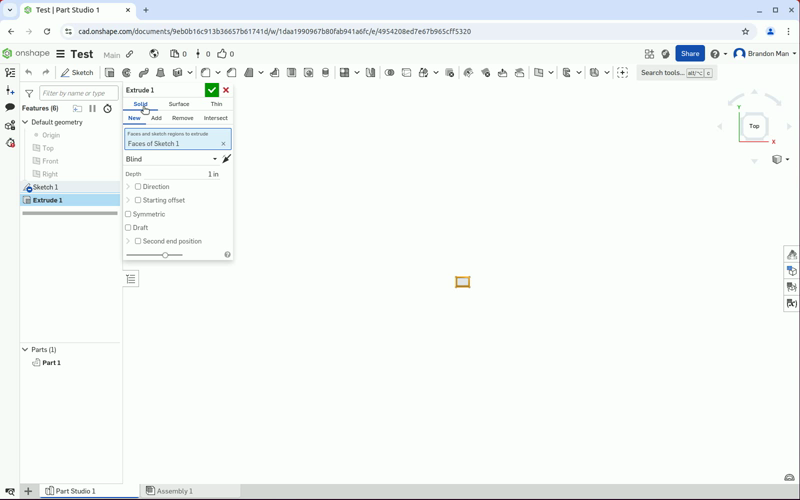
click(143, 106)
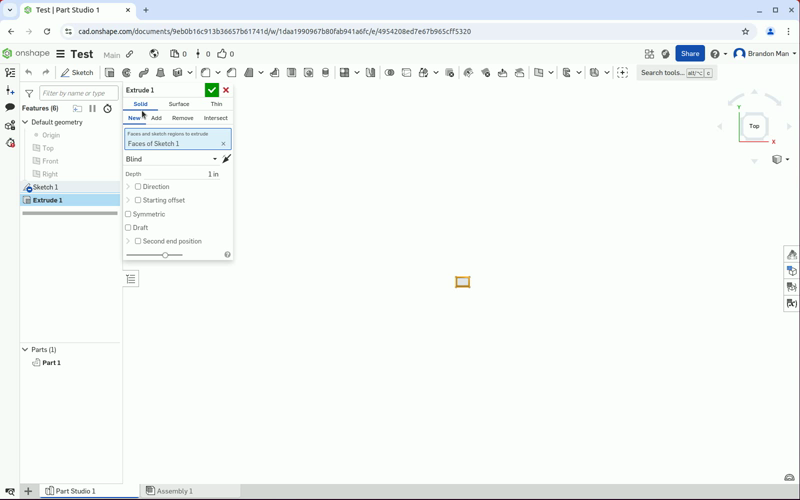
mouse_move(137, 120)
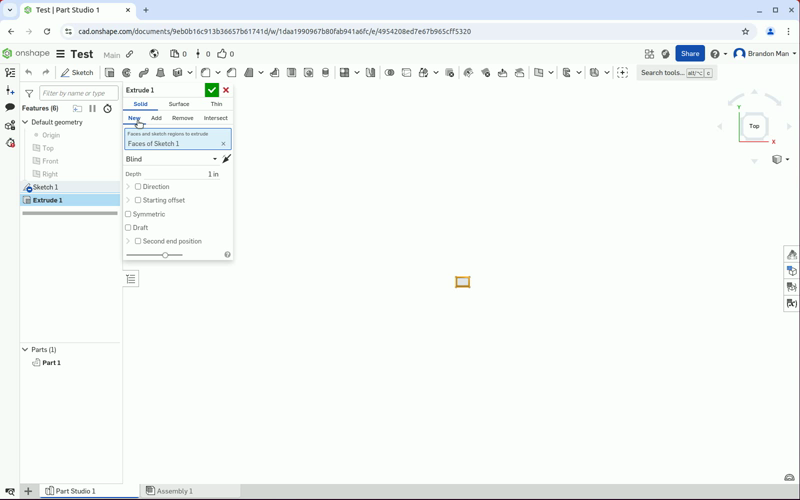
click(137, 120)
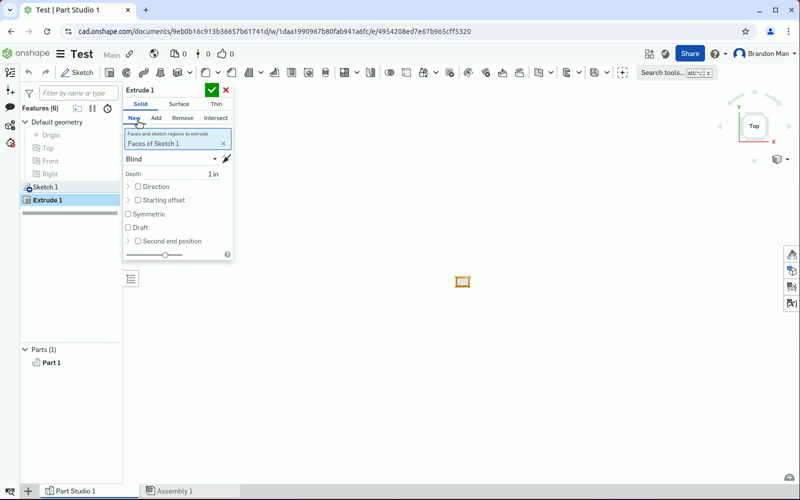
key(tab, 4)
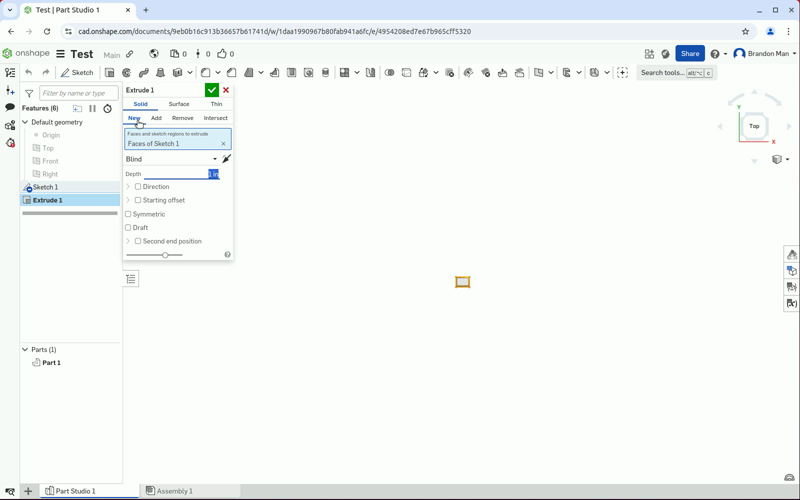
text(23.108)
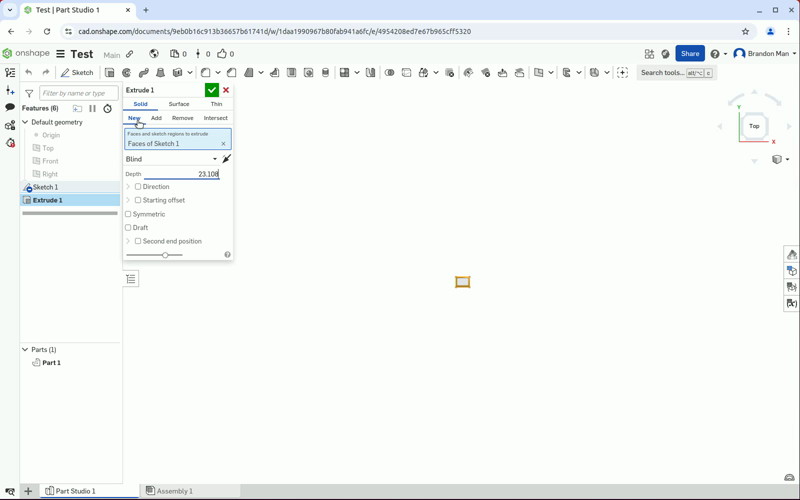
key(enter)
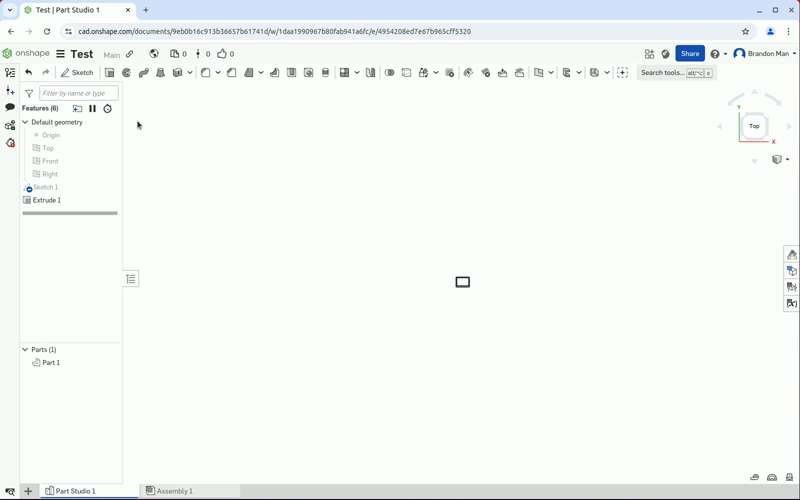
key(shift+h)
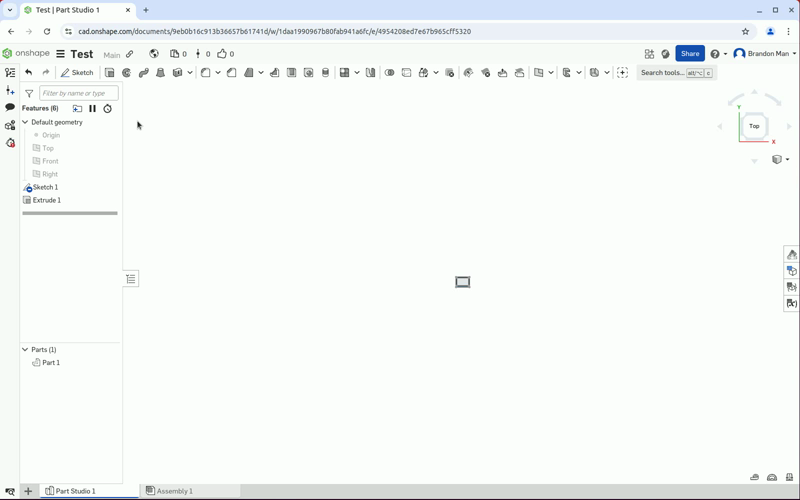
key(shift+h)
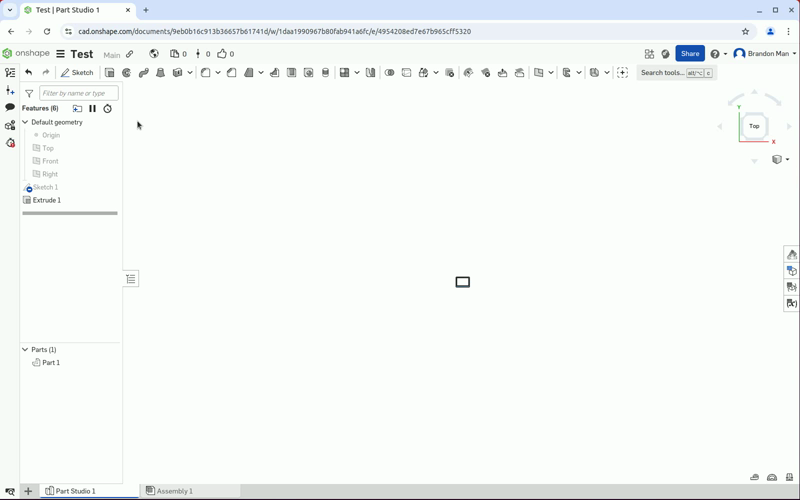
mouse_move(73, 189)
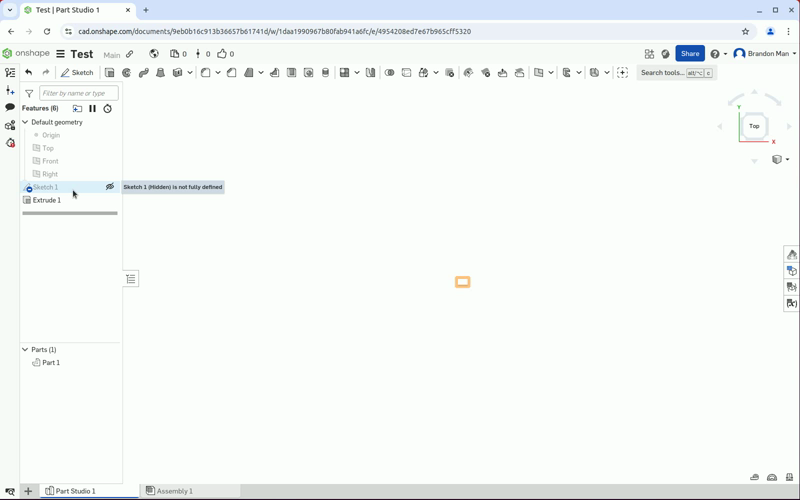
click(73, 189)
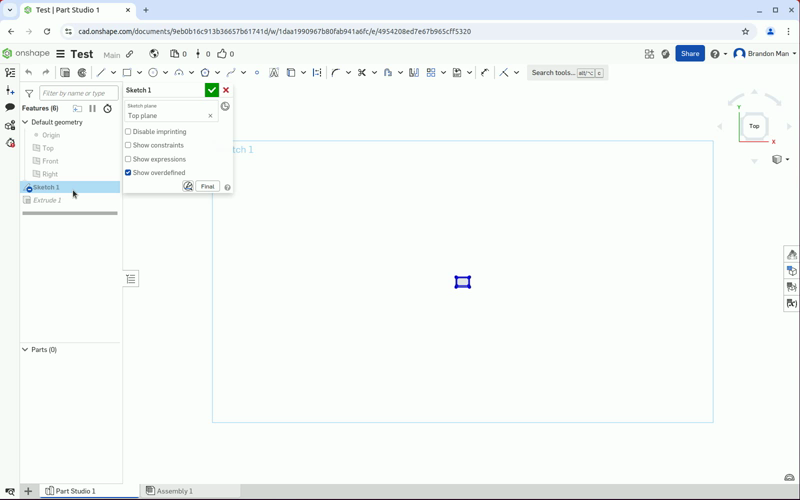
mouse_move(229, 92)
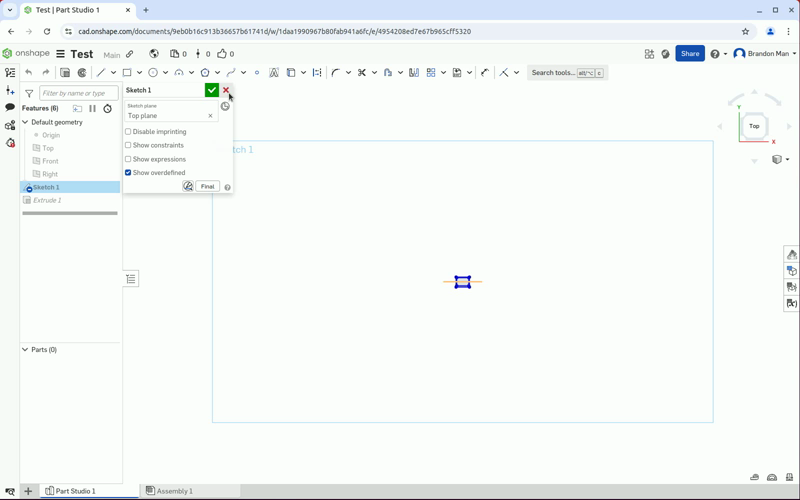
click(229, 92)
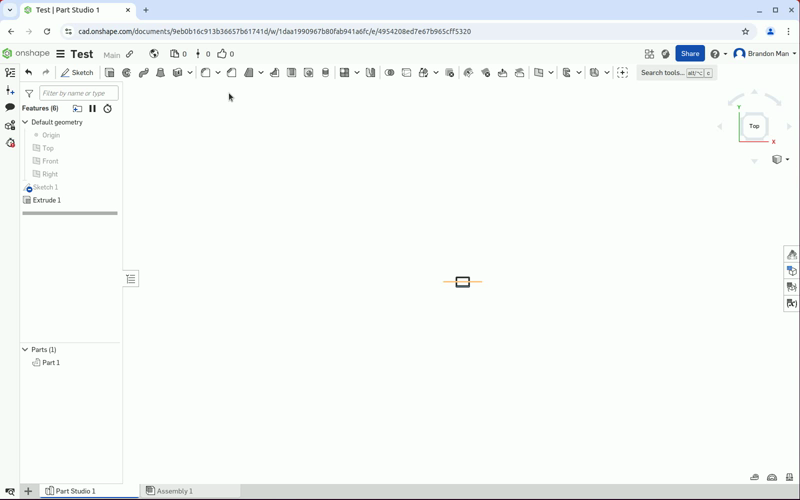
mouse_move(73, 352)
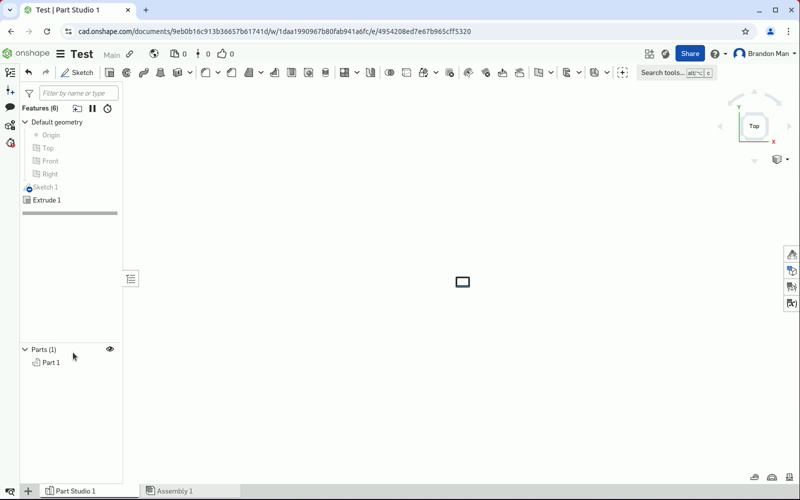
key(y)
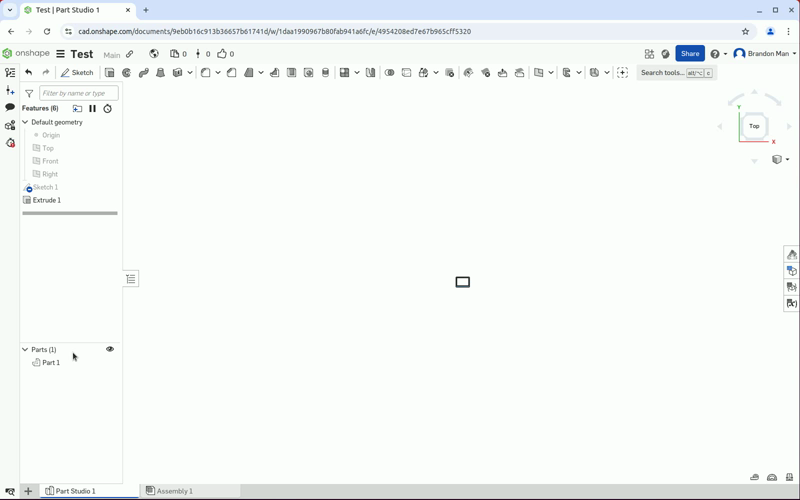
key(shift+p)
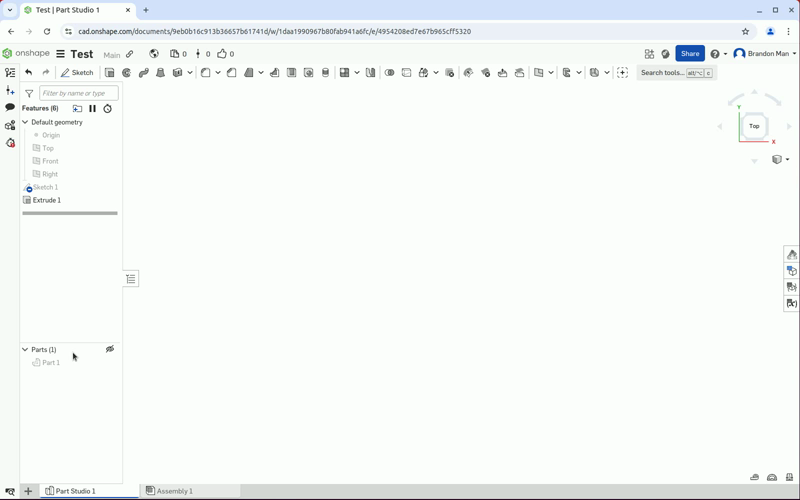
key(space)
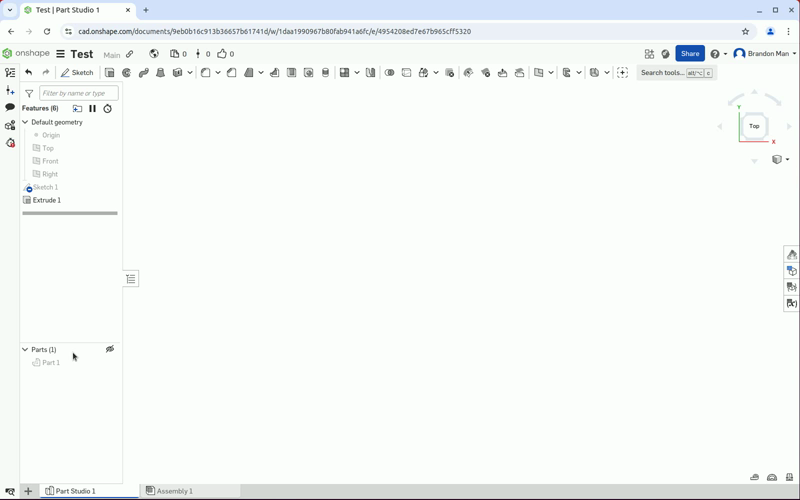
key_down(shift)
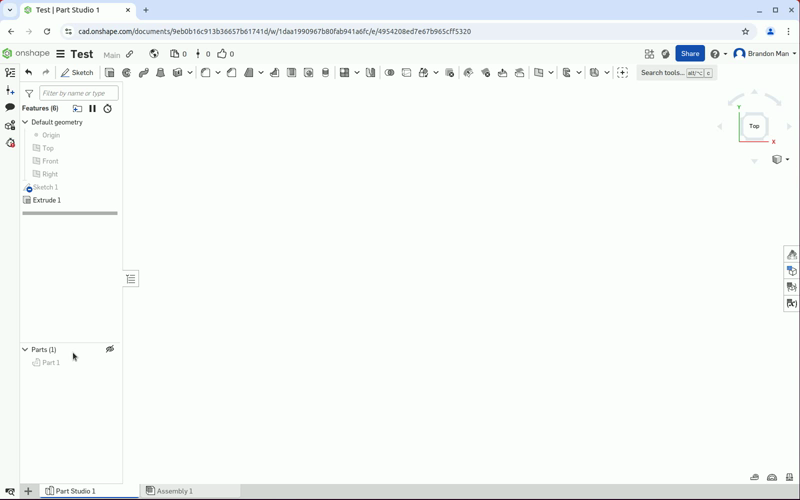
key(up)
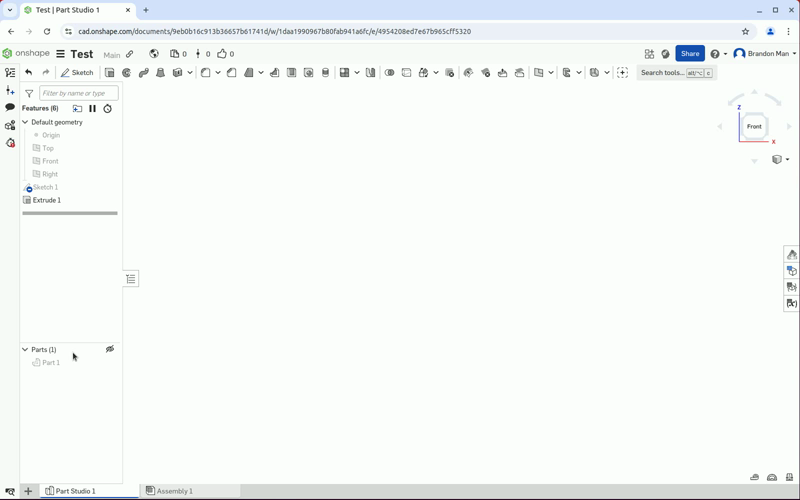
key_up(shift)
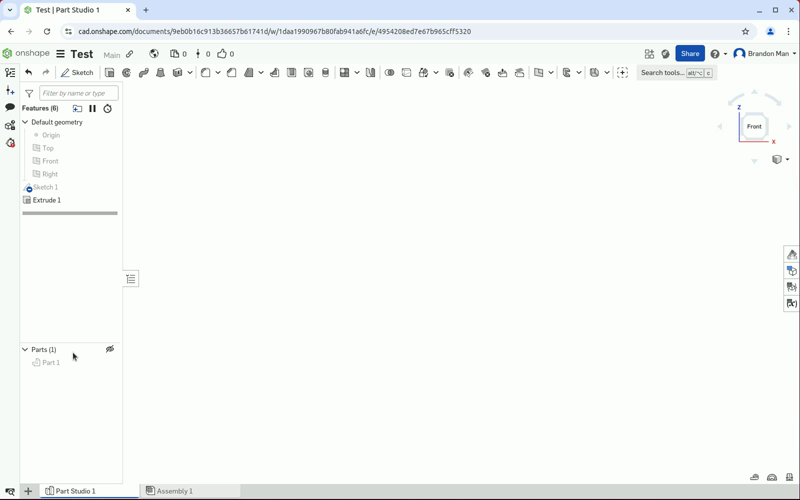
mouse_move(73, 352)
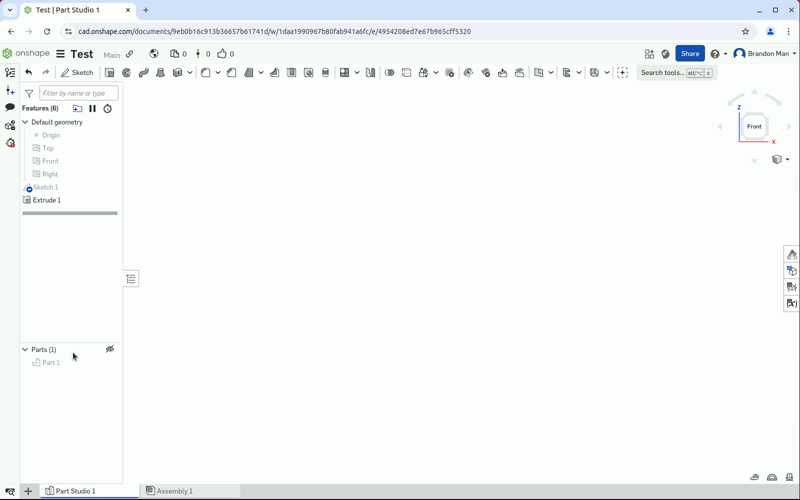
key(shift+y)
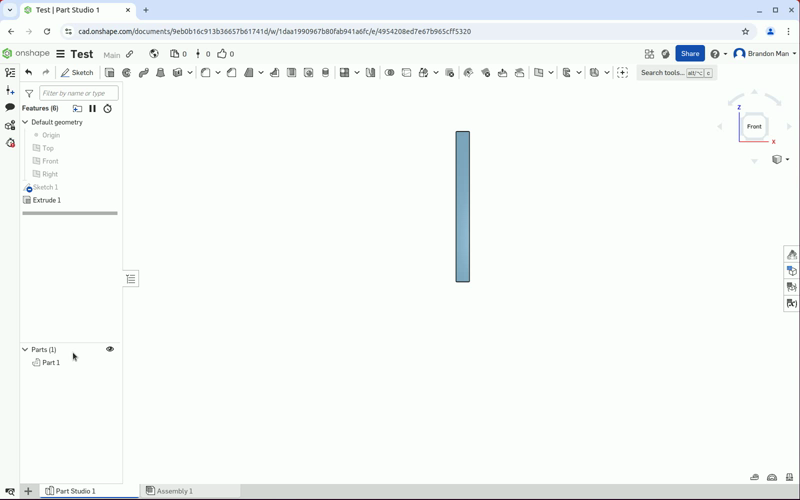
mouse_move(541, 75)
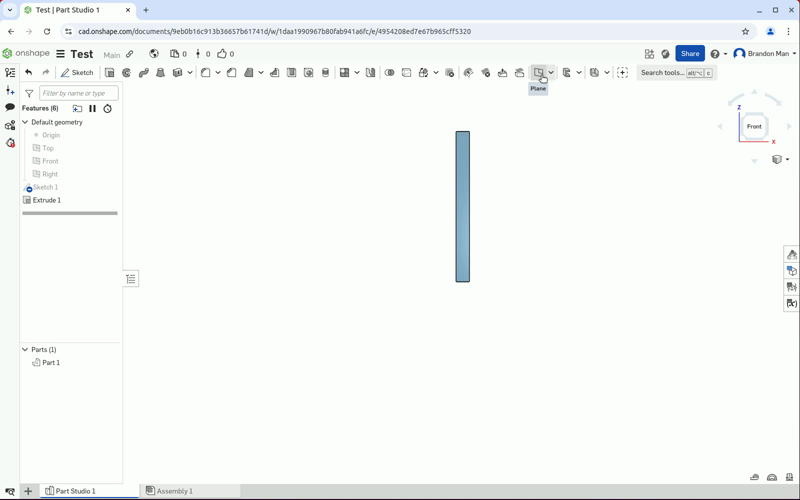
click(541, 75)
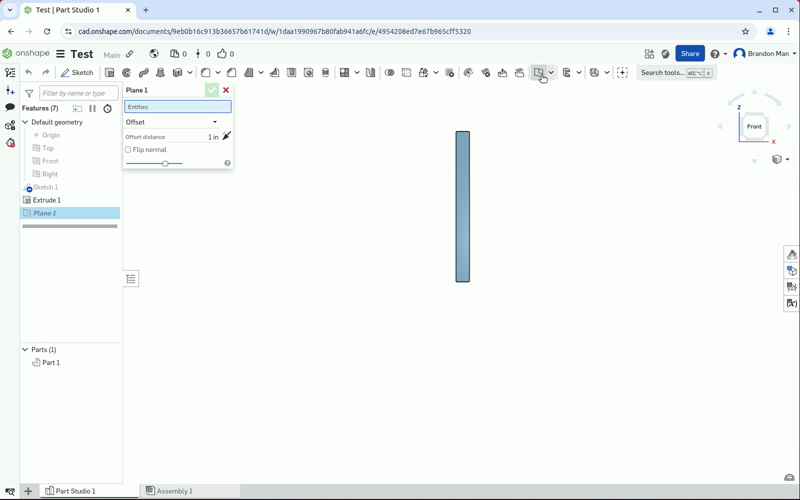
mouse_move(73, 163)
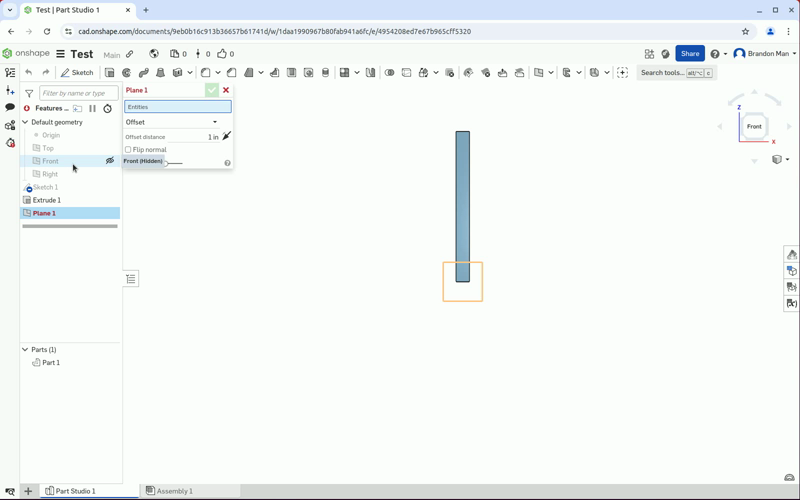
click(73, 163)
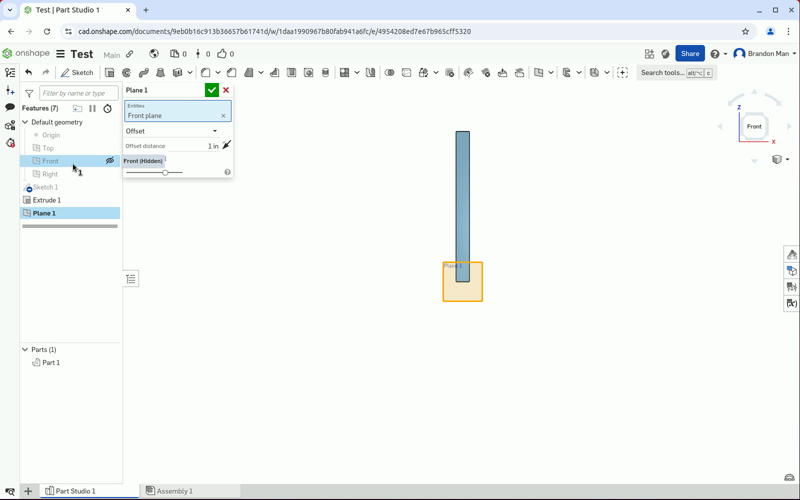
key(tab, 2)
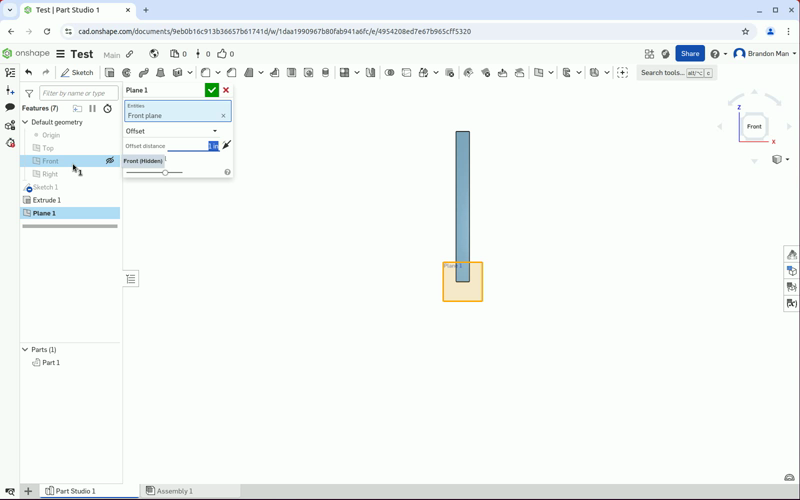
text(0.709)
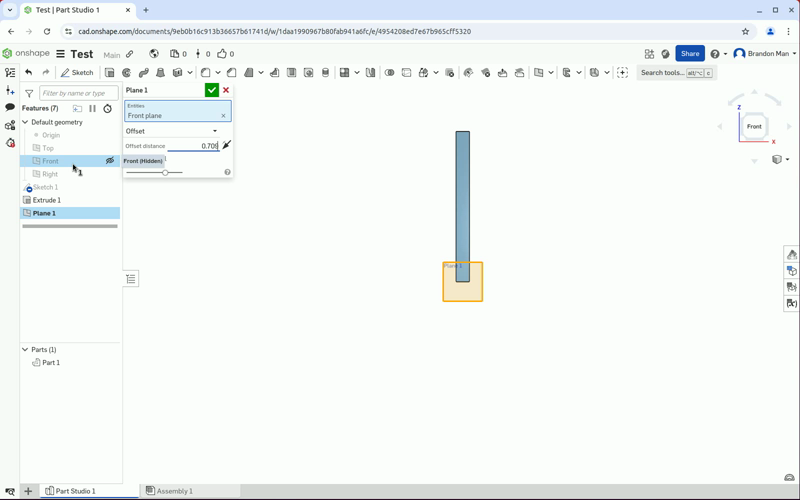
key(enter, 2)
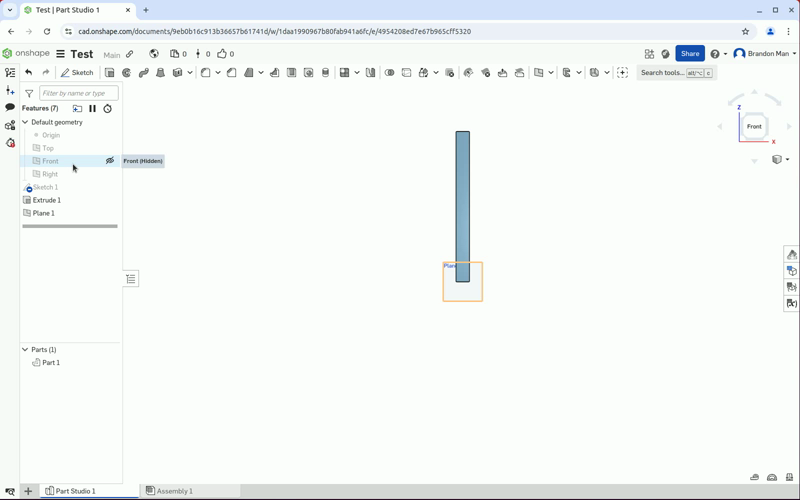
key(shift+s)
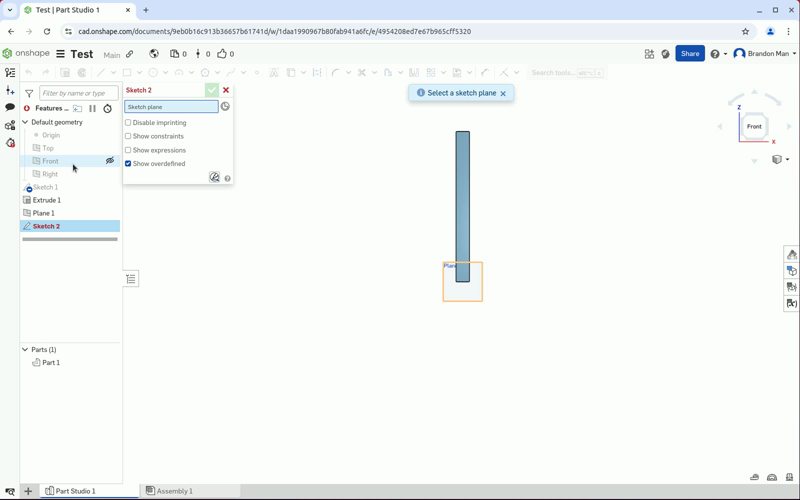
mouse_move(73, 215)
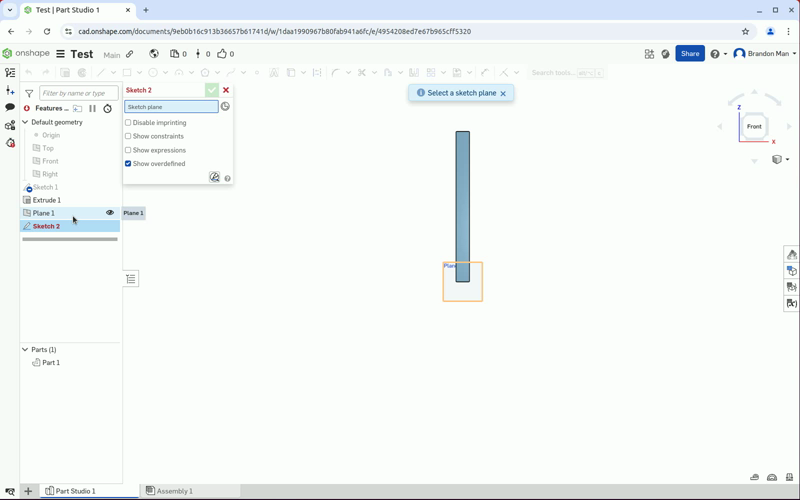
click(73, 215)
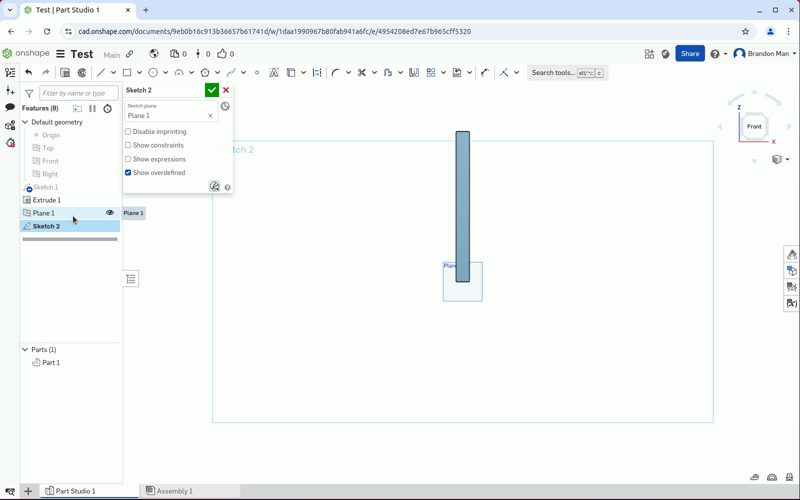
mouse_move(73, 352)
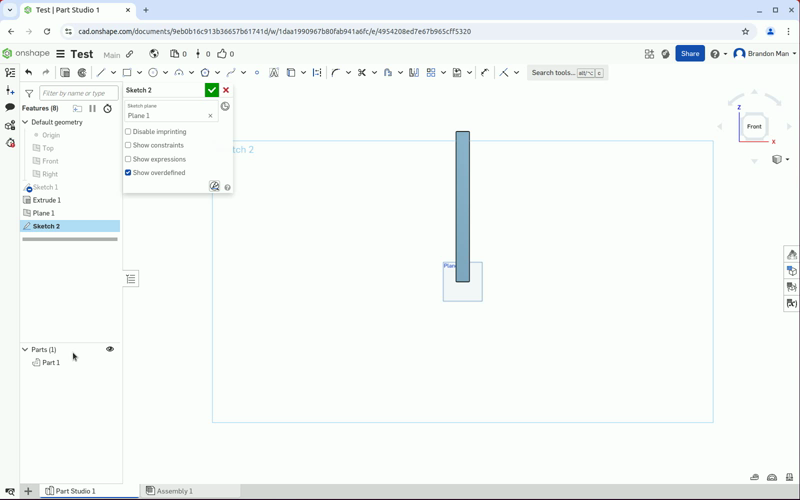
key(y)
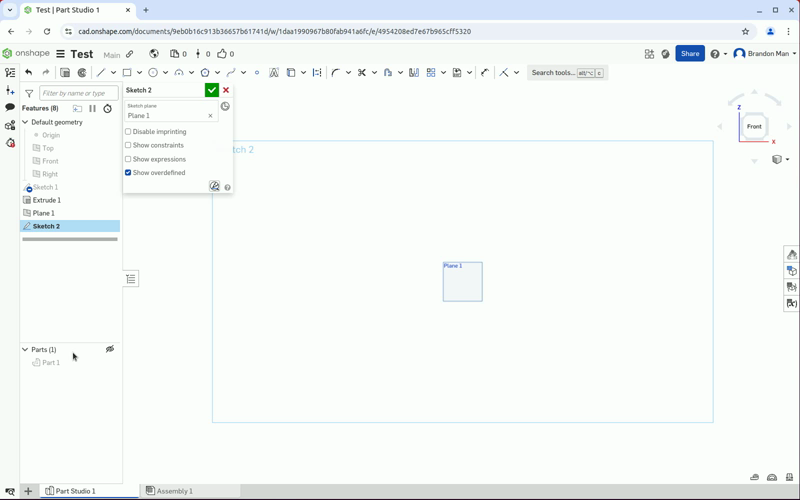
key(c)
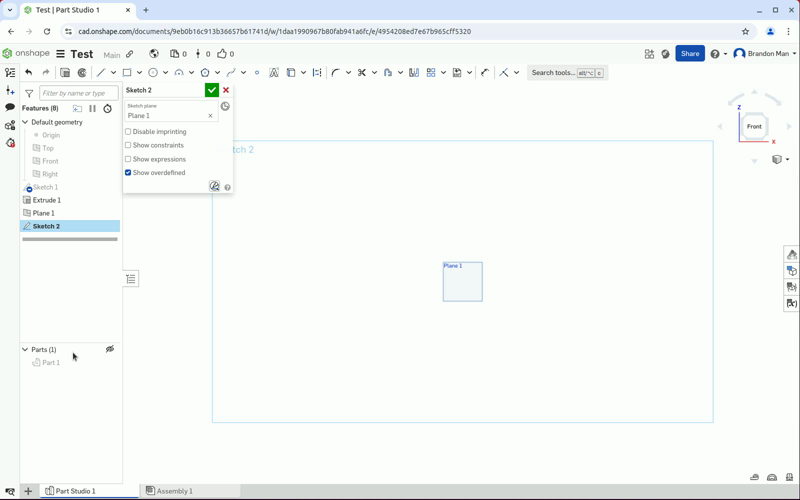
key_down(shift)
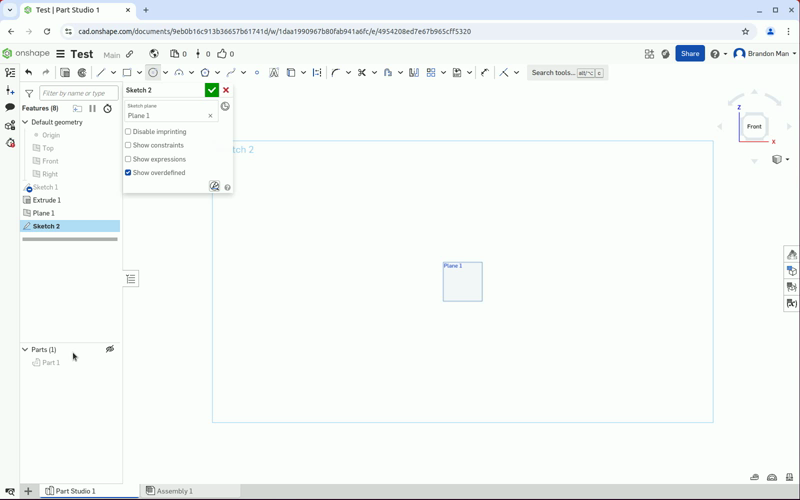
mouse_move(460, 239)
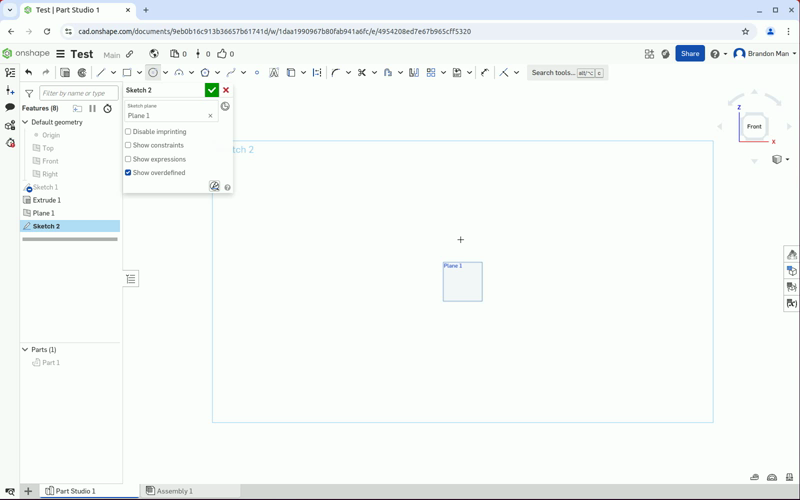
click(460, 239)
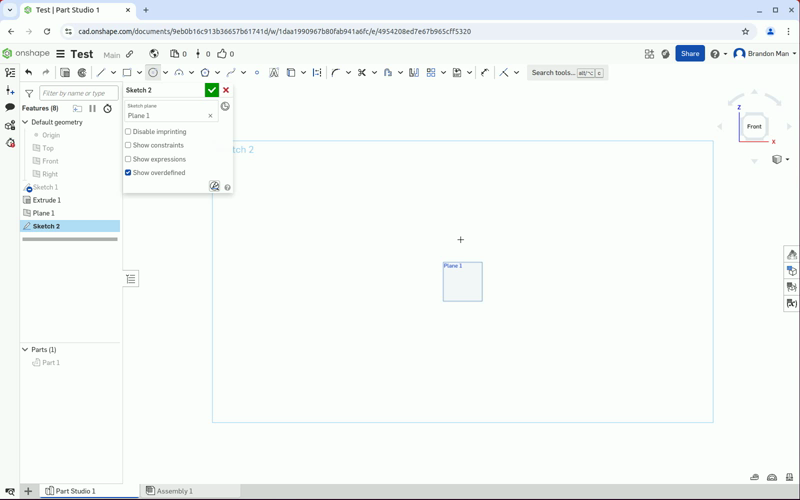
key_up(shift)
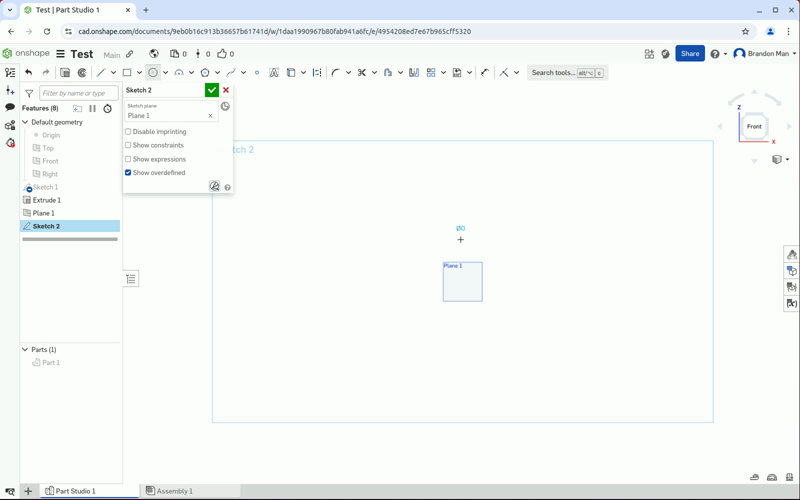
mouse_move(461, 239)
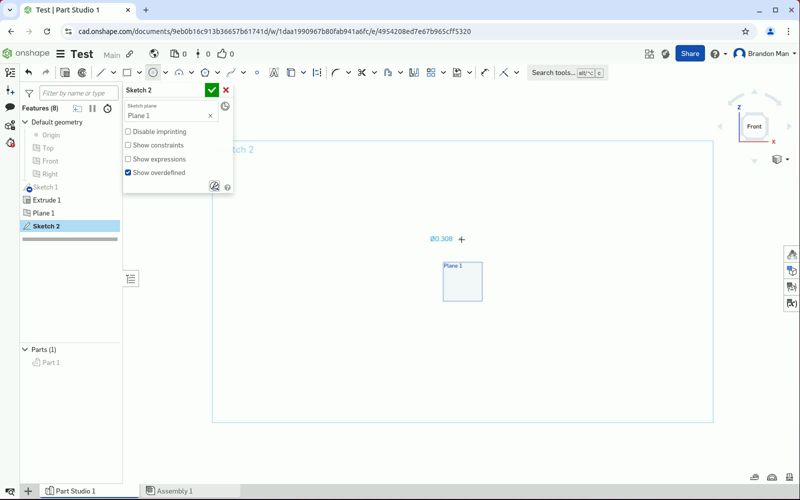
scroll(6)
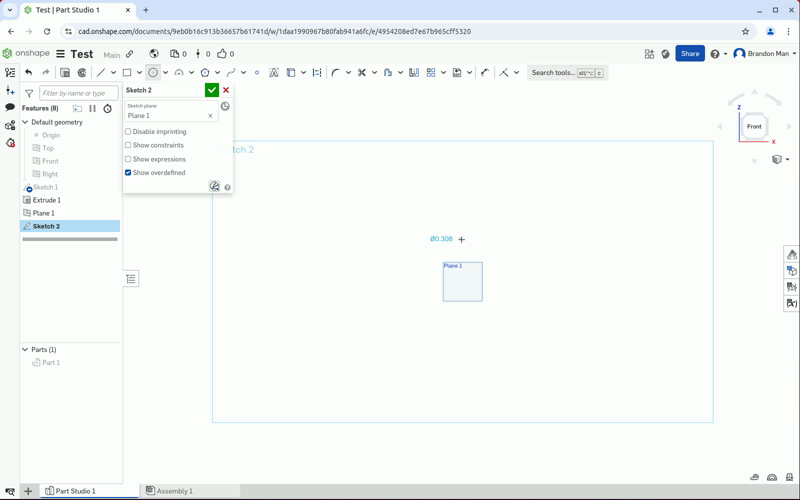
scroll(6)
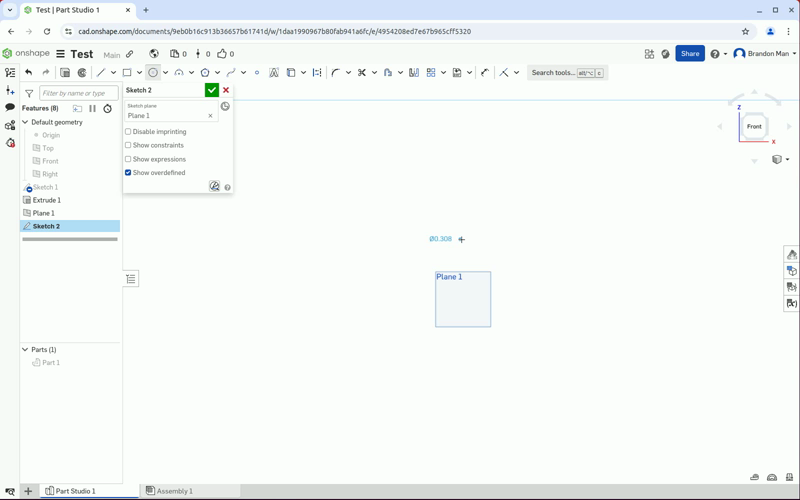
scroll(6)
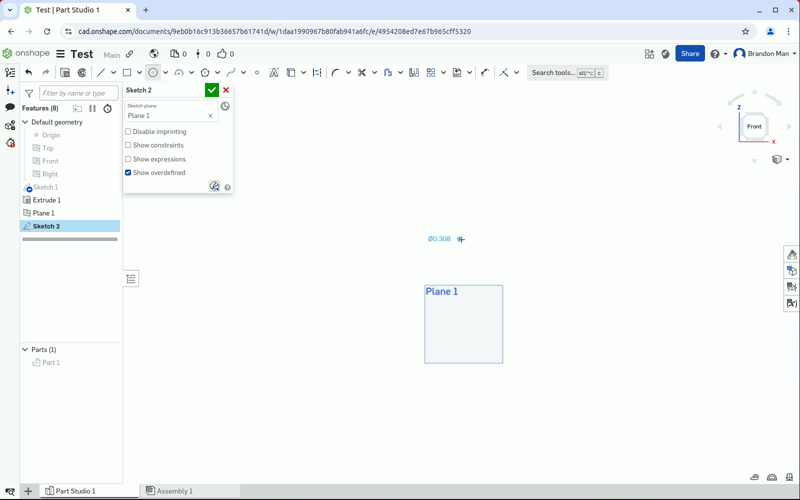
scroll(6)
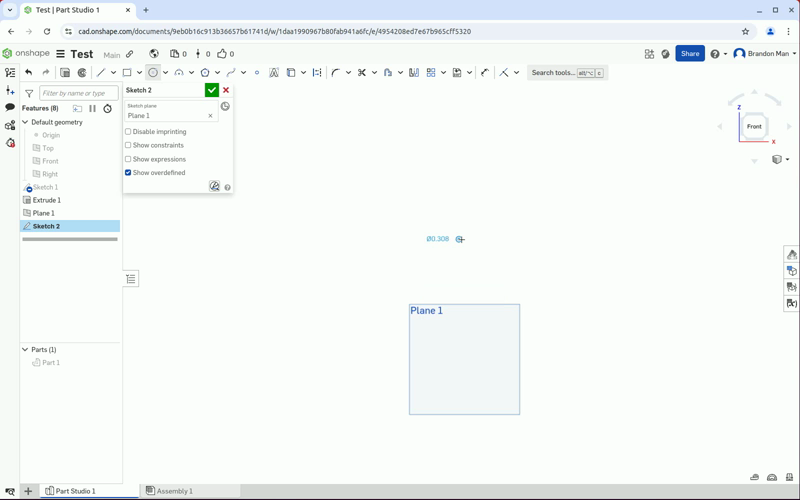
scroll(6)
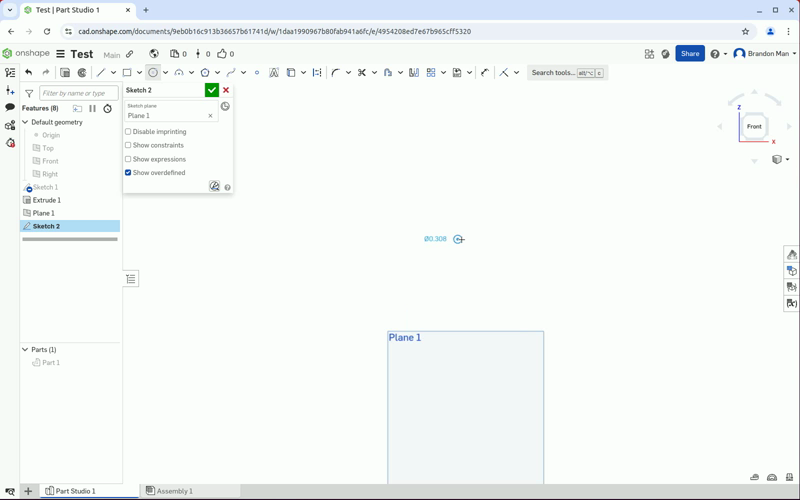
scroll(6)
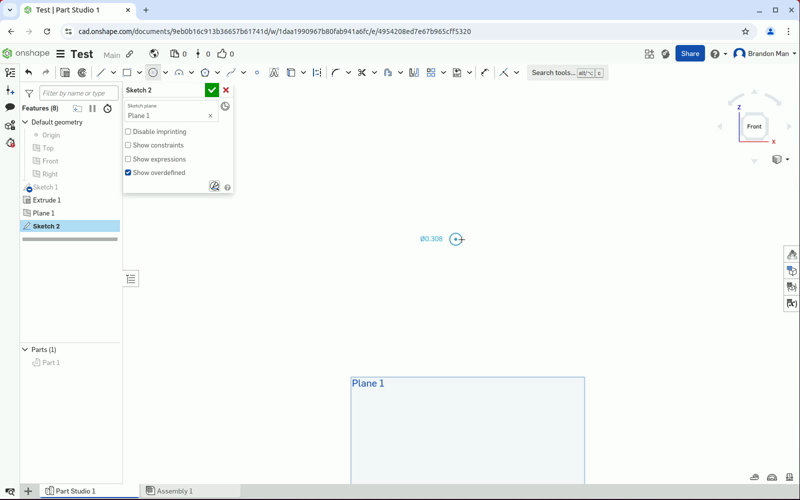
scroll(6)
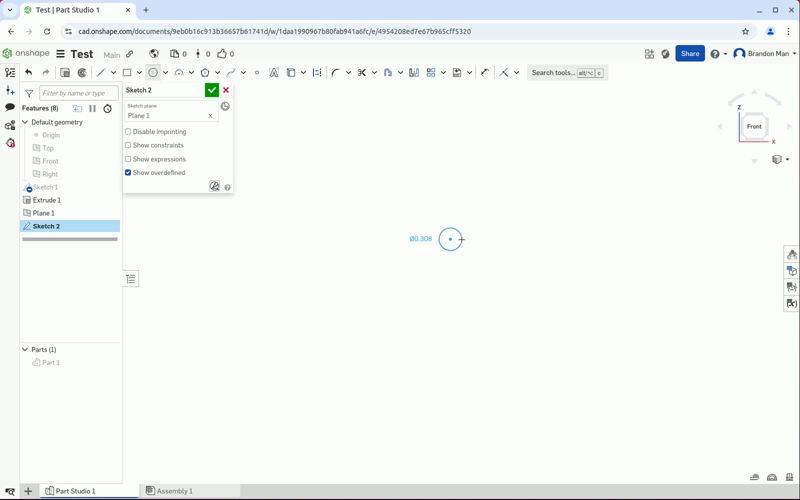
click(461, 239)
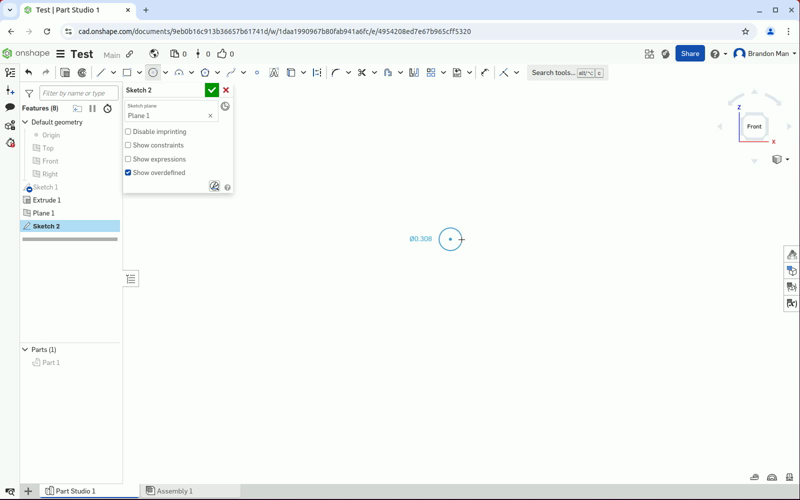
scroll(-6)
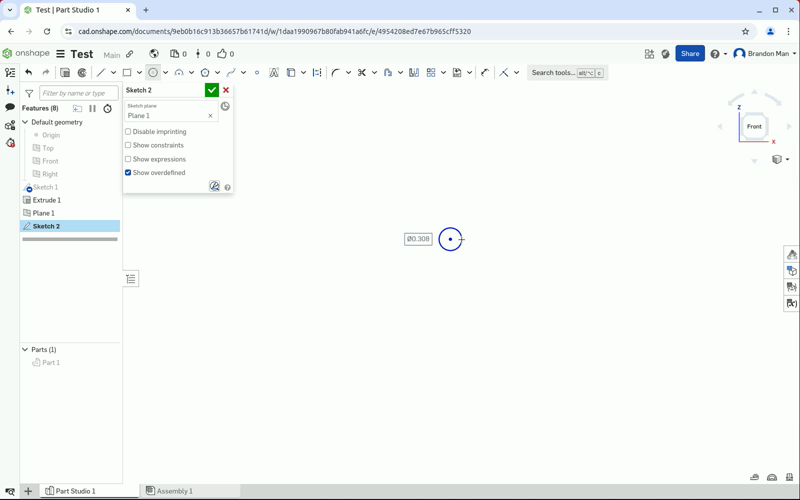
scroll(-6)
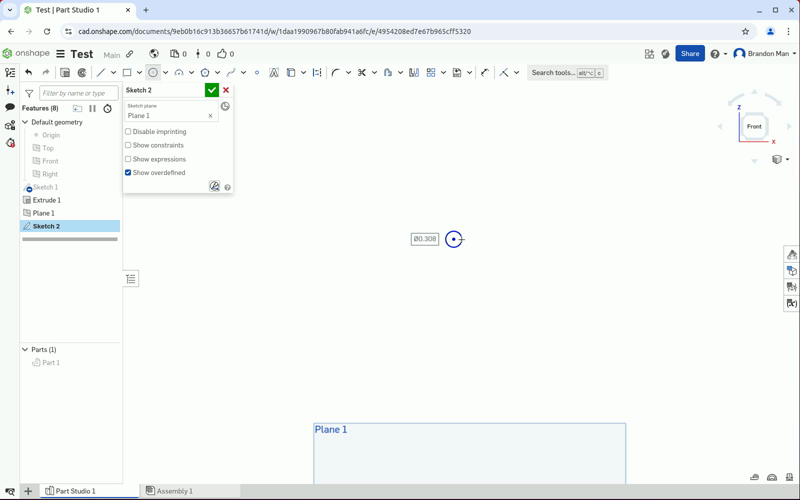
scroll(-6)
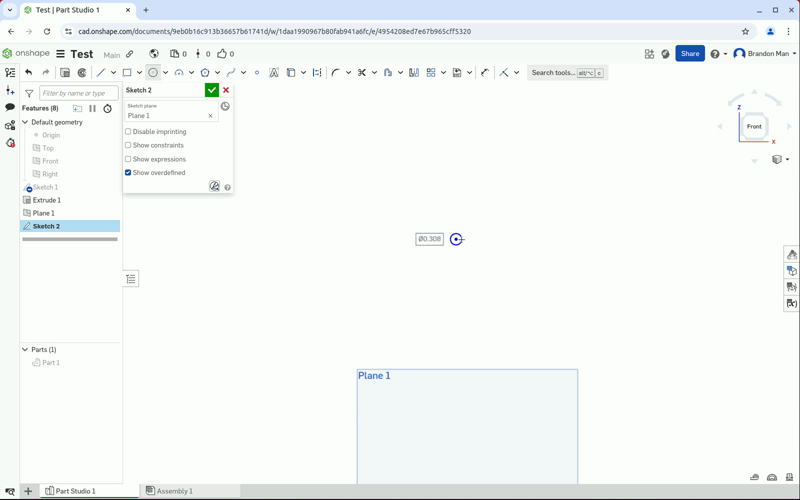
scroll(-6)
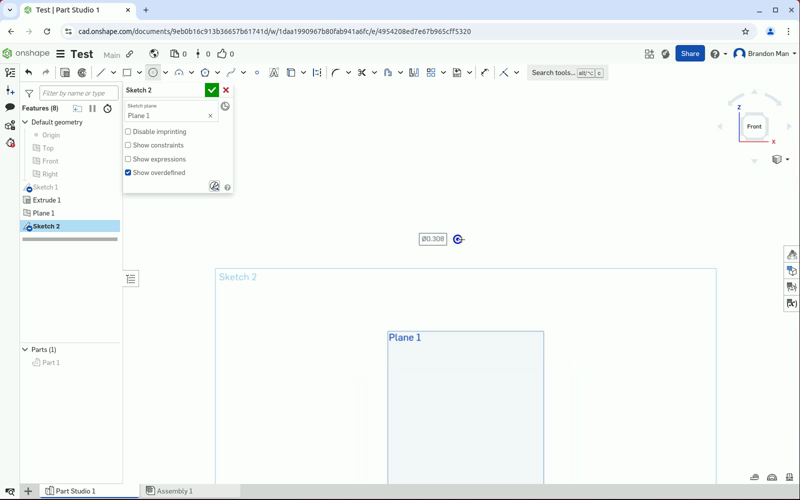
scroll(-6)
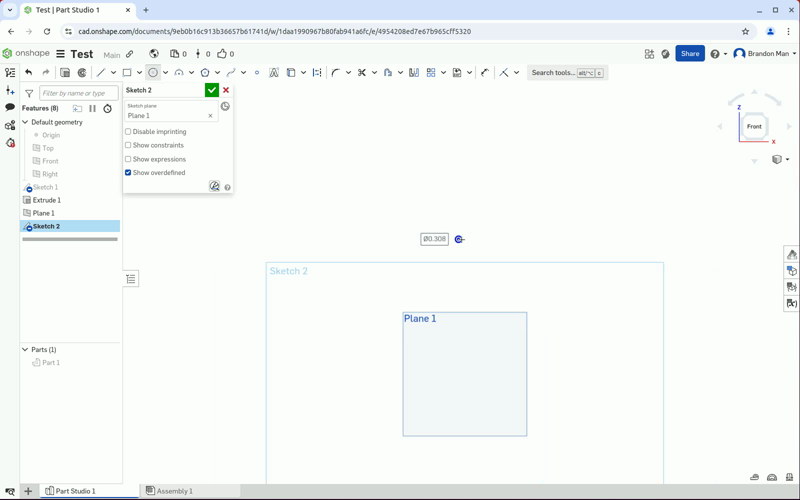
scroll(-6)
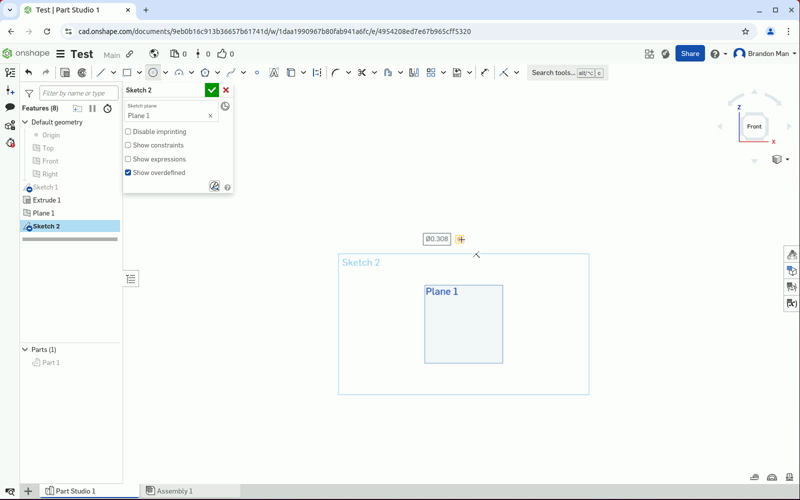
scroll(-6)
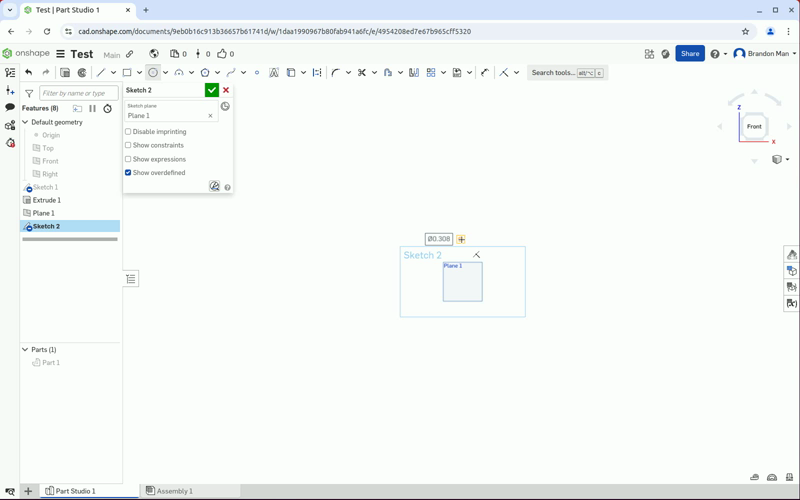
key(esc)
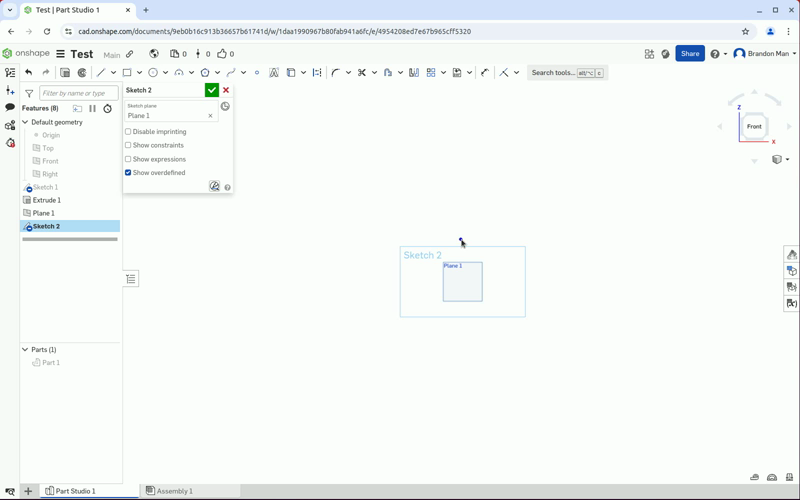
mouse_move(460, 238)
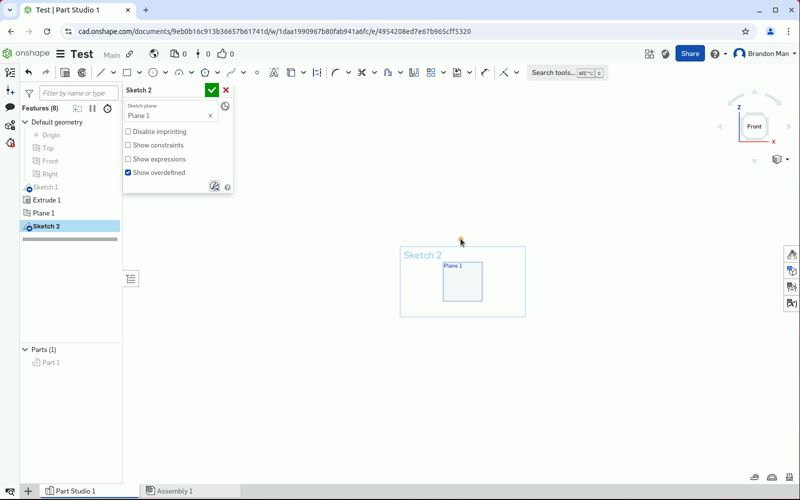
scroll(6)
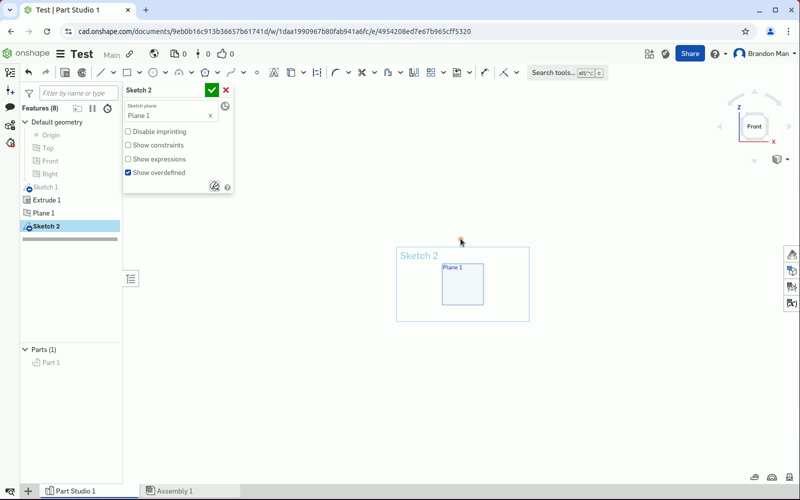
scroll(6)
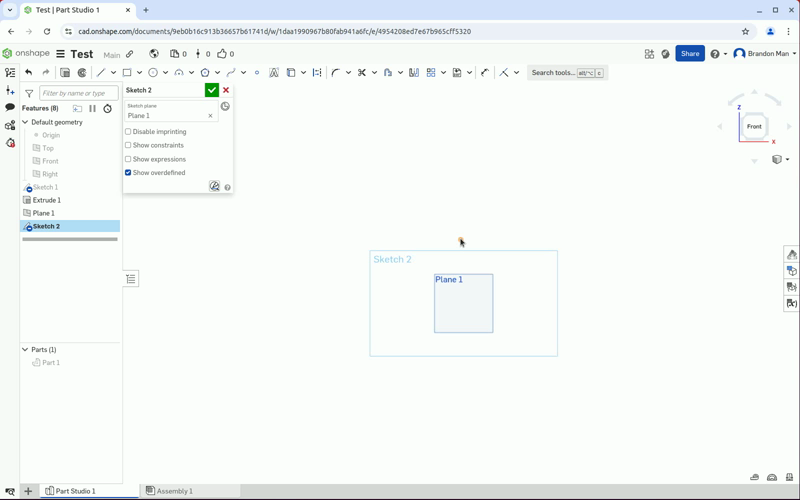
scroll(6)
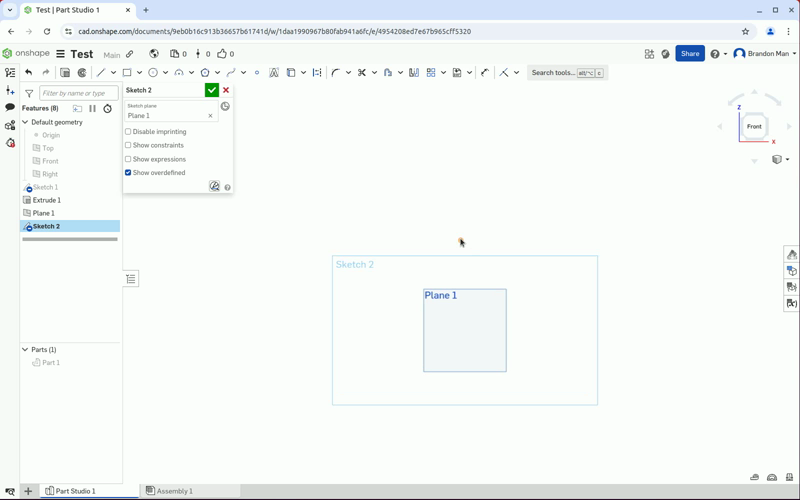
scroll(6)
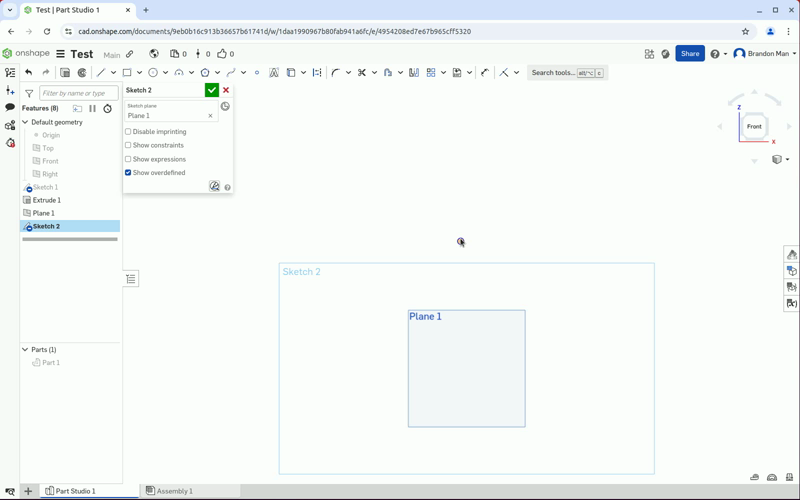
scroll(6)
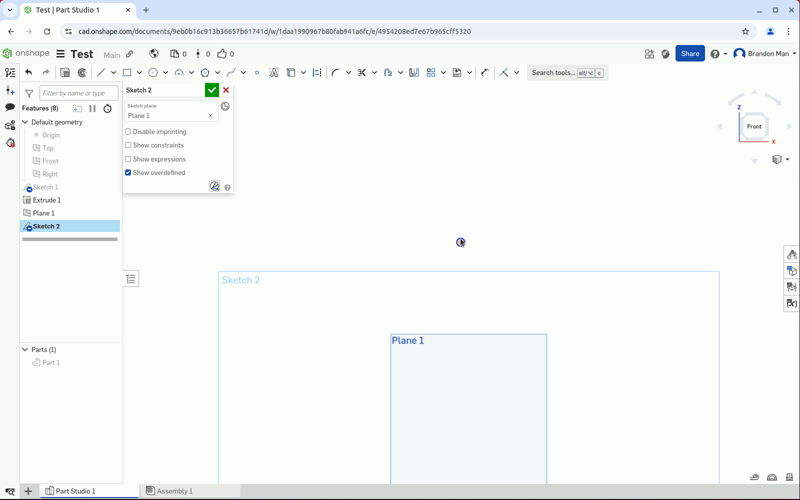
scroll(6)
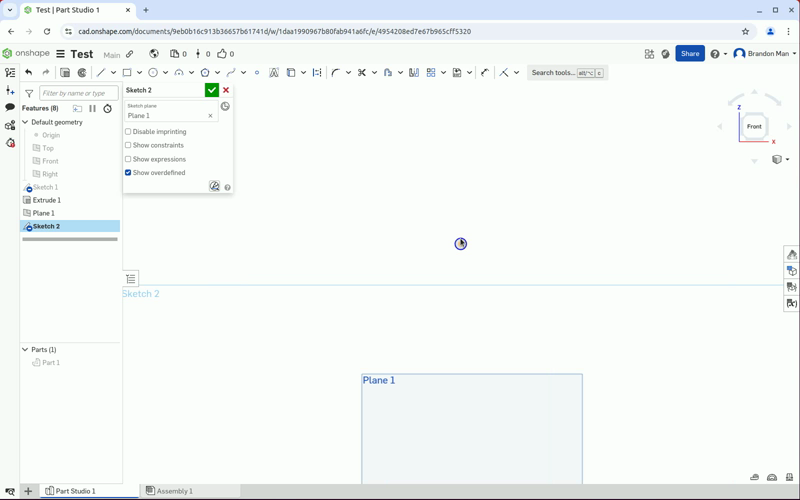
scroll(6)
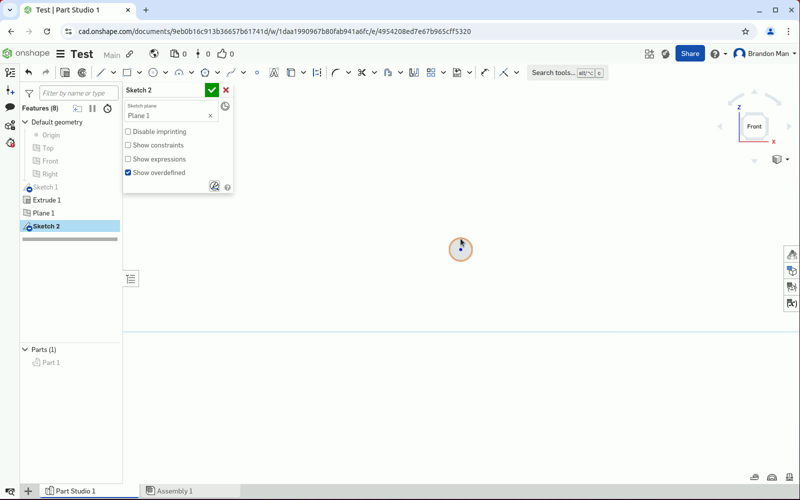
click(460, 238)
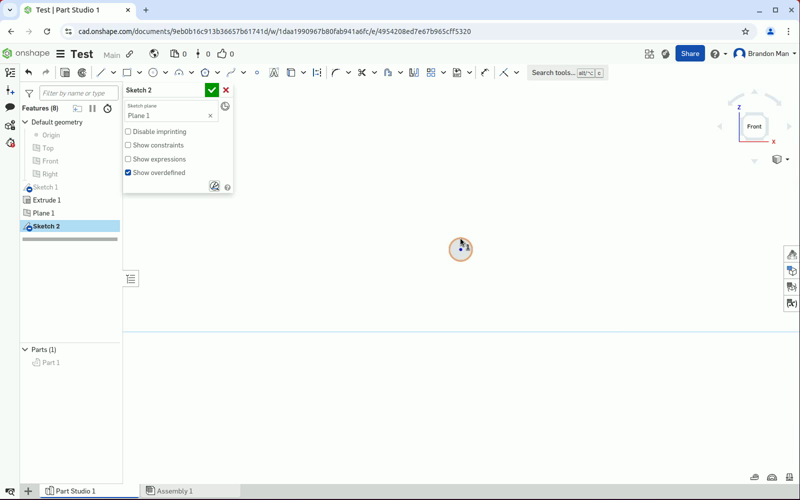
scroll(-6)
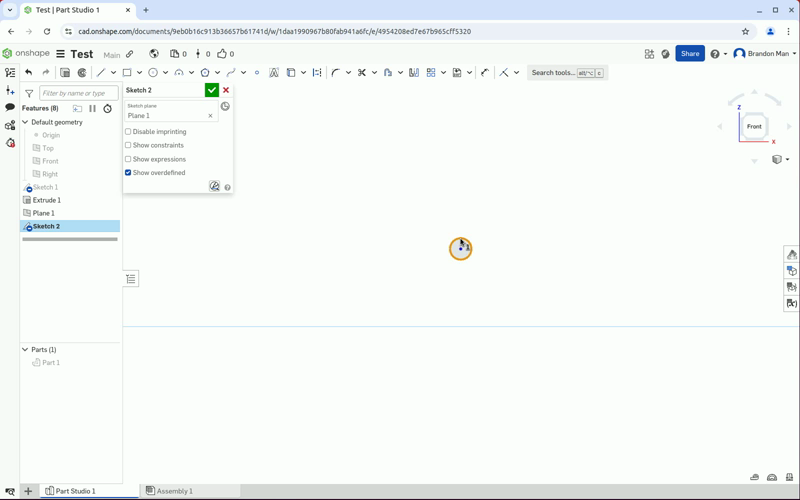
scroll(-6)
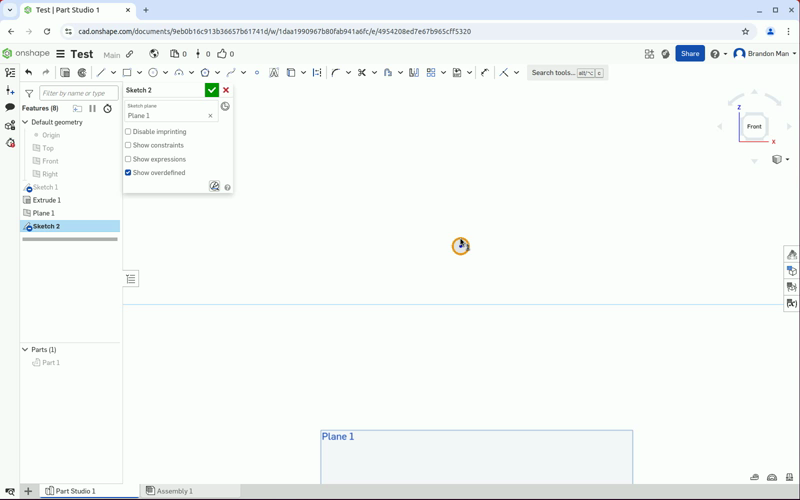
scroll(-6)
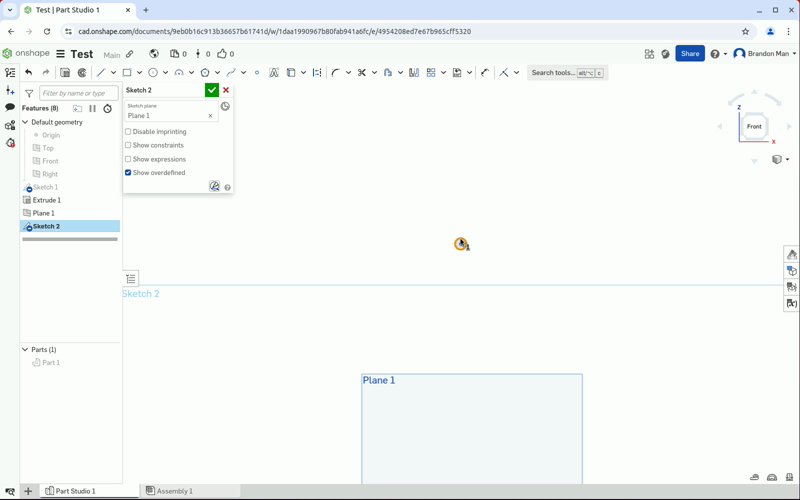
scroll(-6)
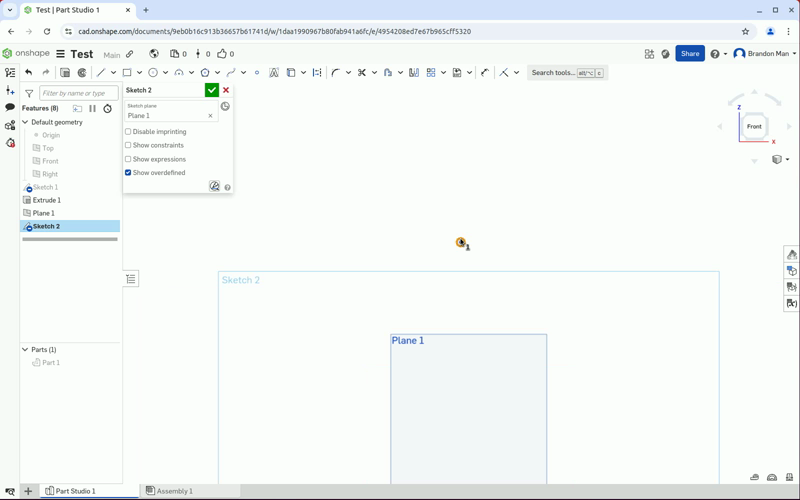
scroll(-6)
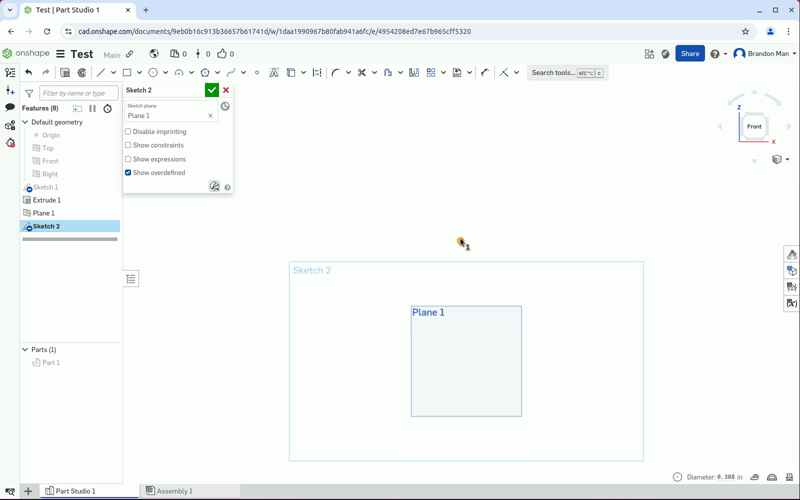
scroll(-6)
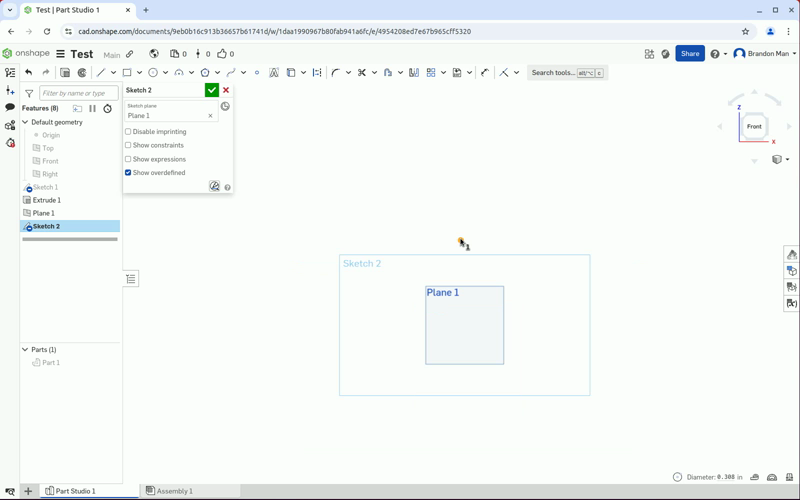
scroll(-6)
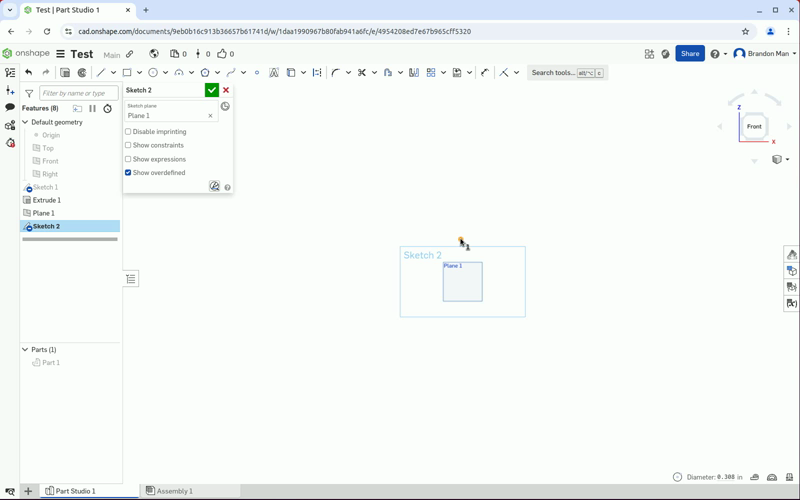
mouse_move(73, 352)
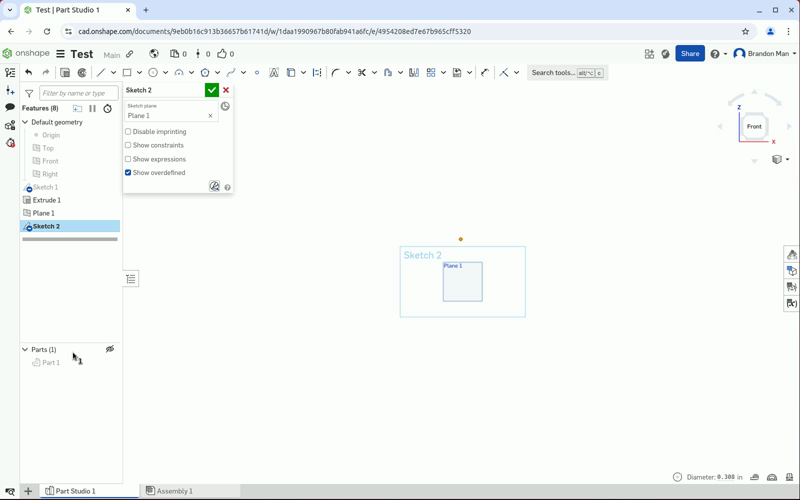
key(shift+y)
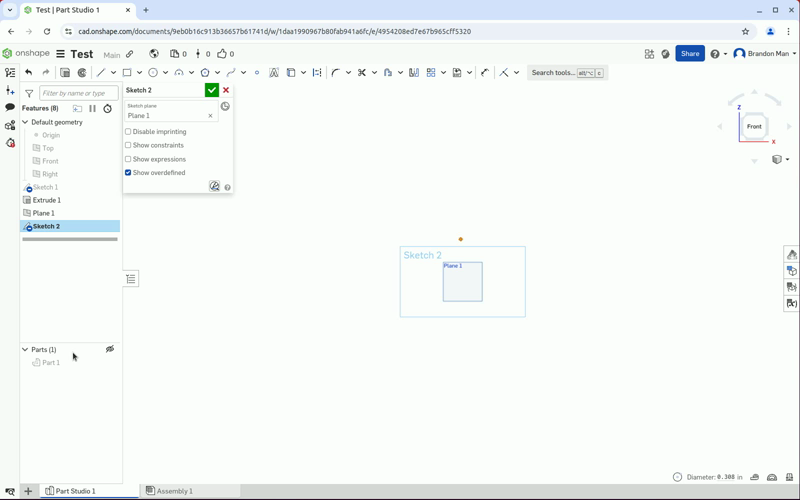
key(shift+e)
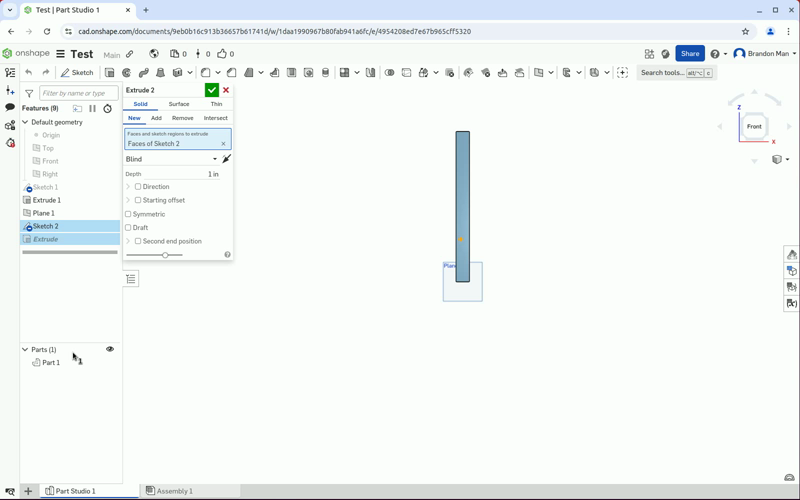
mouse_move(143, 106)
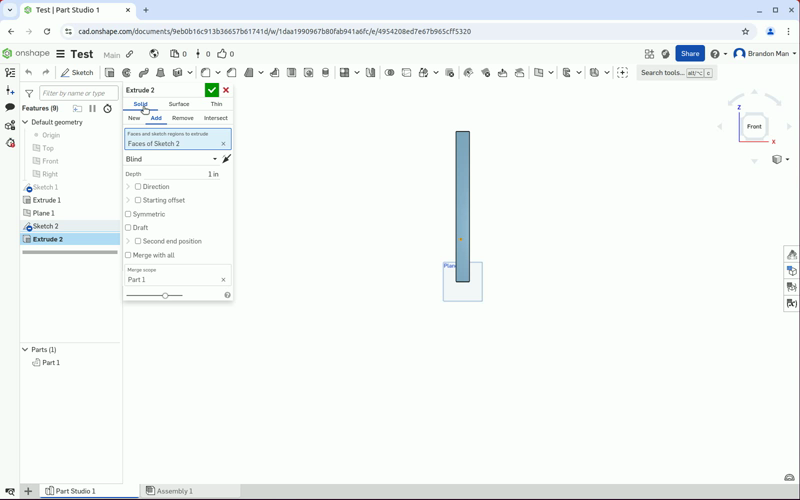
click(143, 106)
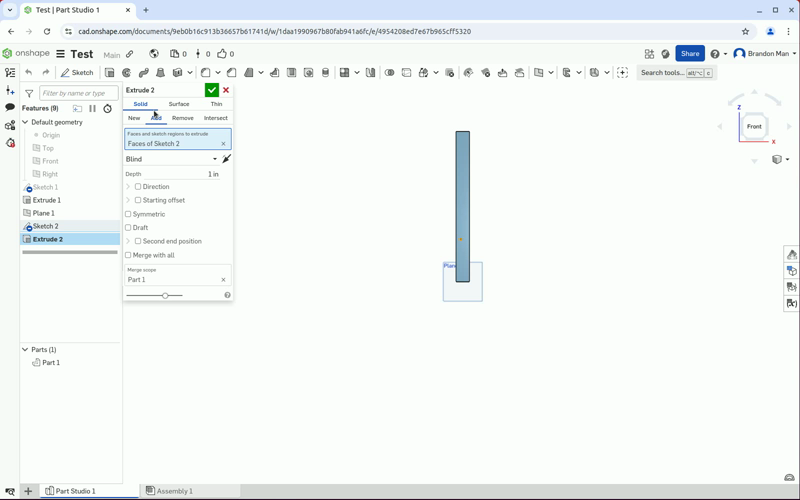
mouse_move(186, 120)
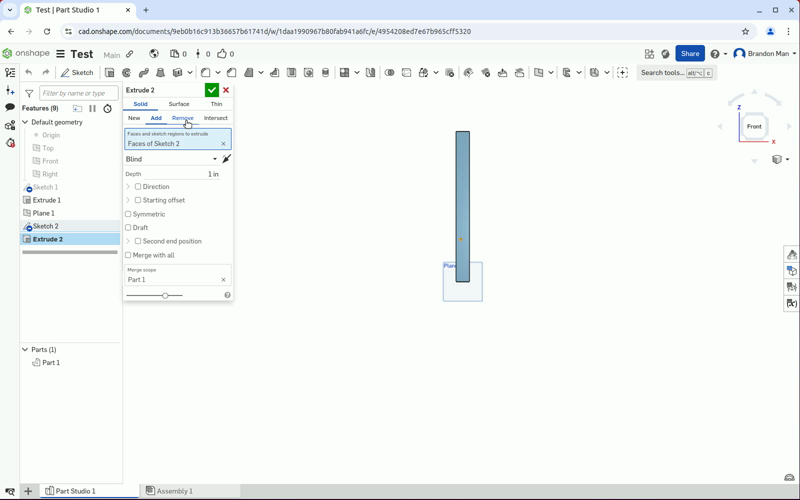
click(186, 120)
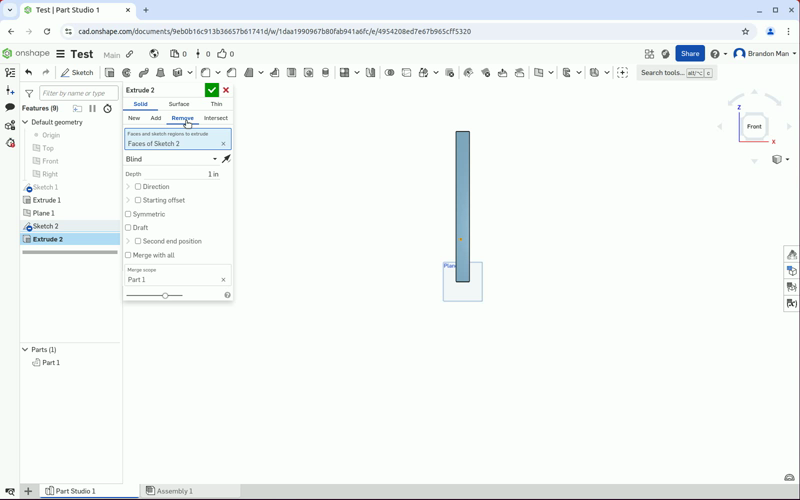
key(tab, 4)
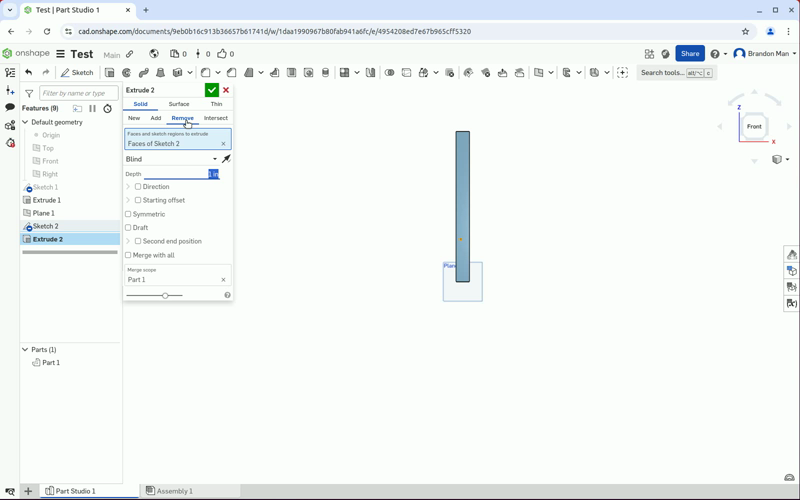
text(1.204)
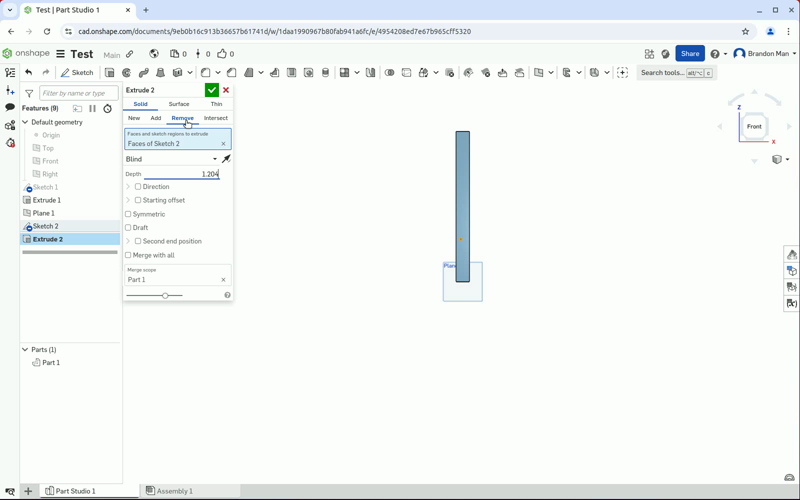
key(tab, 6)
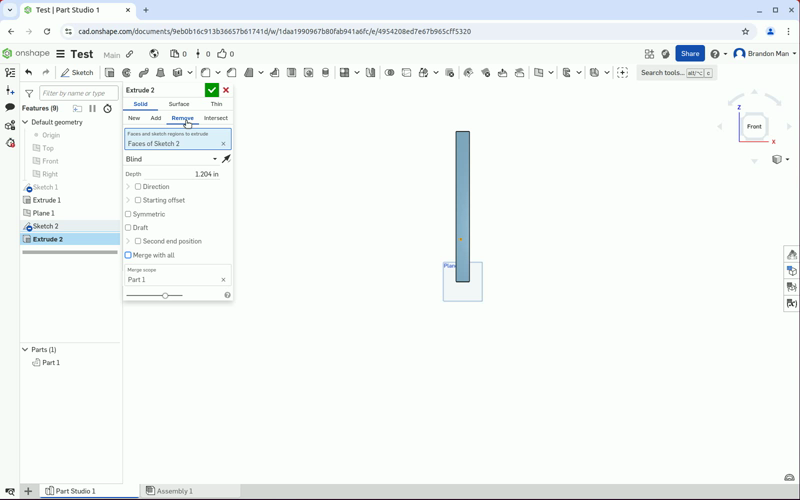
key(space)
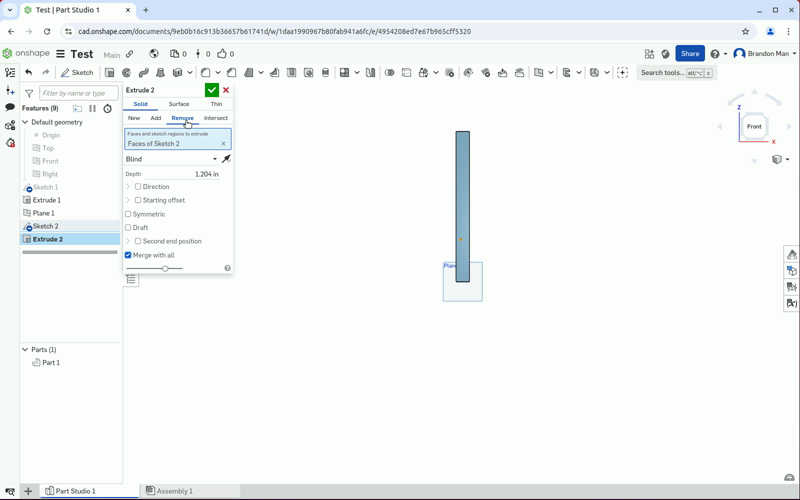
key(enter)
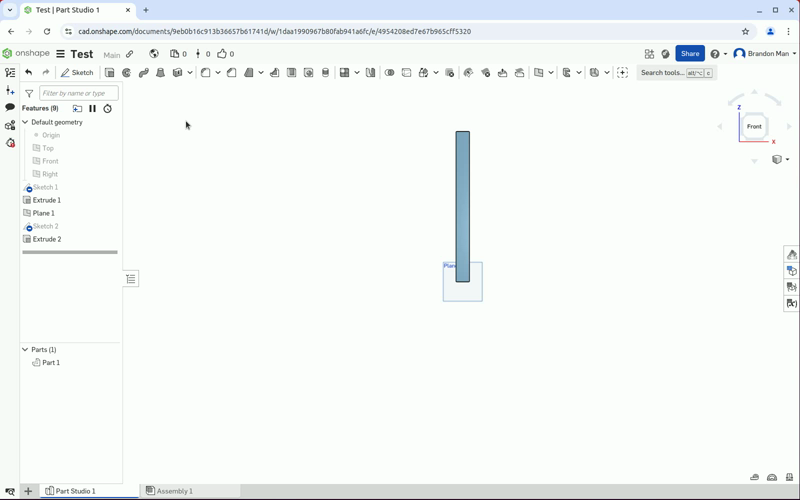
key(shift+h)
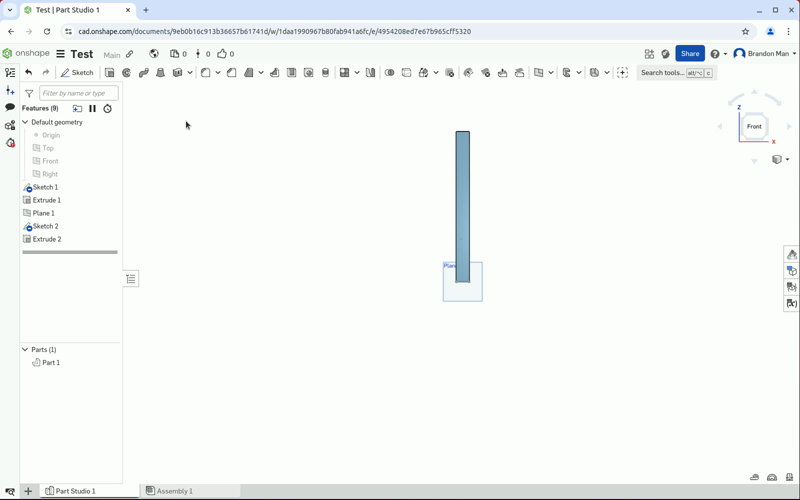
key(shift+h)
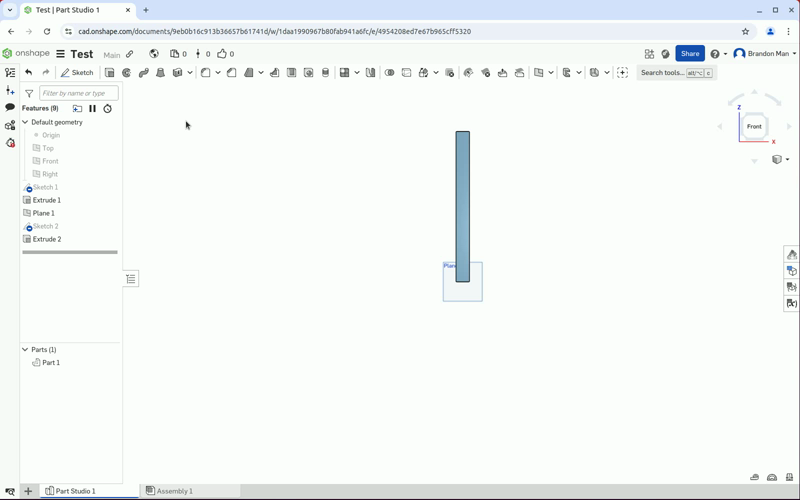
mouse_move(73, 189)
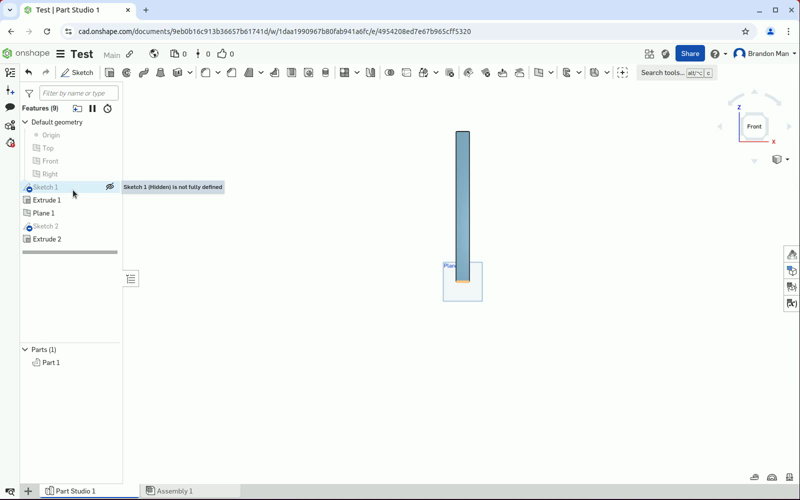
click(73, 189)
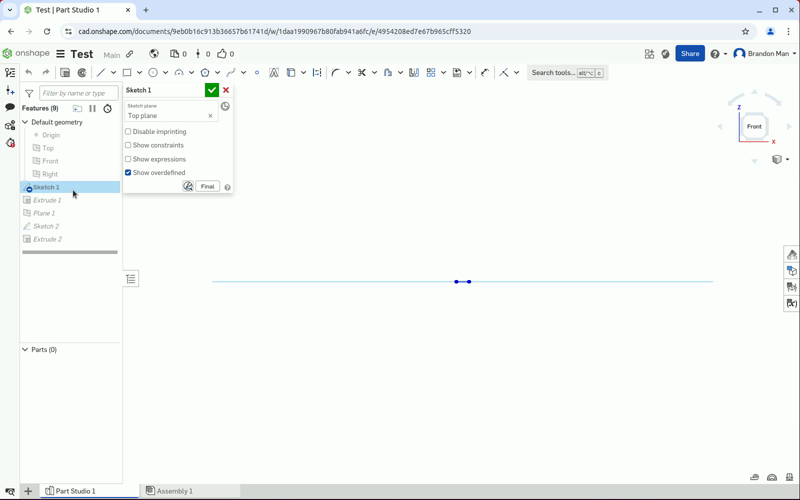
mouse_move(229, 92)
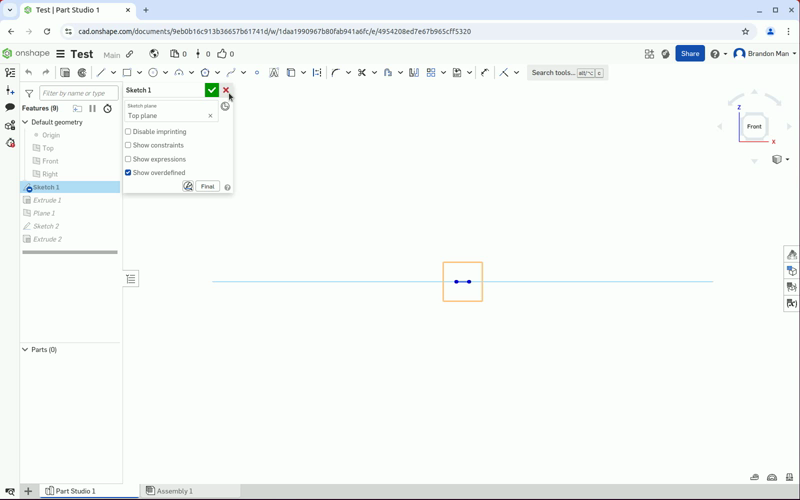
click(229, 92)
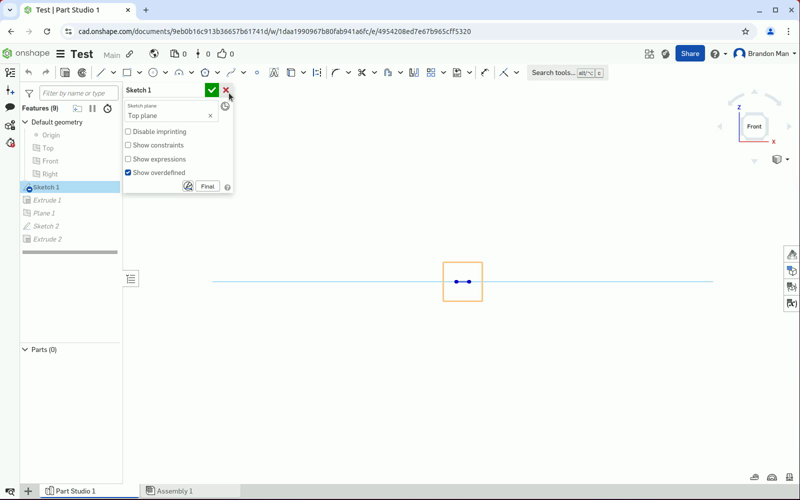
key(shift+s)
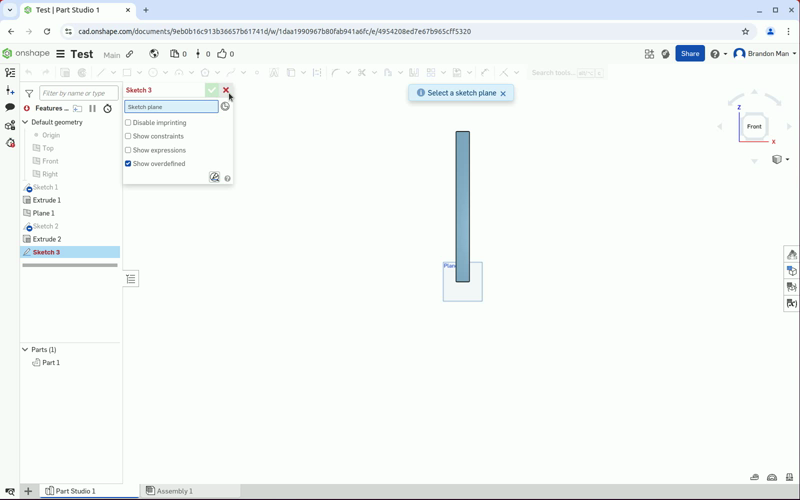
mouse_move(73, 215)
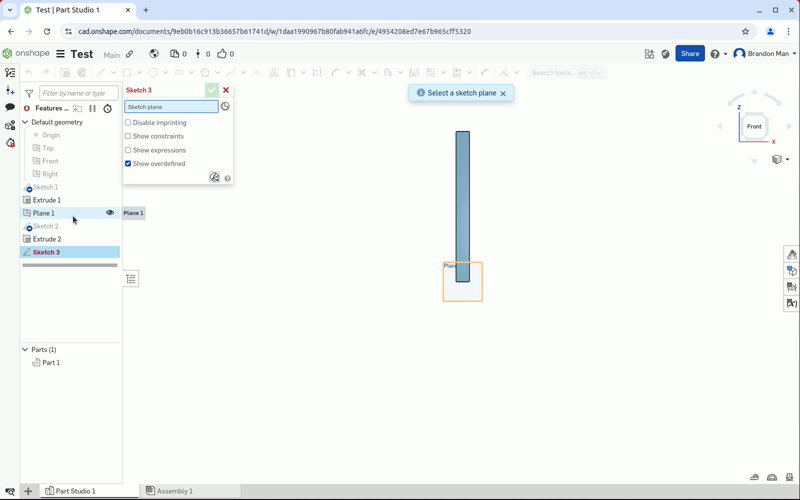
click(73, 215)
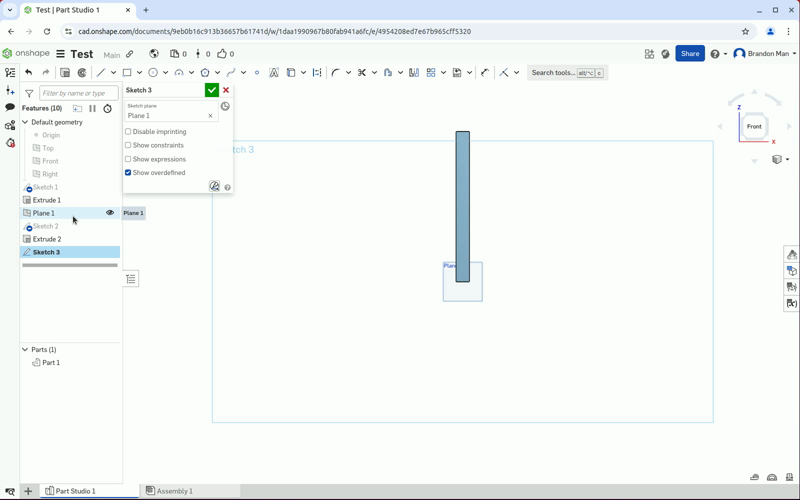
mouse_move(73, 352)
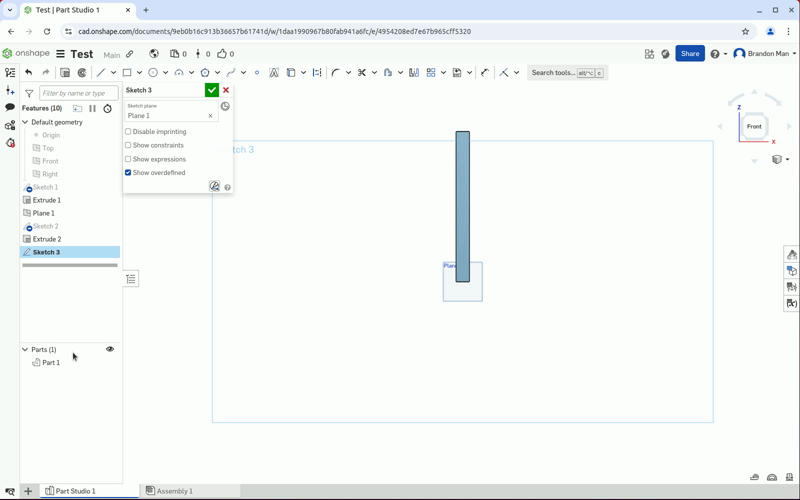
key(y)
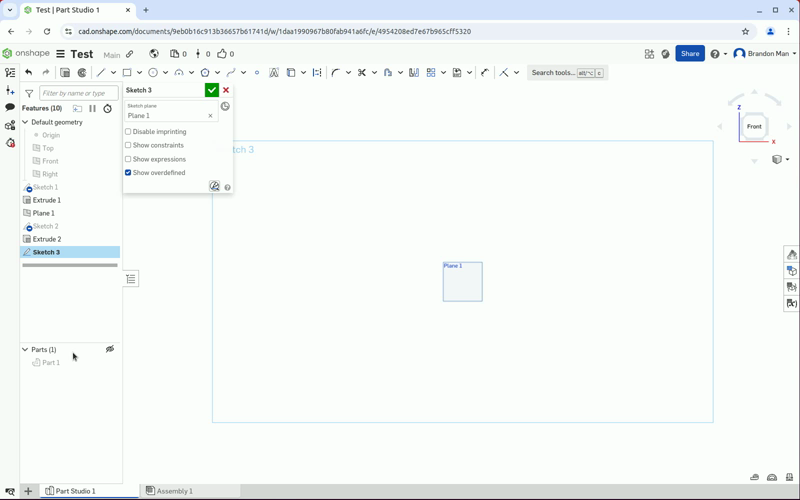
key(c)
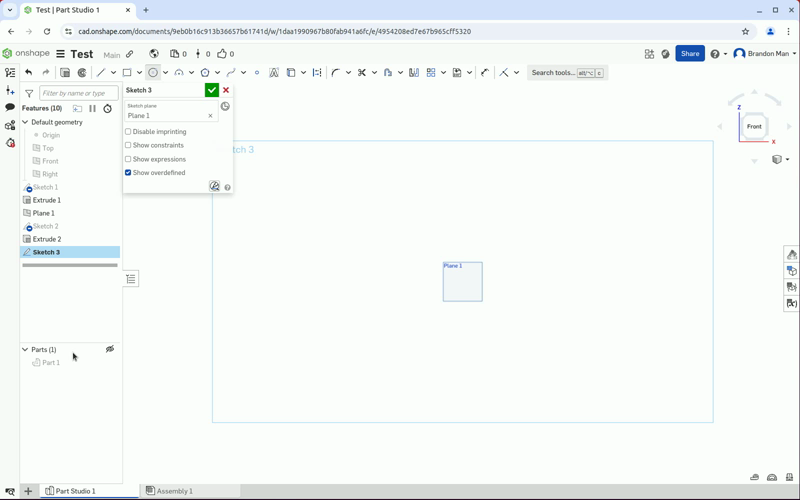
key_down(shift)
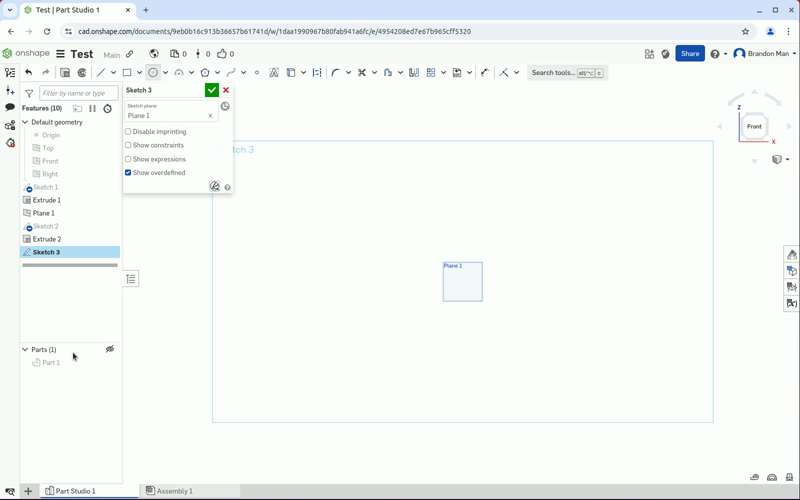
mouse_move(460, 201)
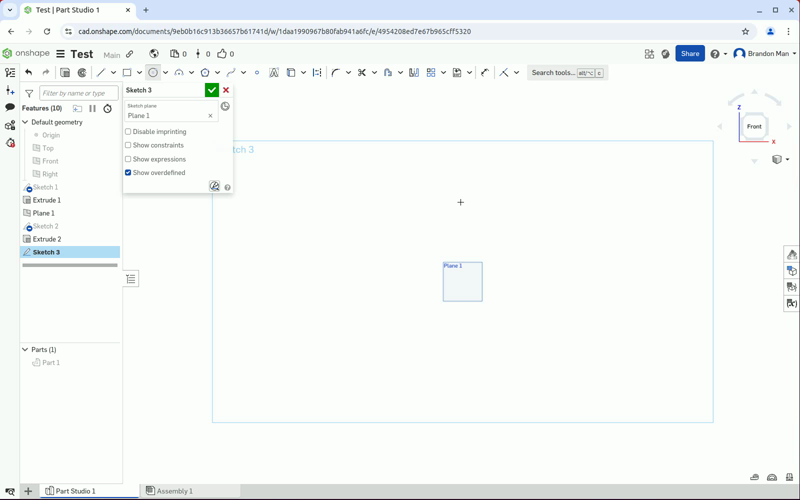
click(460, 201)
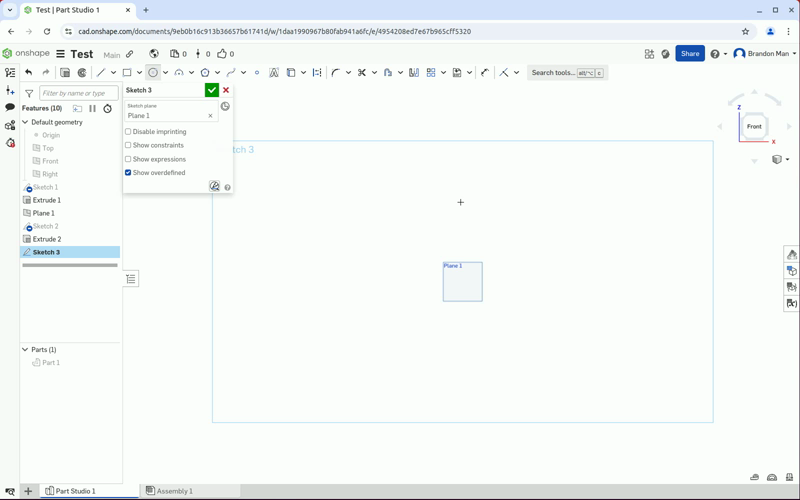
key_up(shift)
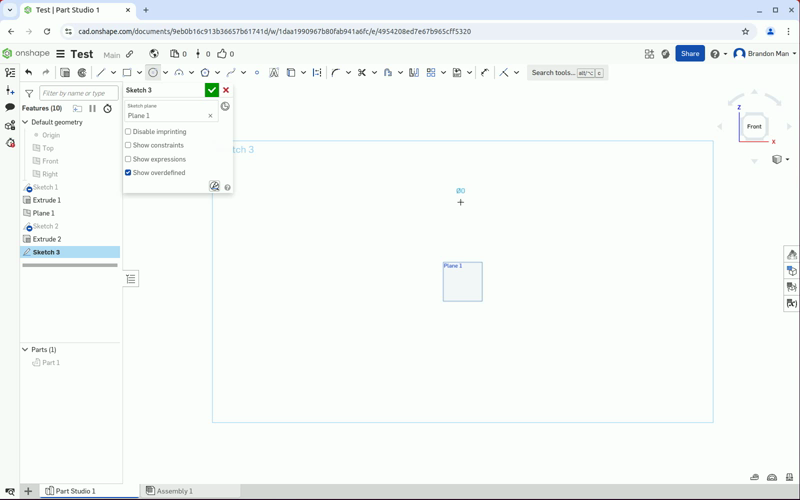
mouse_move(461, 201)
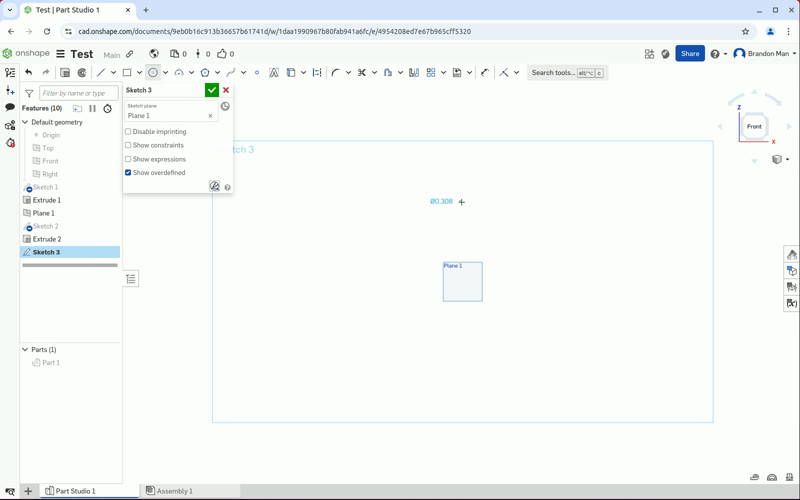
scroll(6)
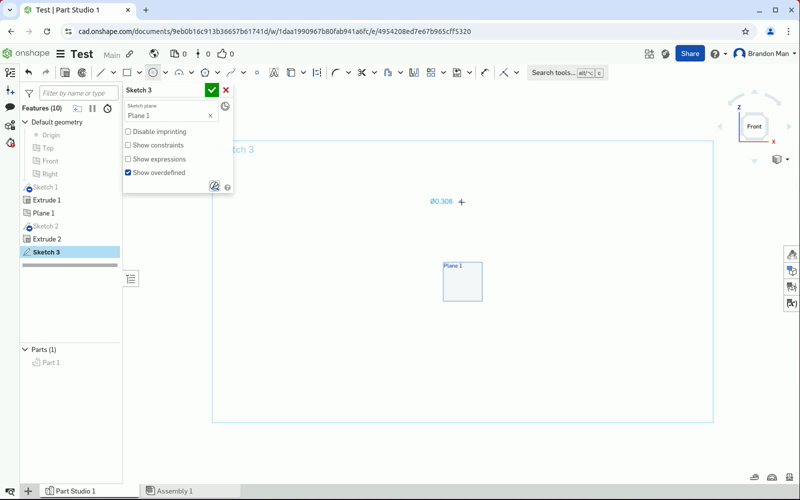
scroll(6)
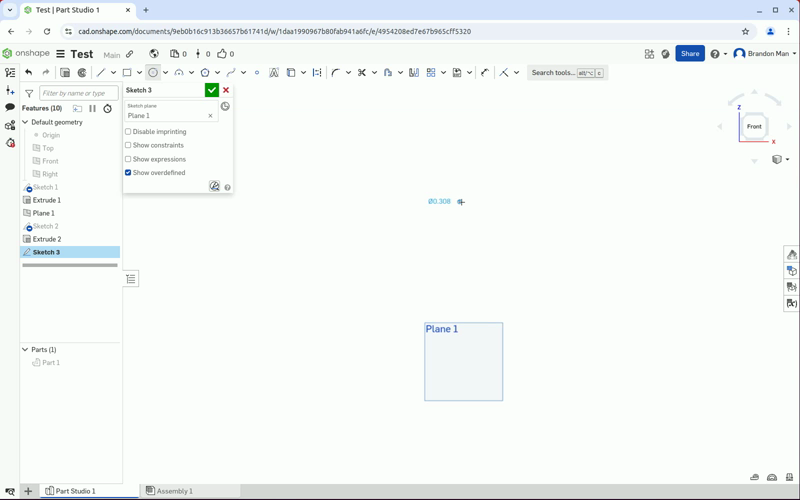
scroll(6)
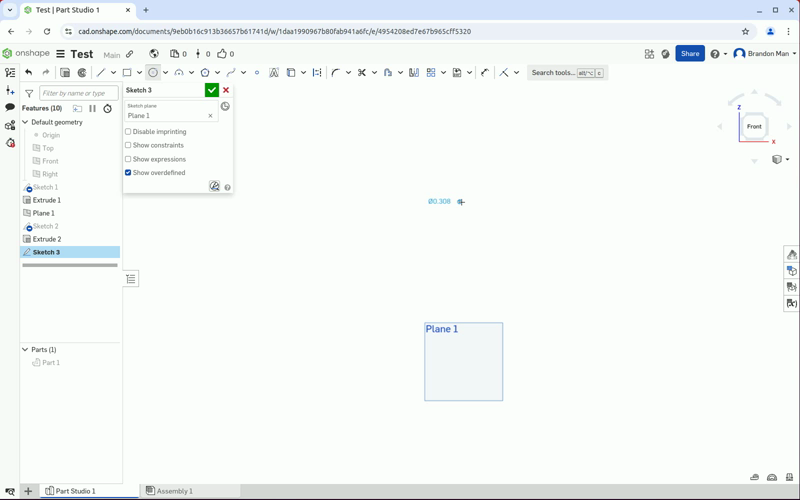
scroll(6)
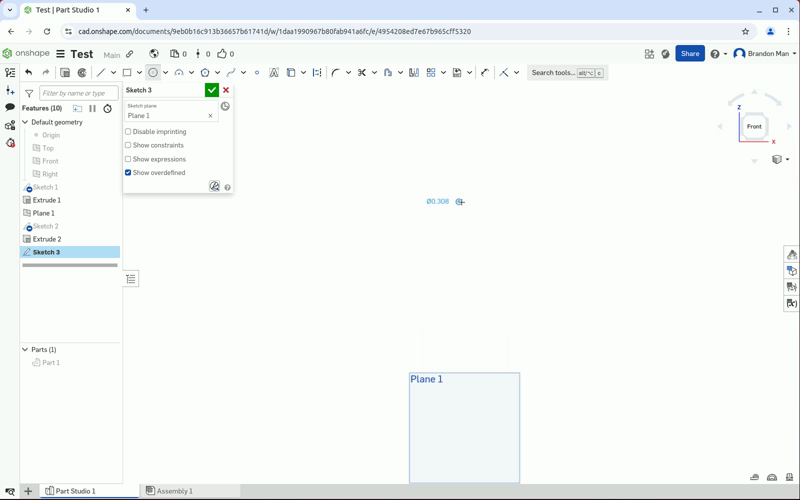
scroll(6)
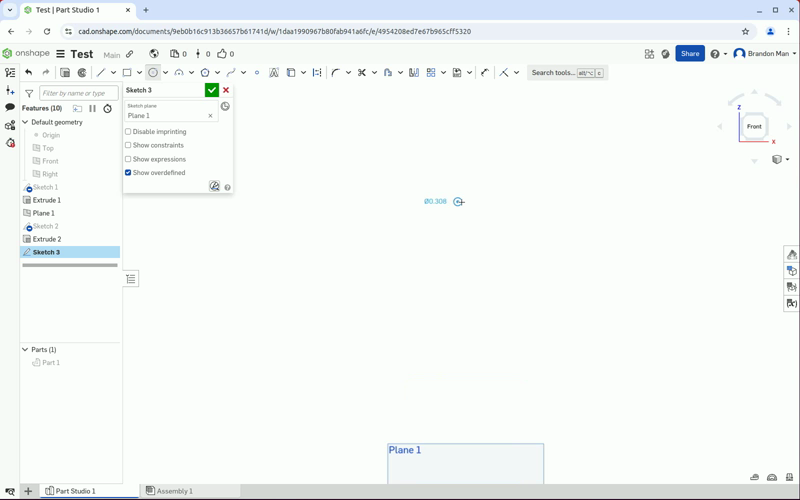
scroll(6)
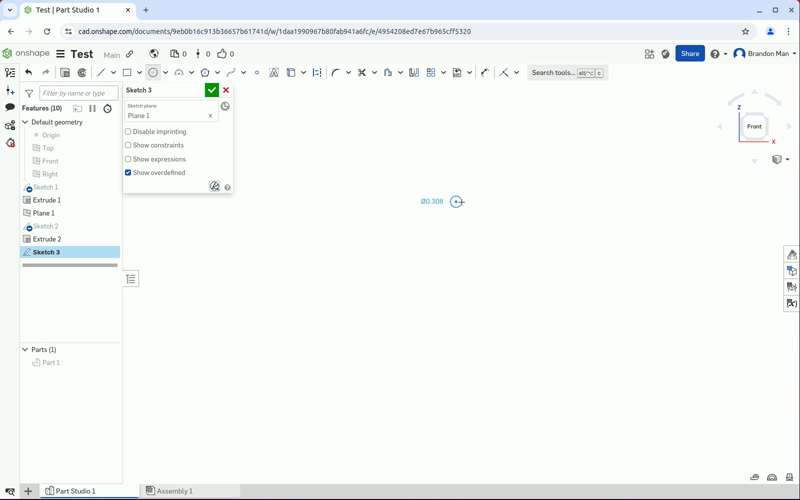
scroll(6)
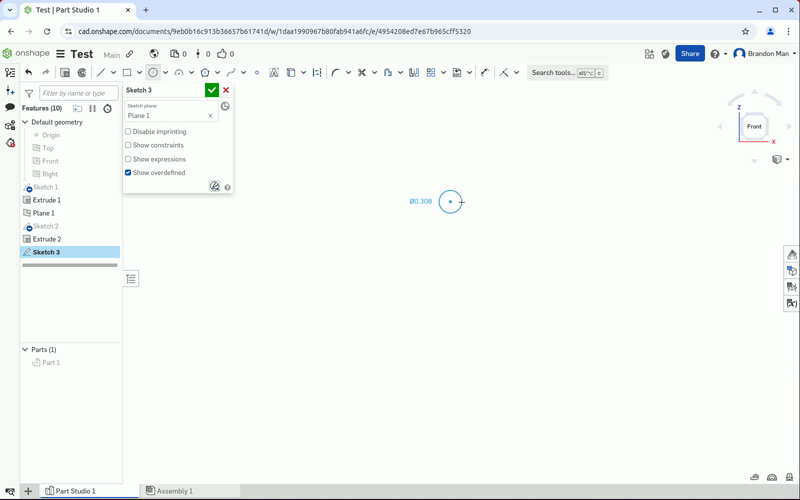
click(461, 201)
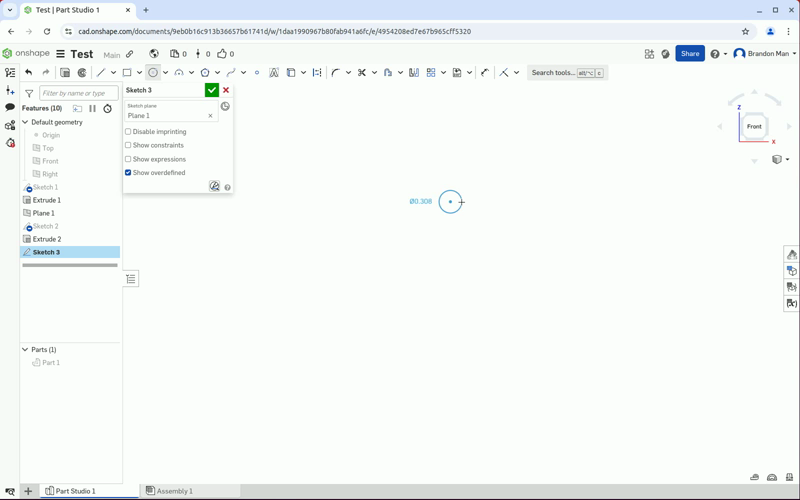
scroll(-6)
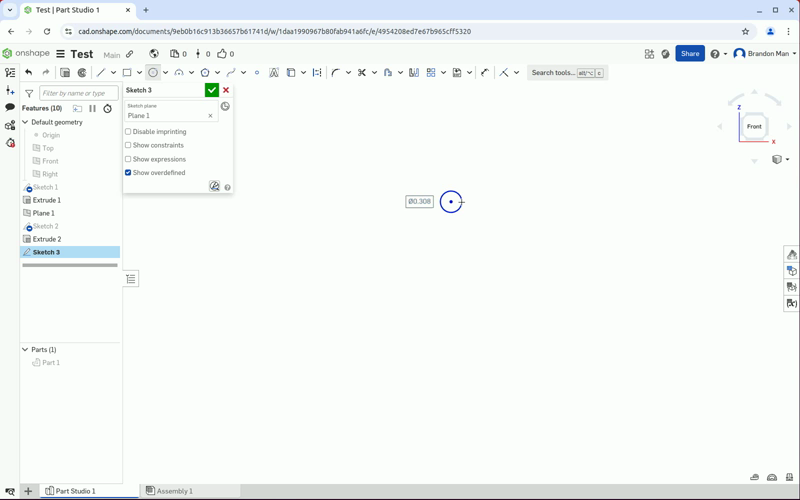
scroll(-6)
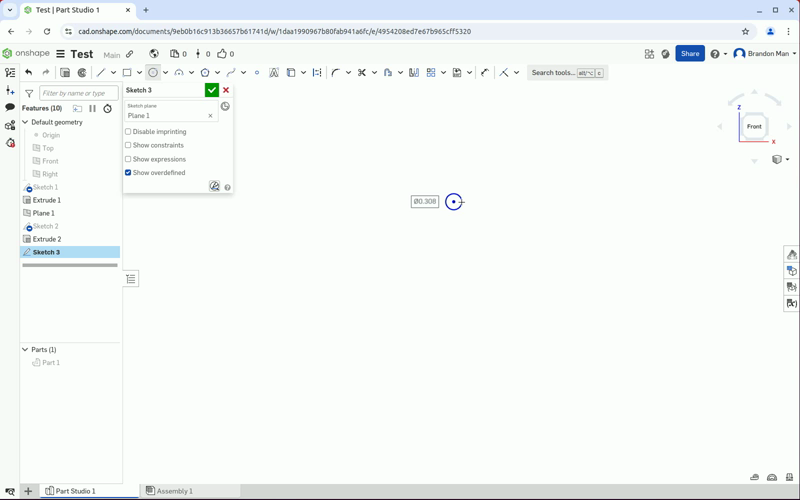
scroll(-6)
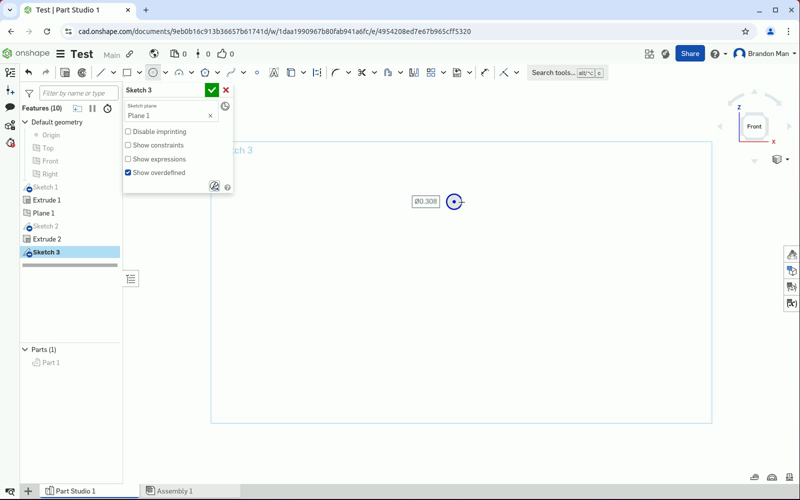
scroll(-6)
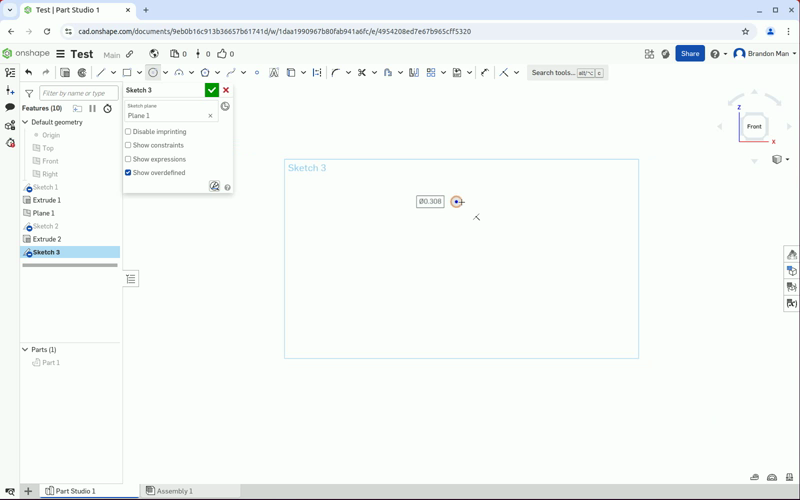
scroll(-6)
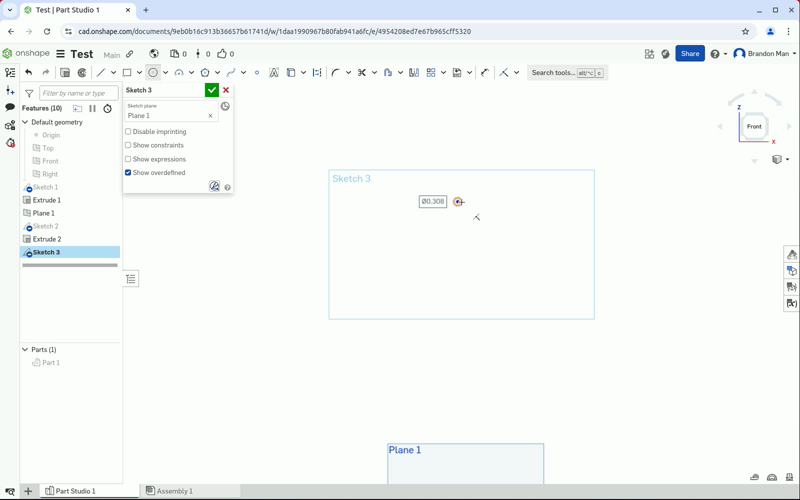
scroll(-6)
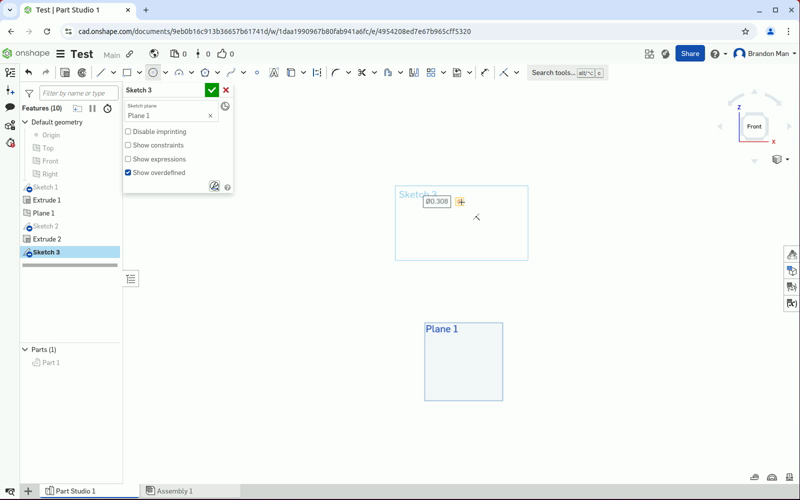
scroll(-6)
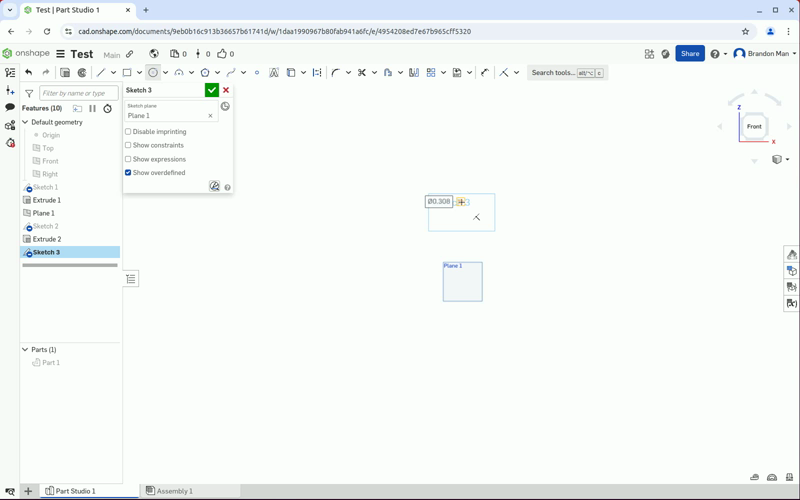
key(esc)
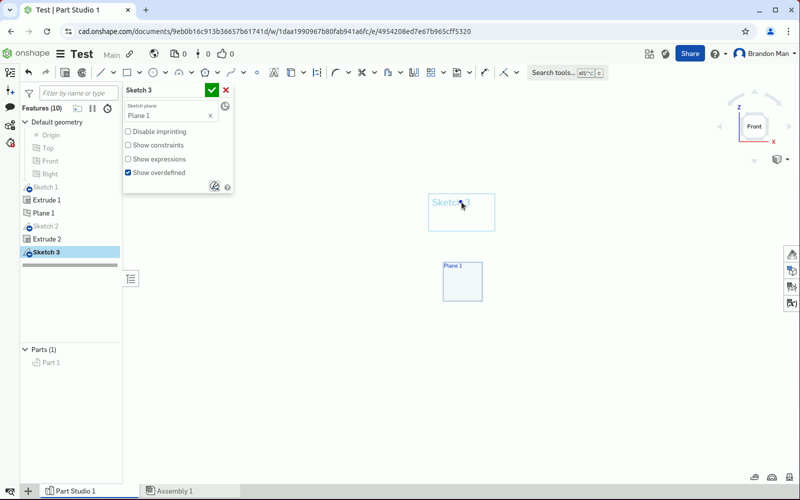
mouse_move(460, 202)
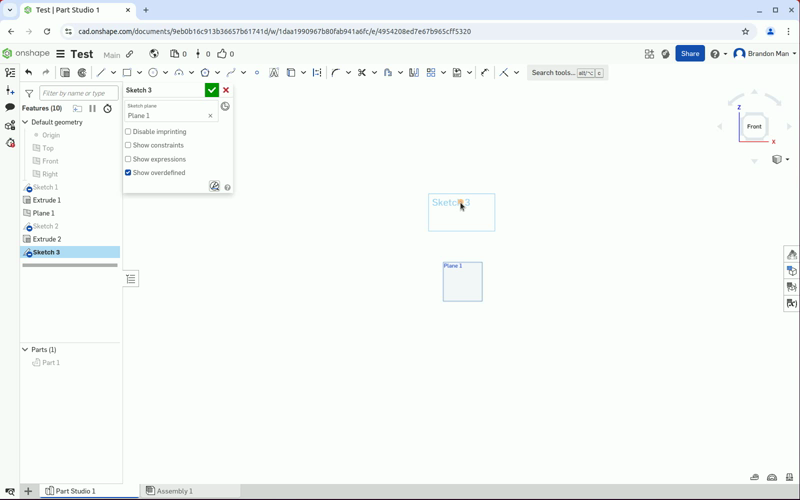
scroll(6)
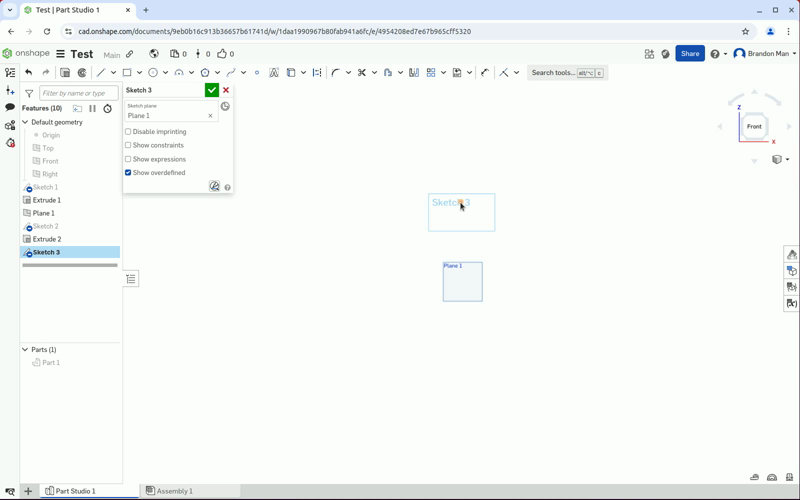
scroll(6)
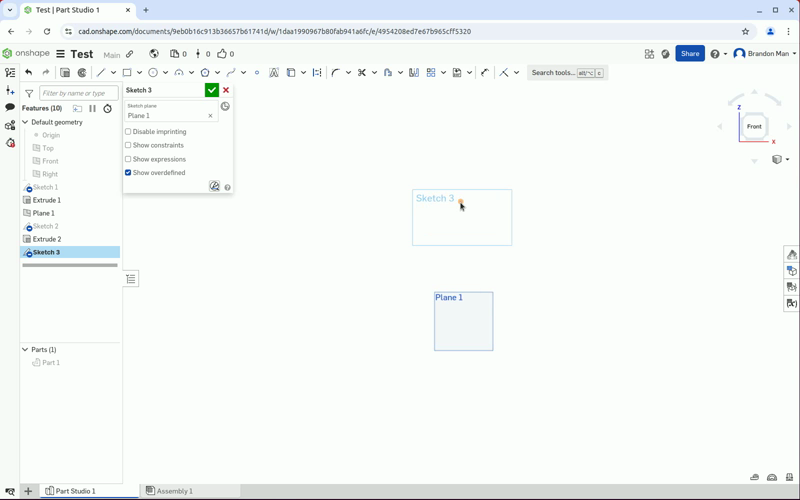
scroll(6)
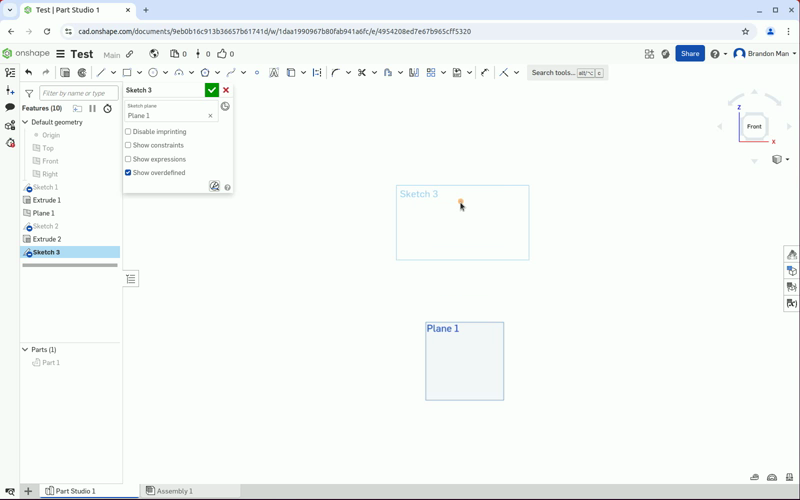
scroll(6)
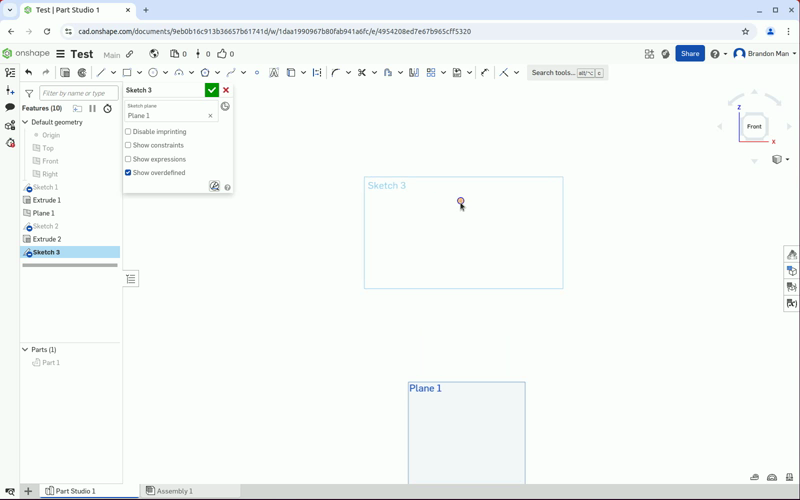
scroll(6)
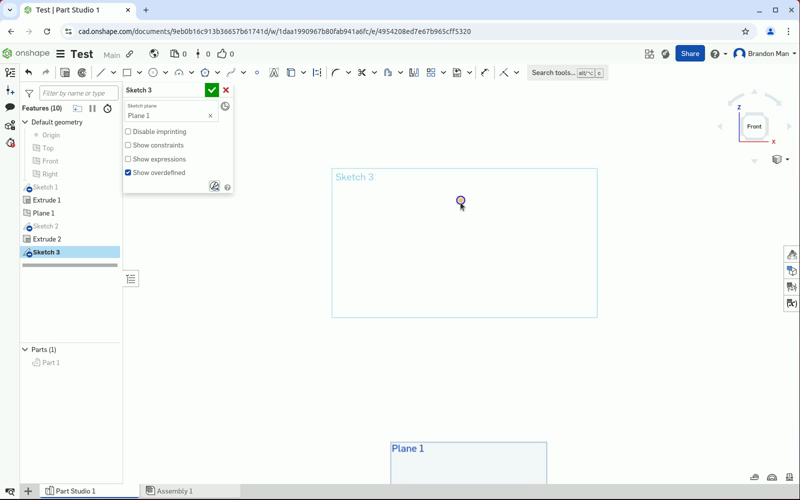
scroll(6)
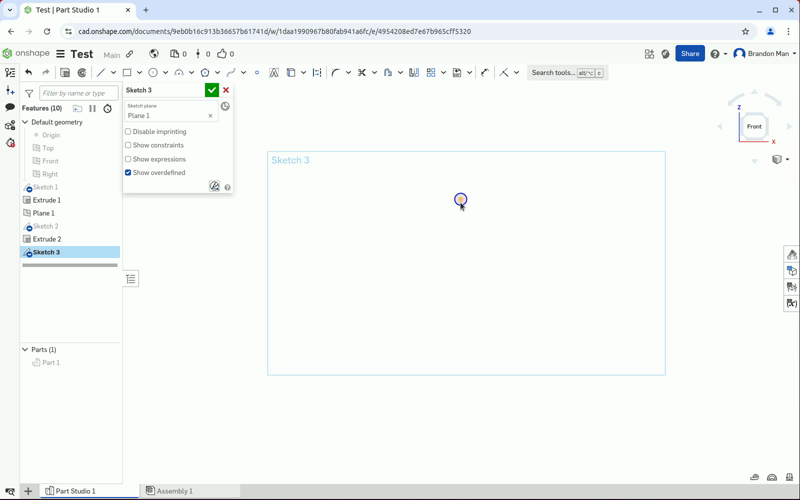
scroll(6)
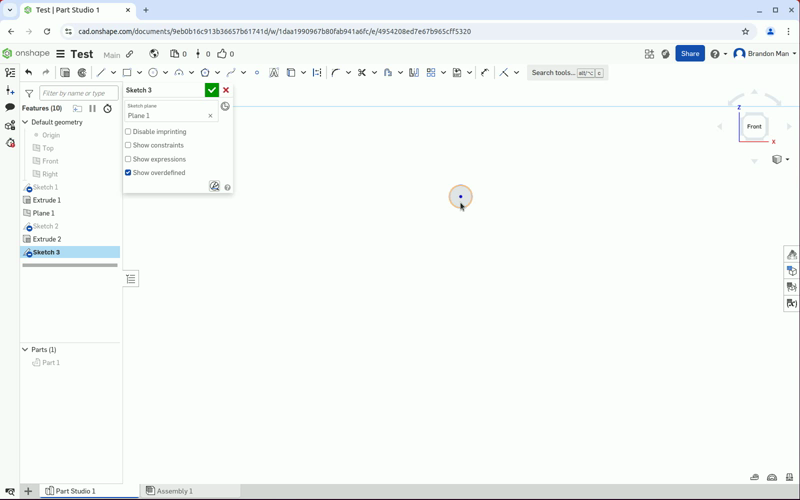
click(460, 202)
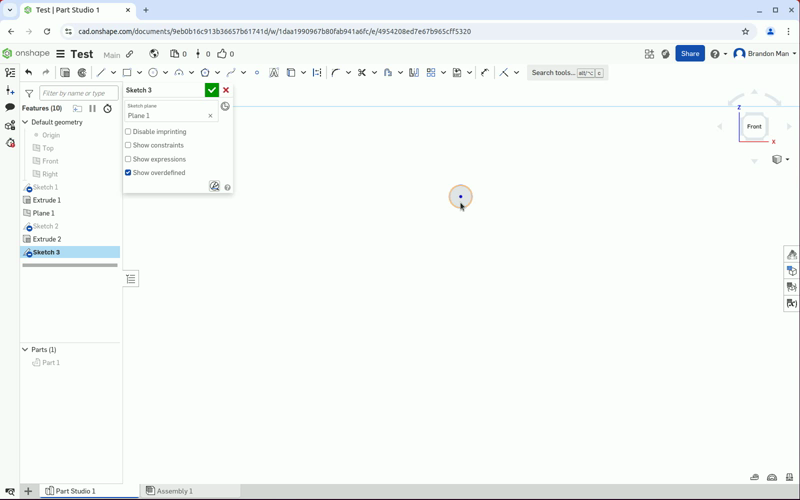
scroll(-6)
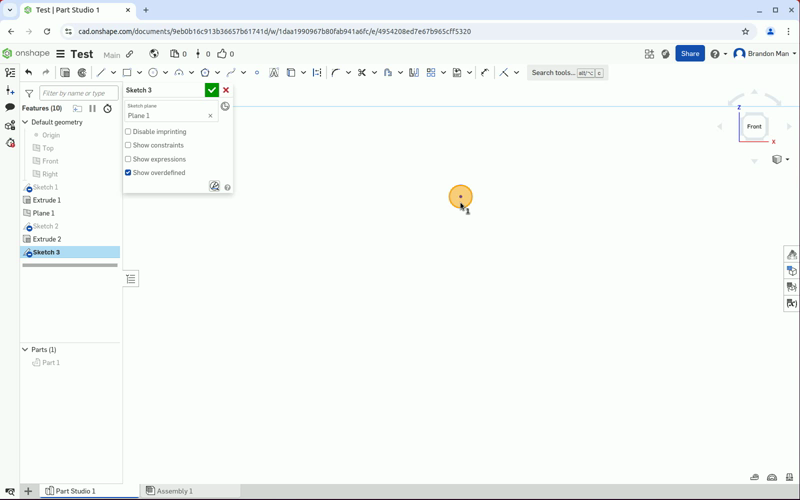
scroll(-6)
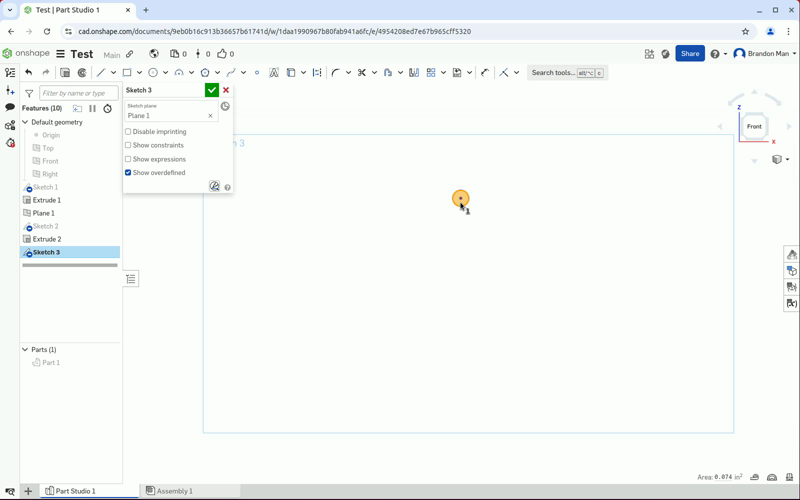
scroll(-6)
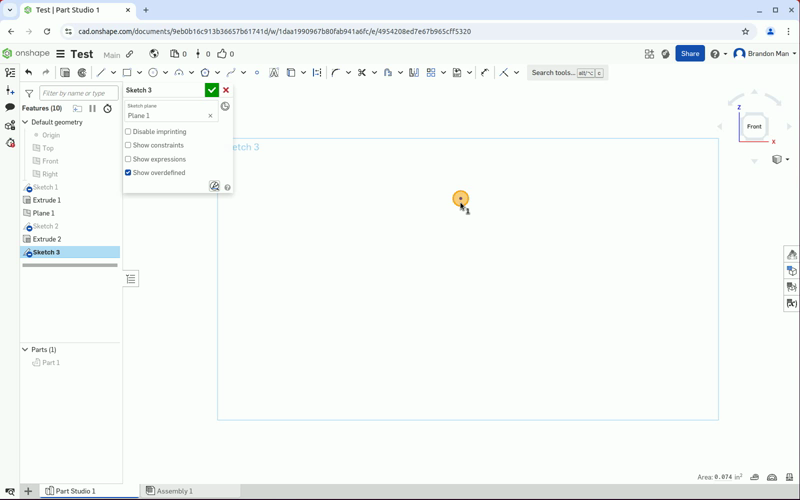
scroll(-6)
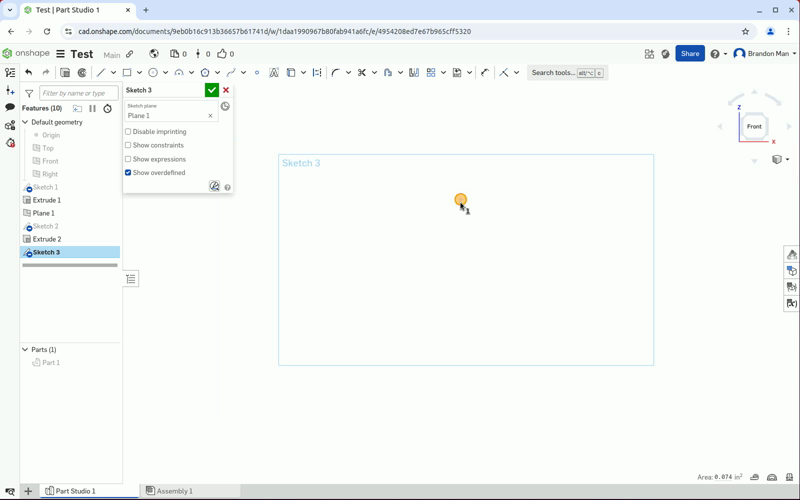
scroll(-6)
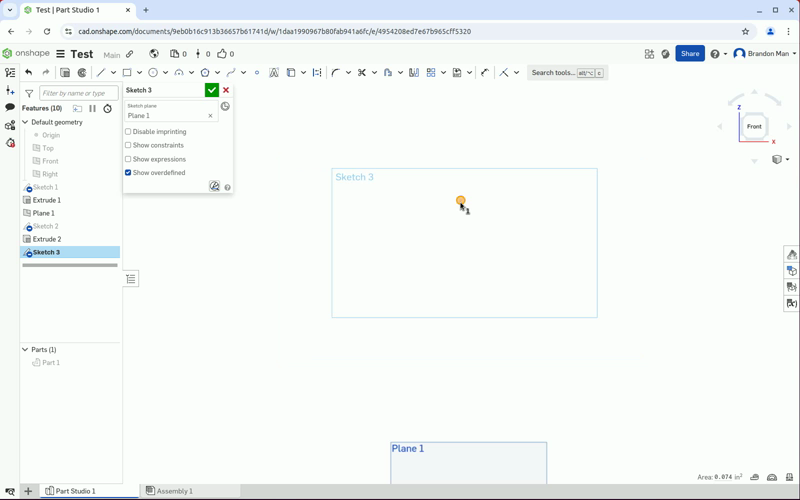
scroll(-6)
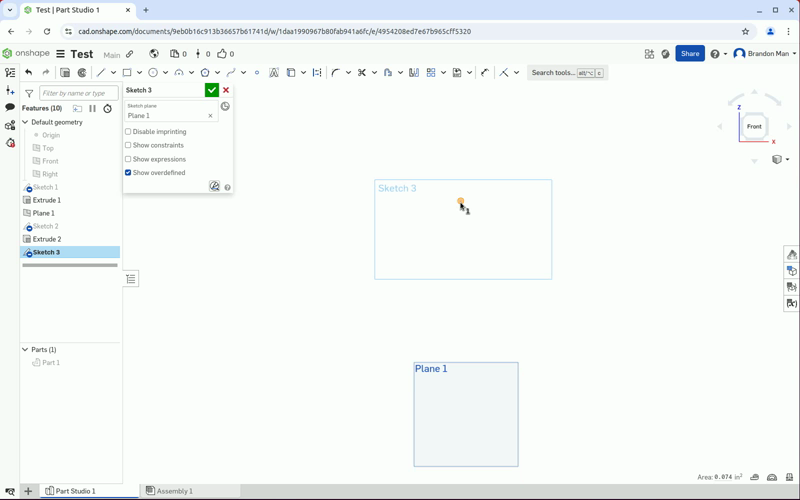
scroll(-6)
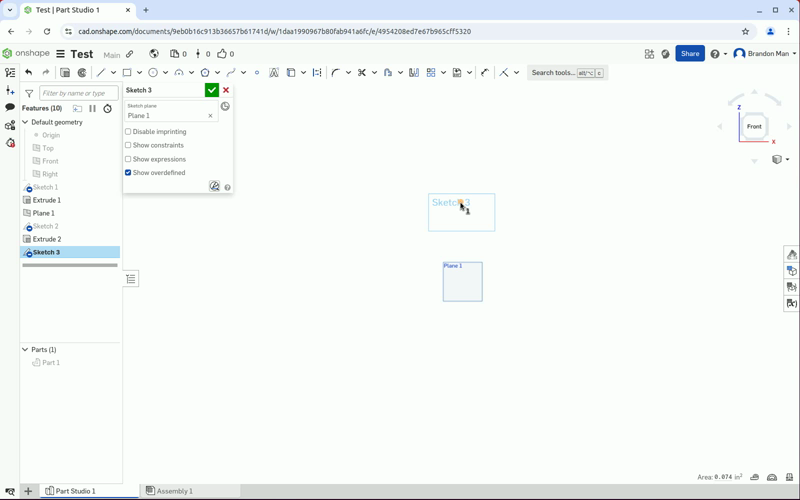
mouse_move(73, 352)
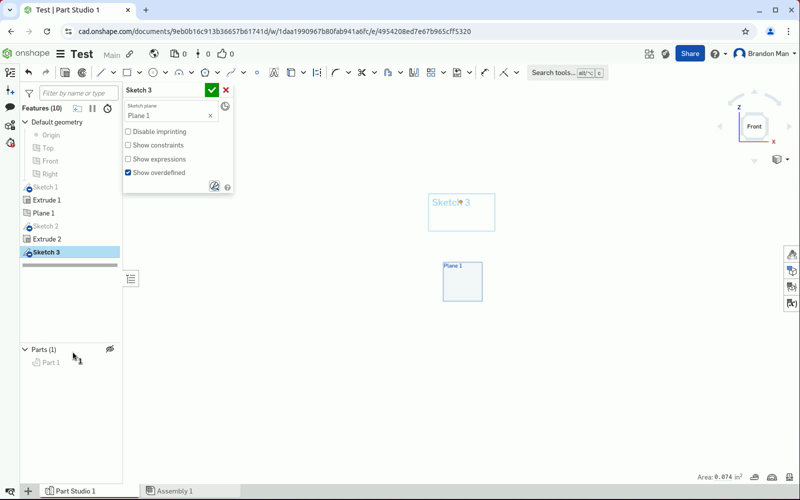
key(shift+y)
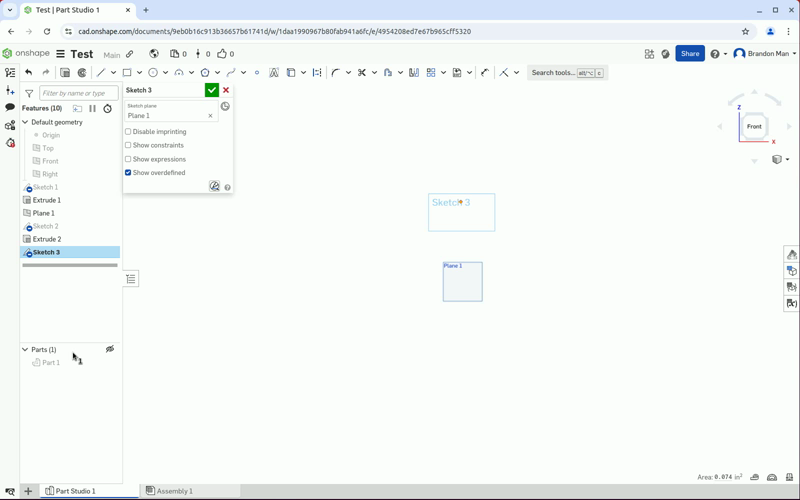
key(shift+e)
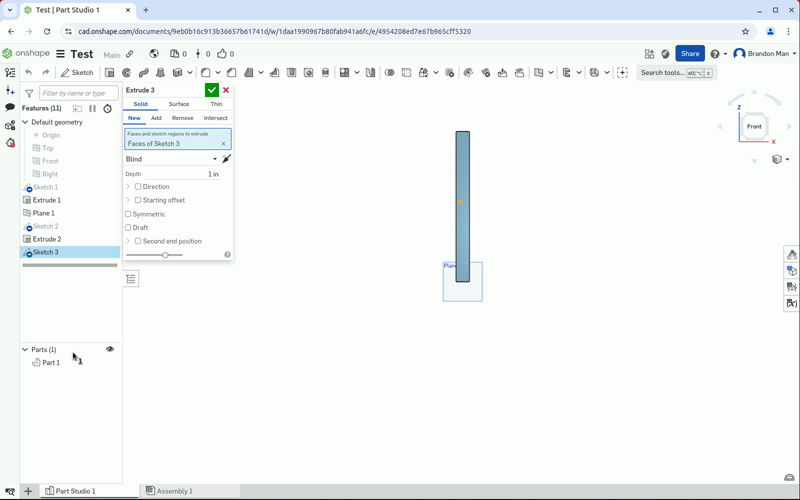
mouse_move(143, 106)
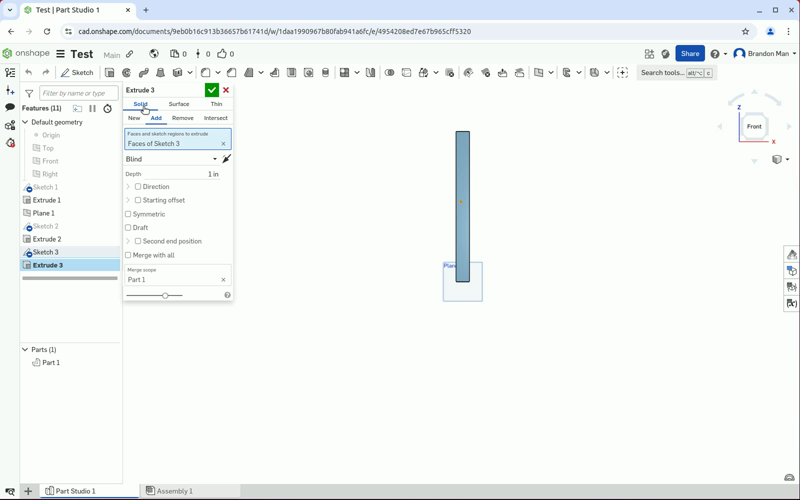
click(143, 106)
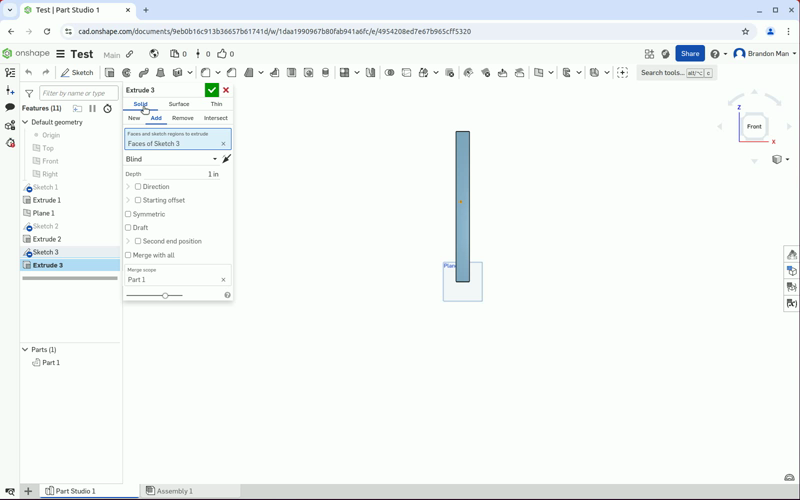
mouse_move(186, 120)
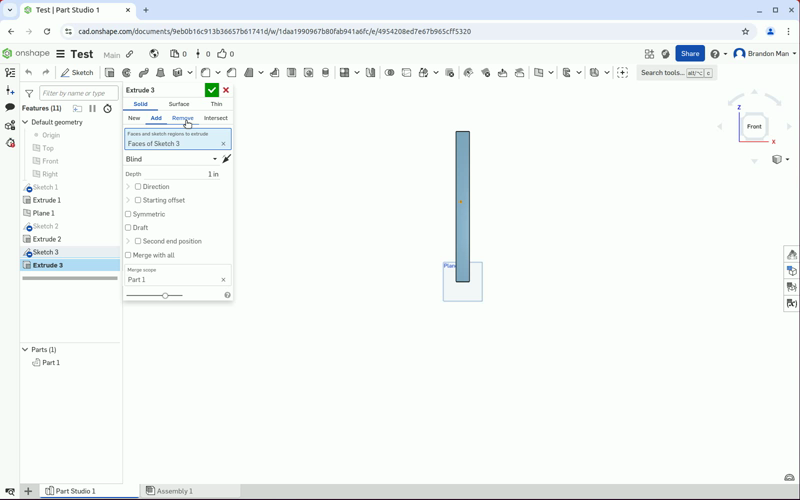
click(186, 120)
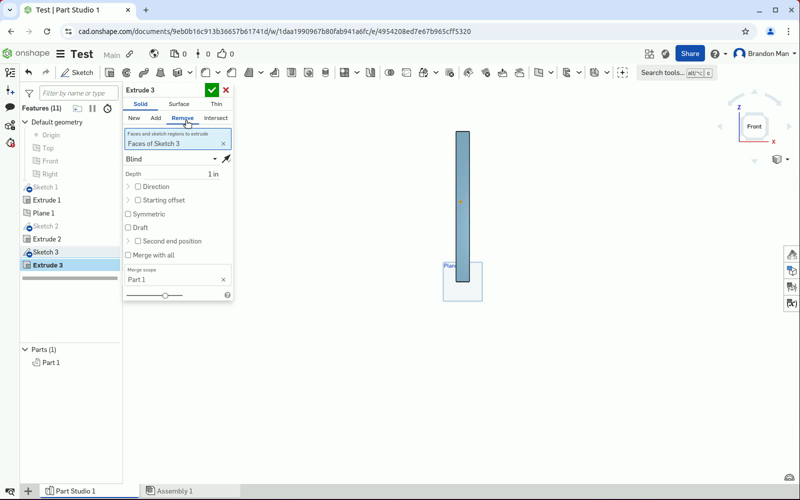
key(tab, 4)
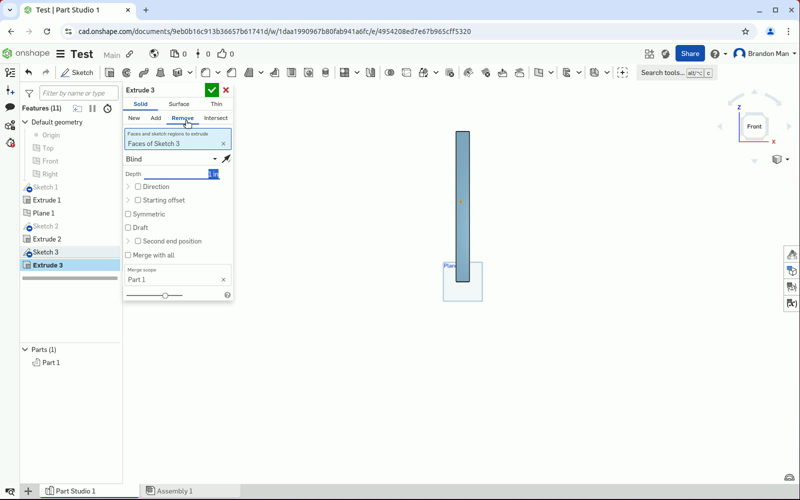
text(1.204)
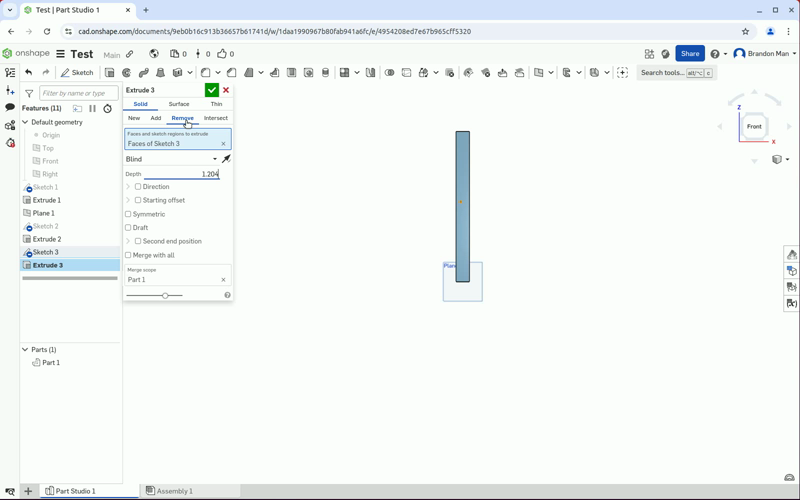
key(tab, 6)
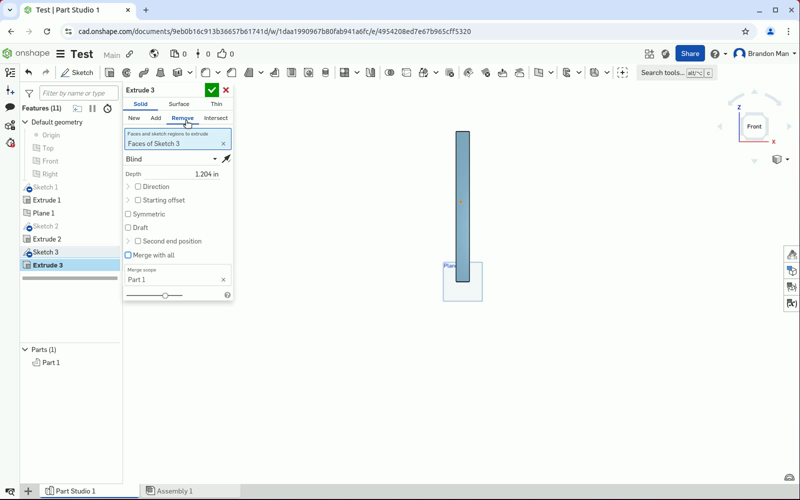
key(space)
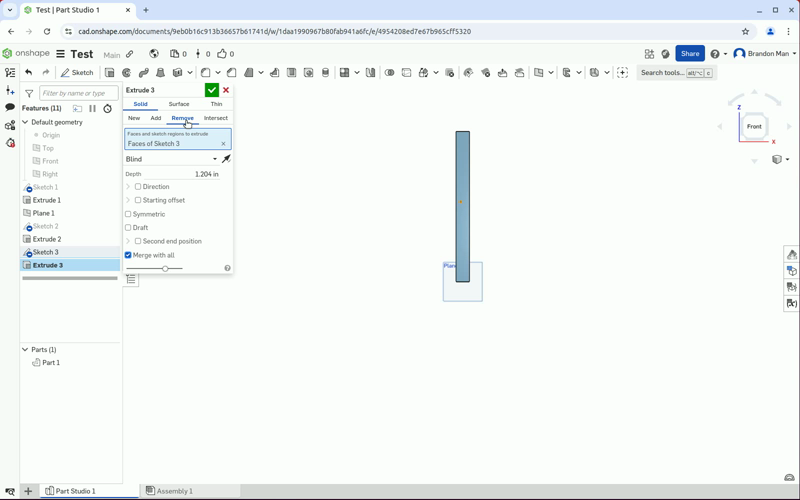
key(enter)
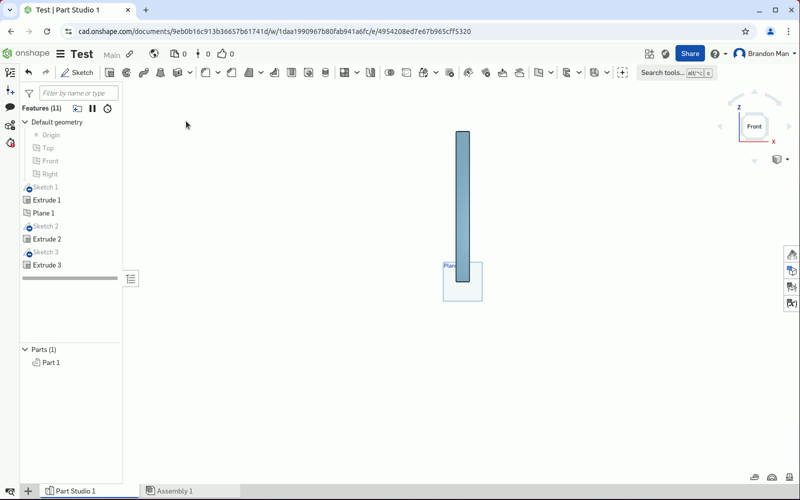
key(shift+h)
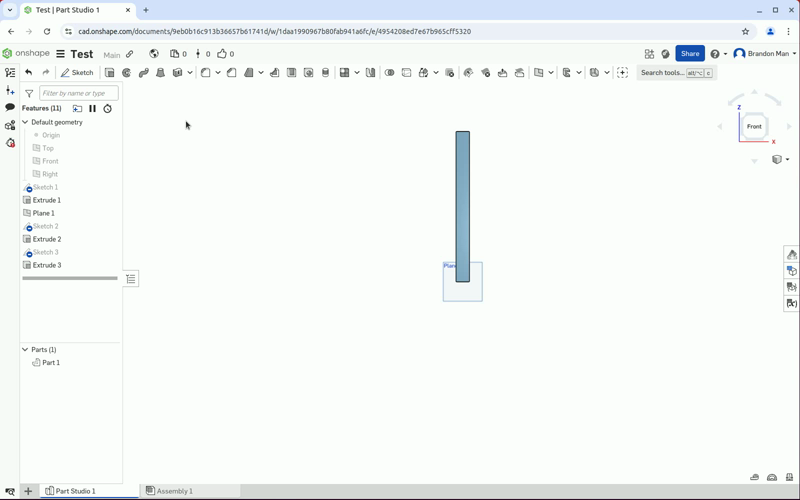
key(shift+h)
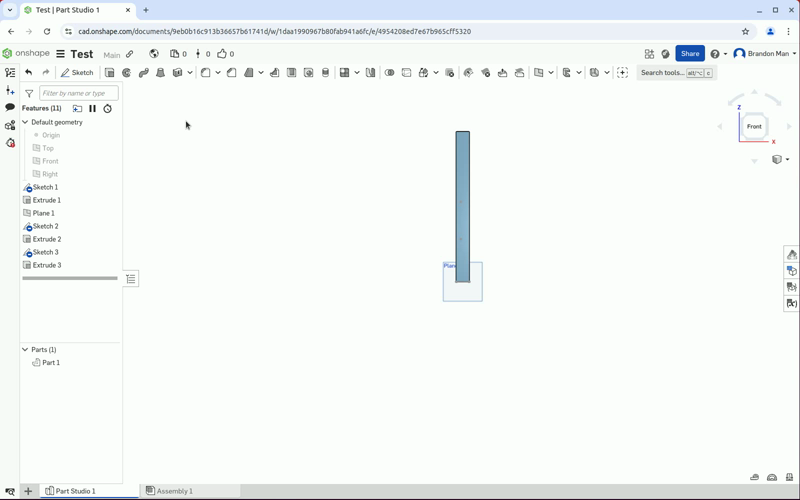
key(shift+7)
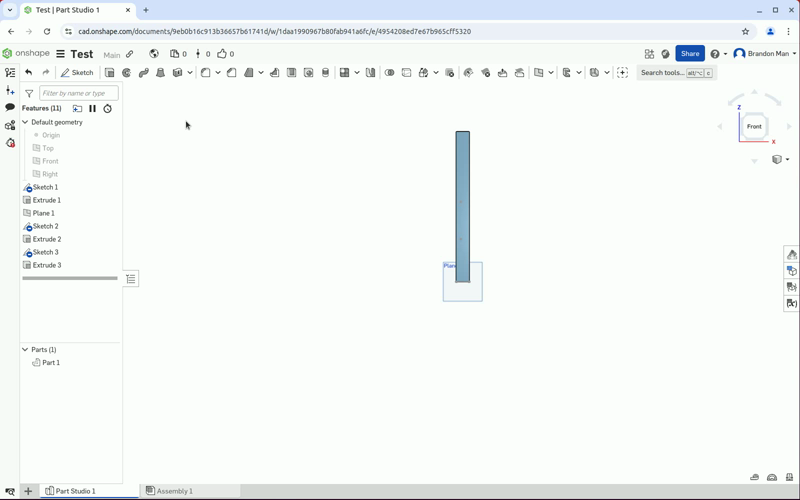
key(left, 2)
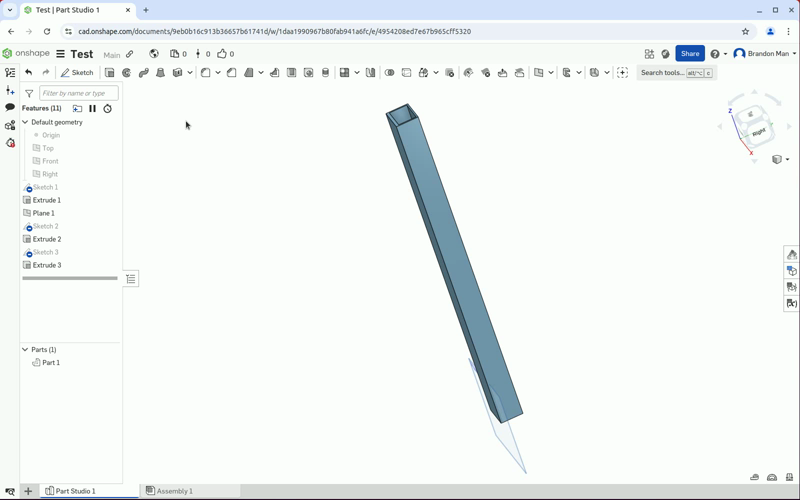
key(down, 2)
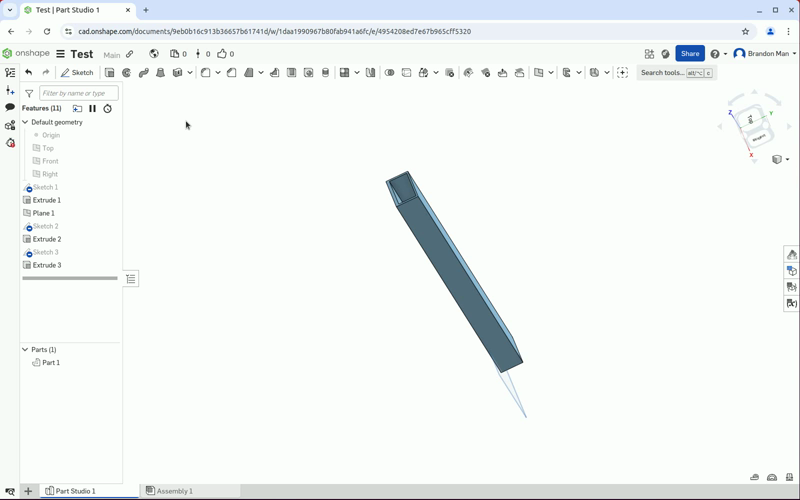
key(up, 2)
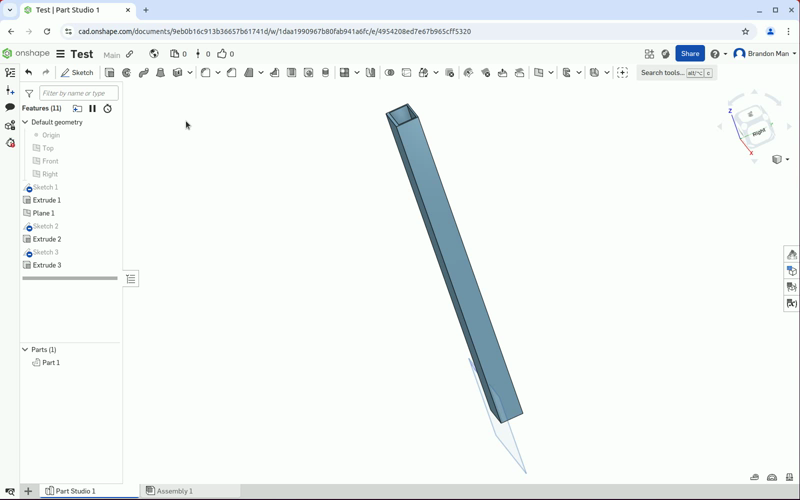
key(right, 2)
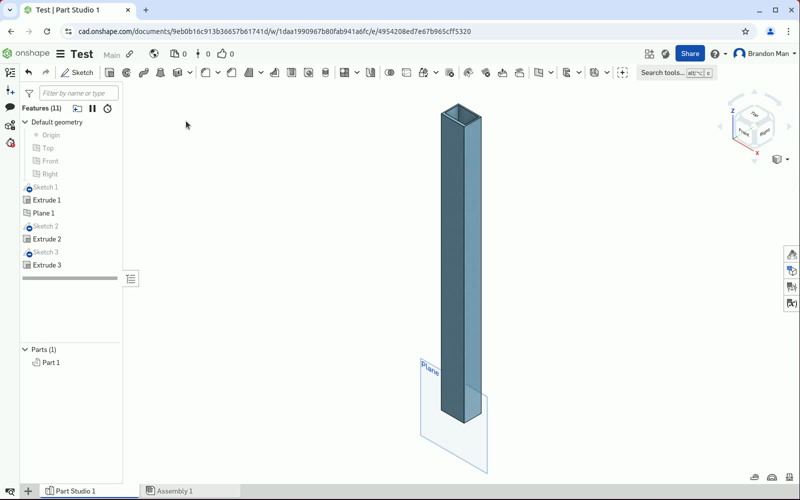
mouse_move(73, 189)
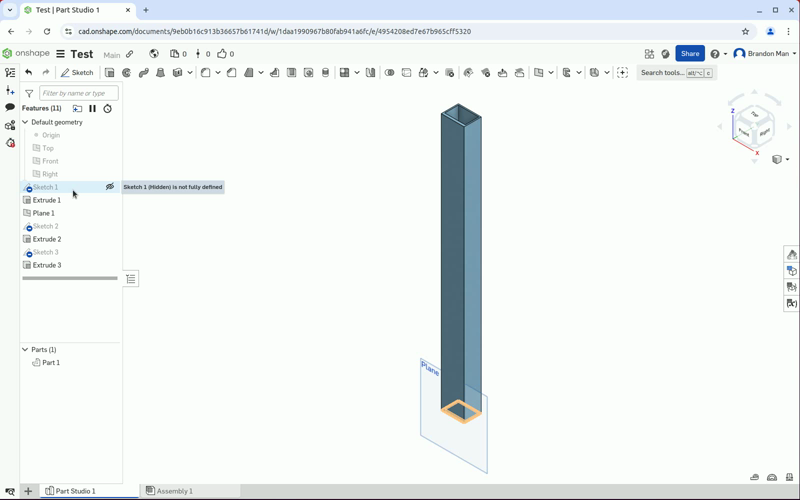
click(73, 189)